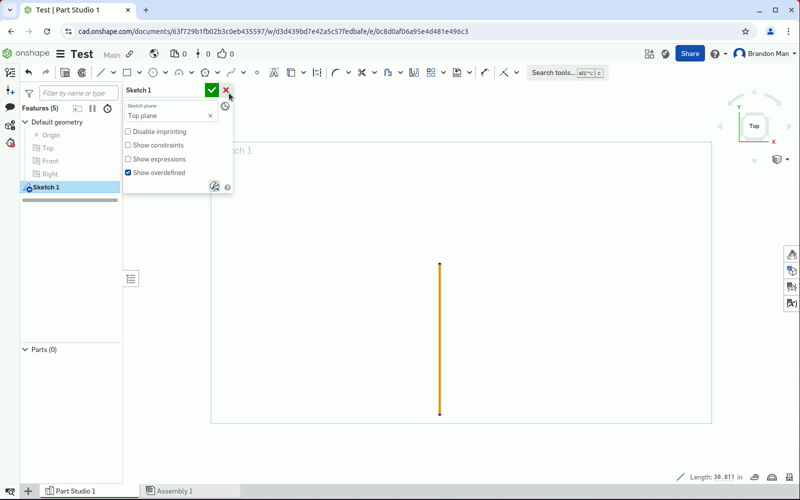
key(shift+h)
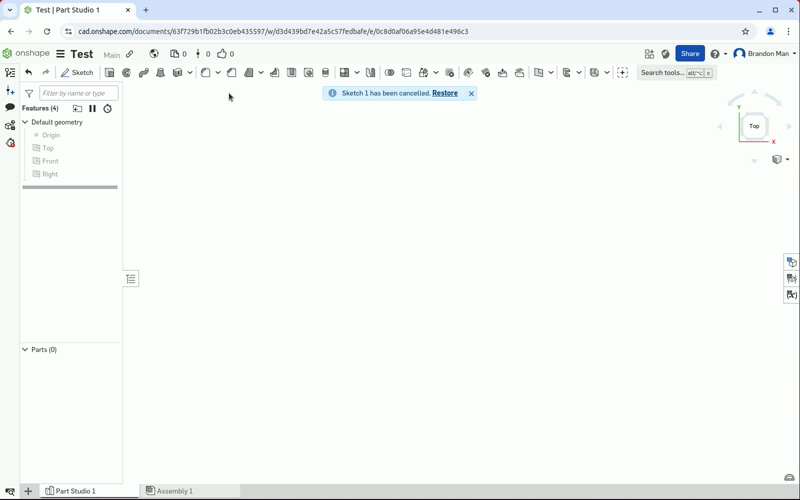
mouse_move(73, 352)
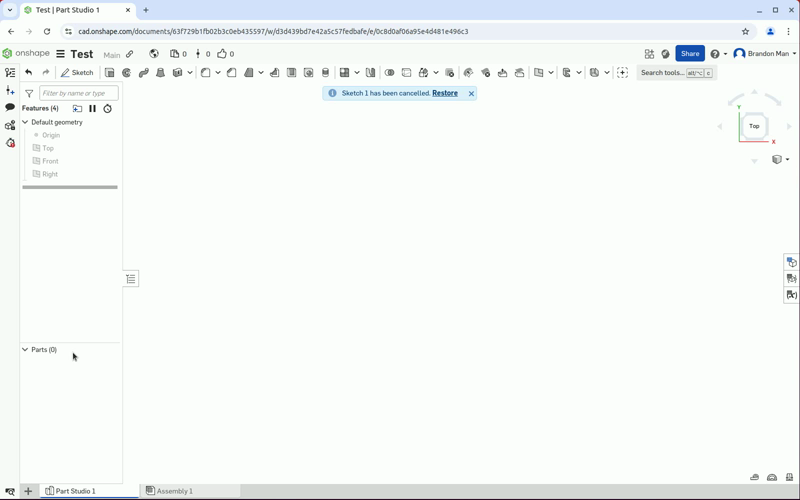
key(y)
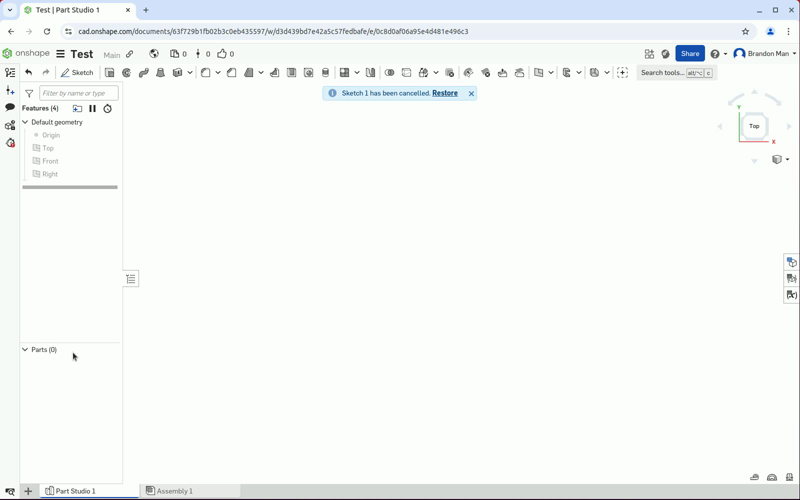
key(shift+p)
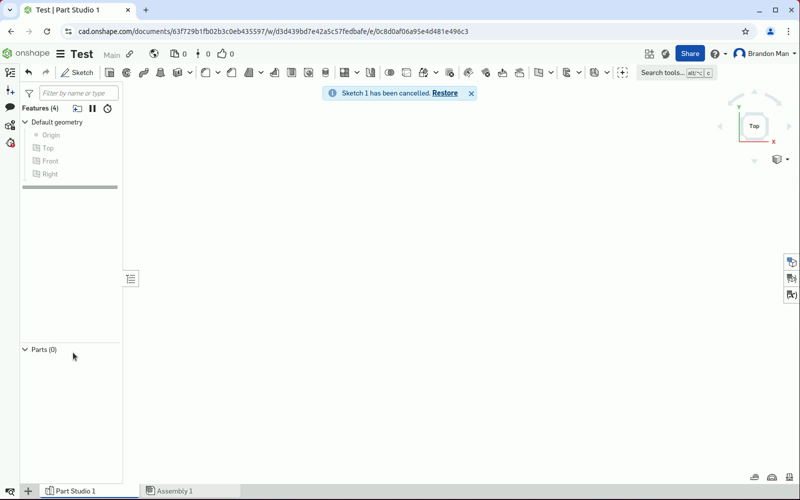
key(space)
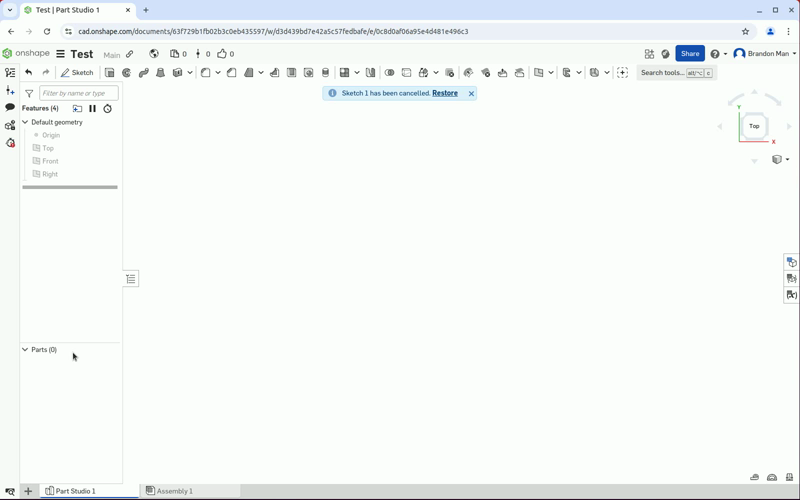
key_down(shift)
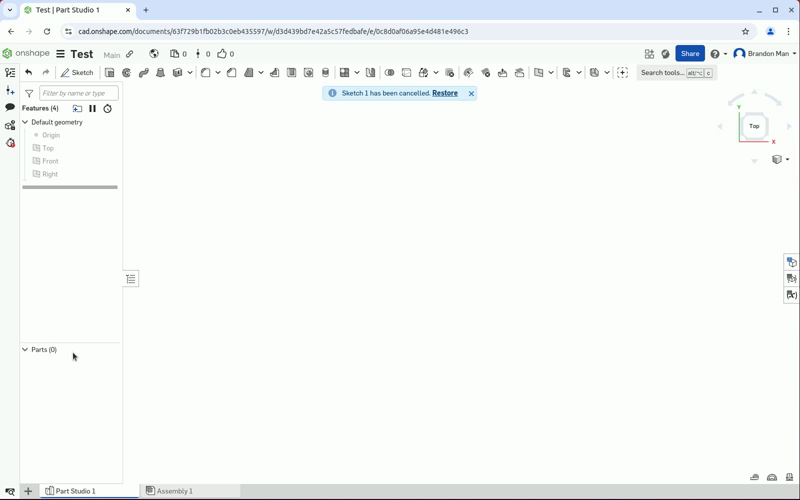
key(up)
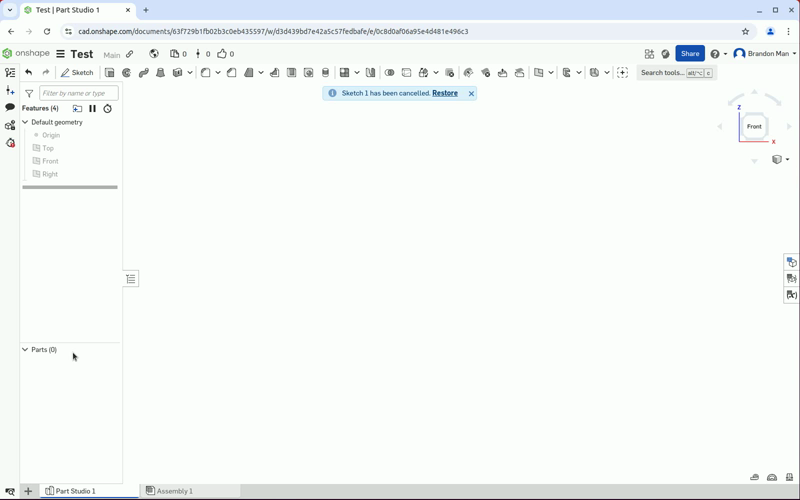
key_up(shift)
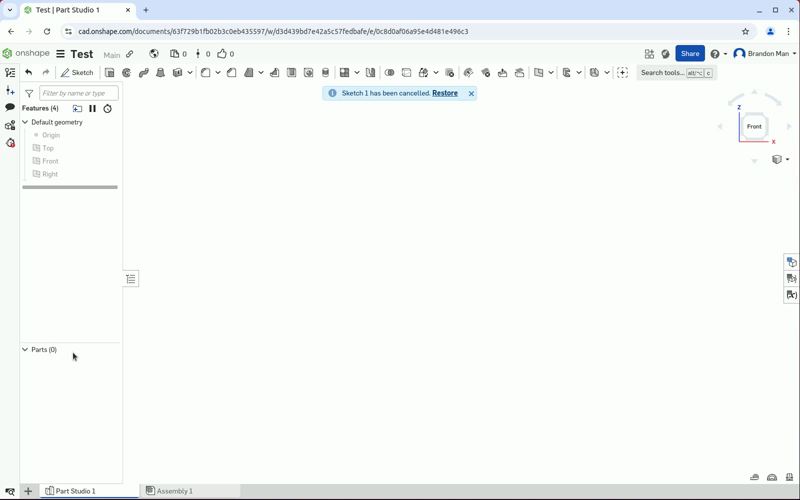
key(space)
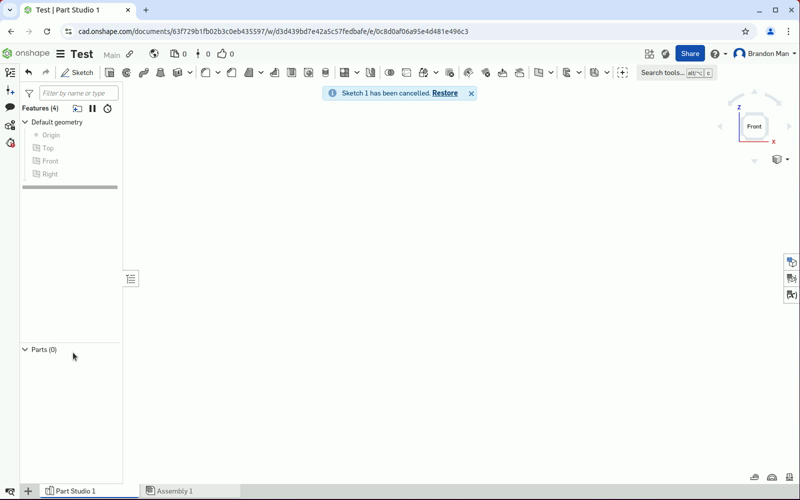
key_down(shift)
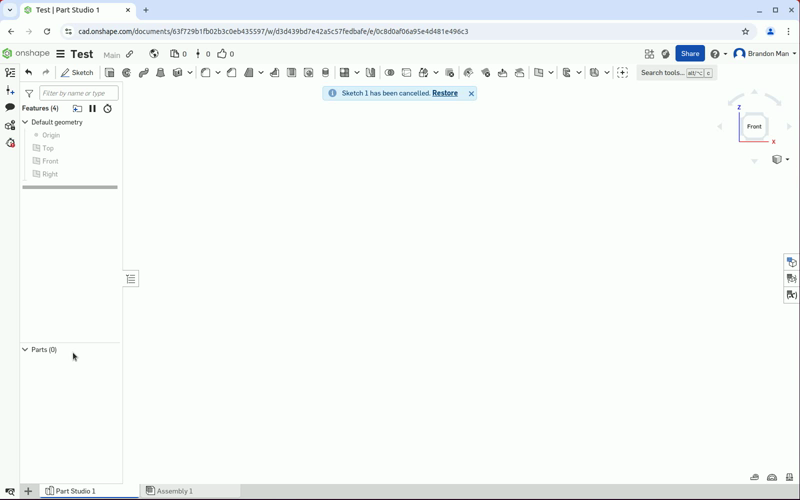
key(left)
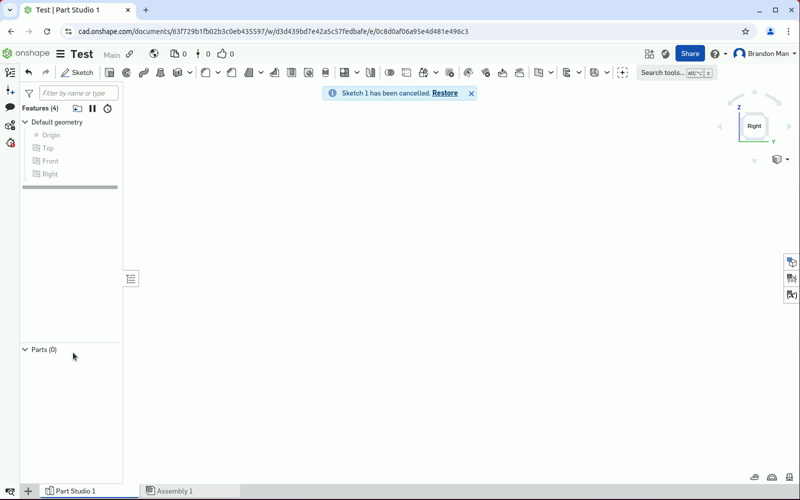
key_up(shift)
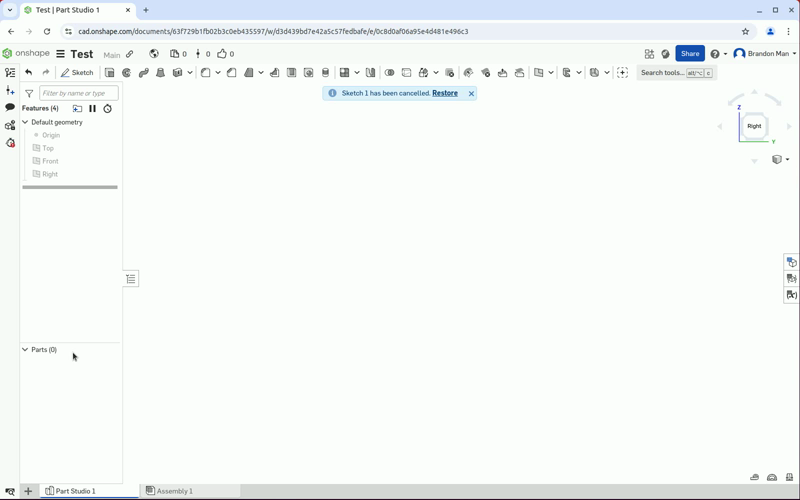
mouse_move(73, 352)
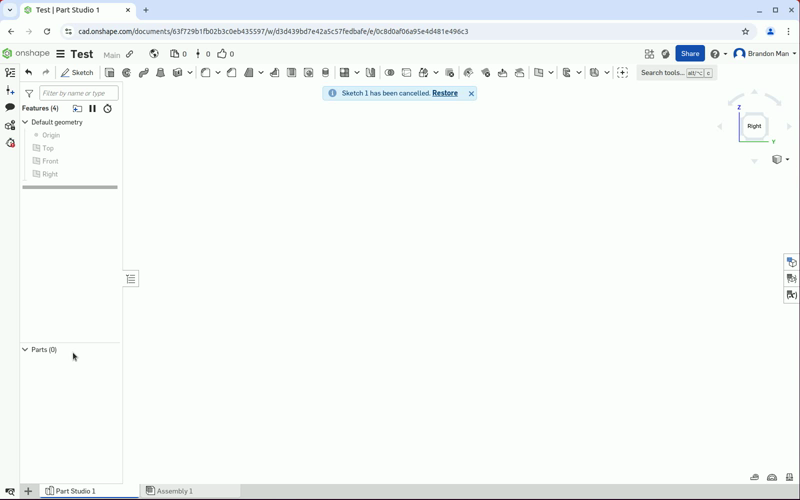
key(shift+y)
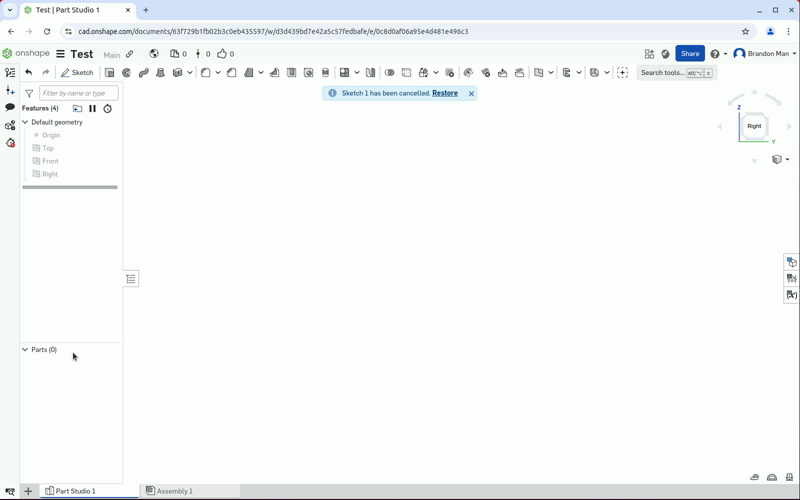
key(shift+s)
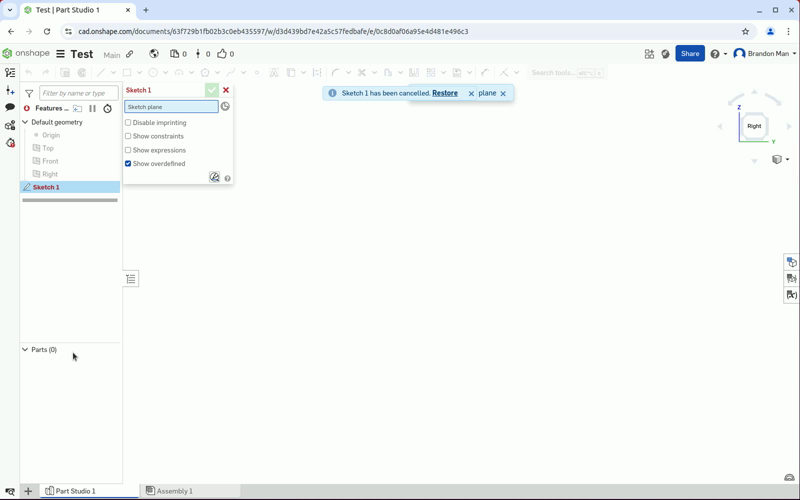
mouse_move(73, 176)
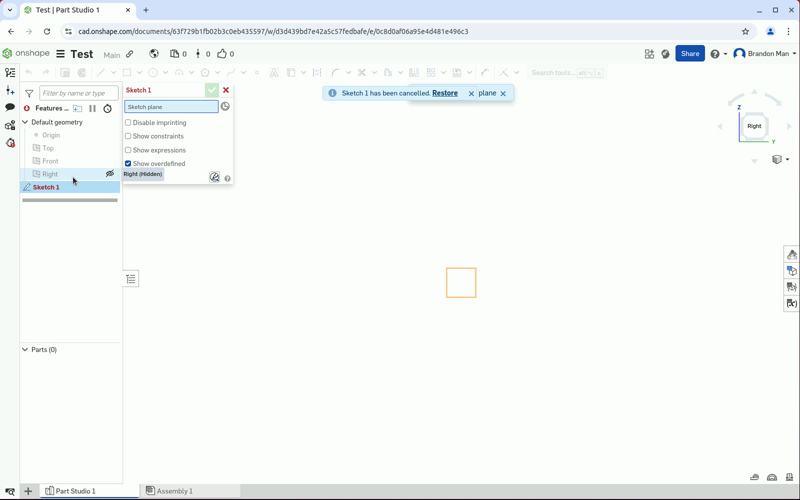
click(73, 176)
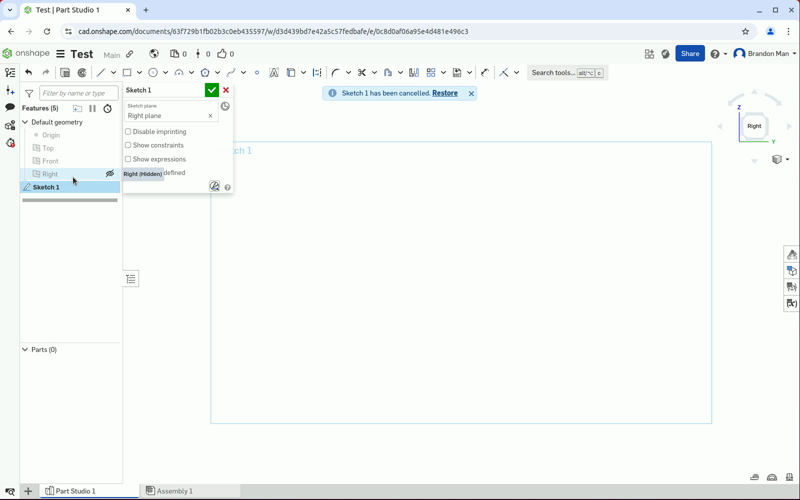
mouse_move(73, 352)
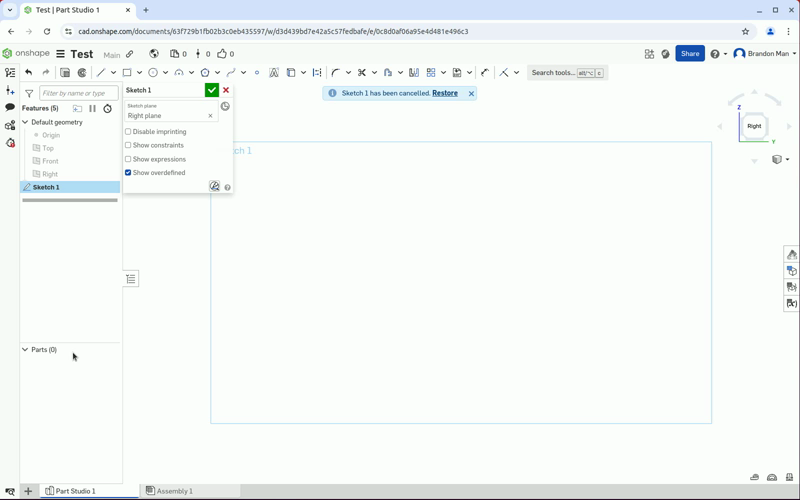
key(y)
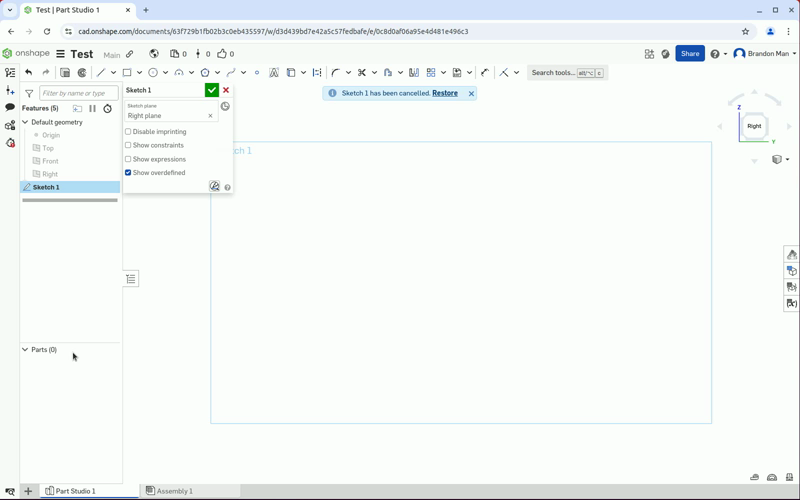
key(l)
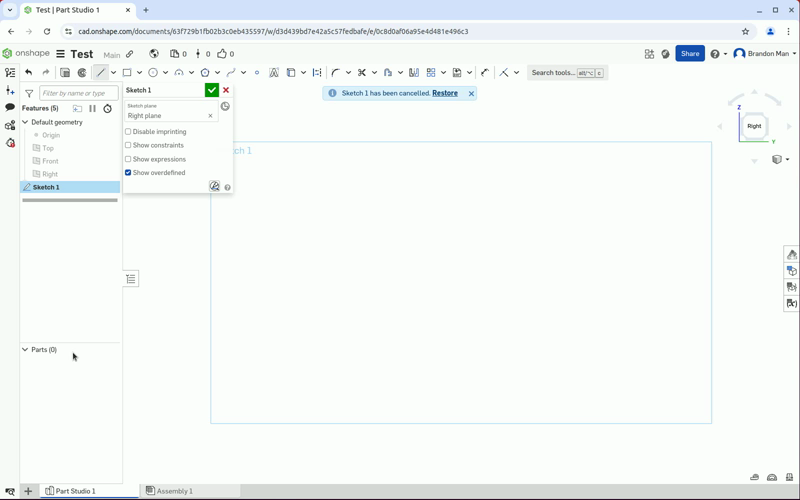
key_down(shift)
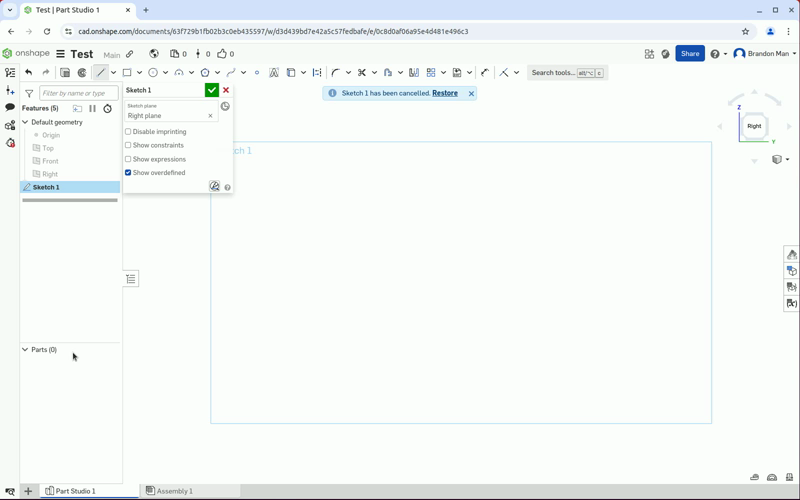
mouse_move(460, 282)
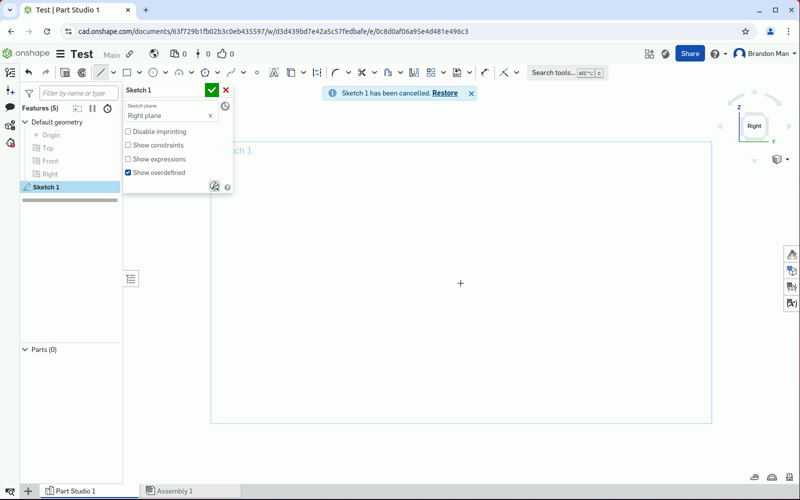
click(460, 282)
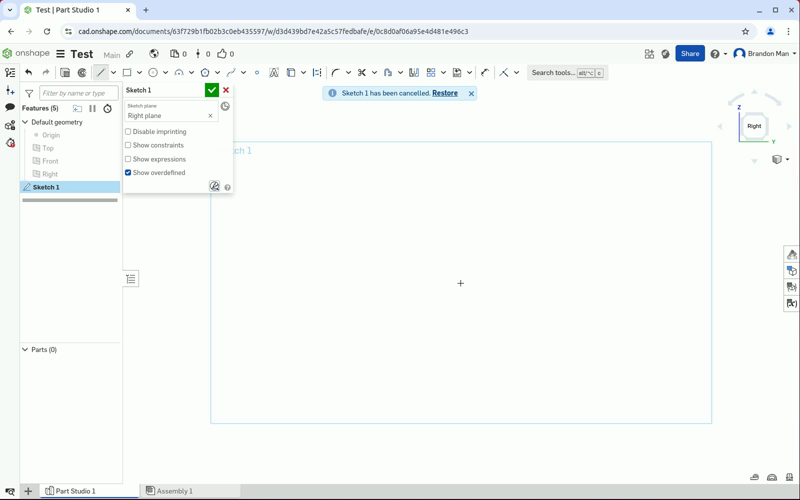
key_up(shift)
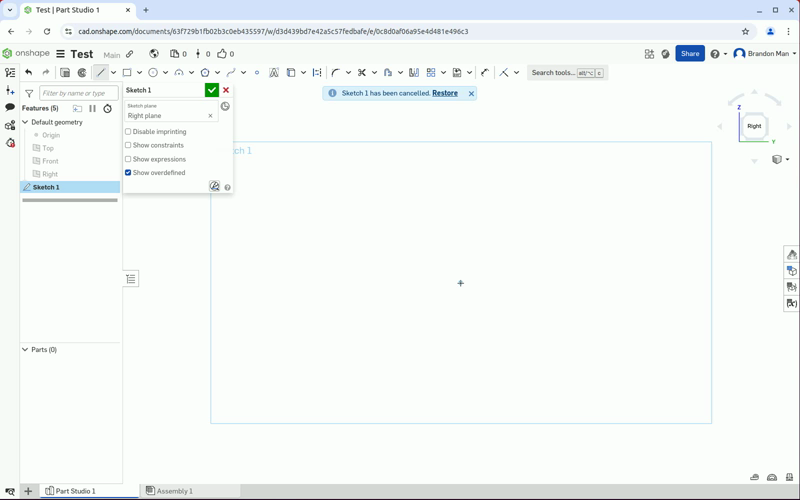
key_down(shift)
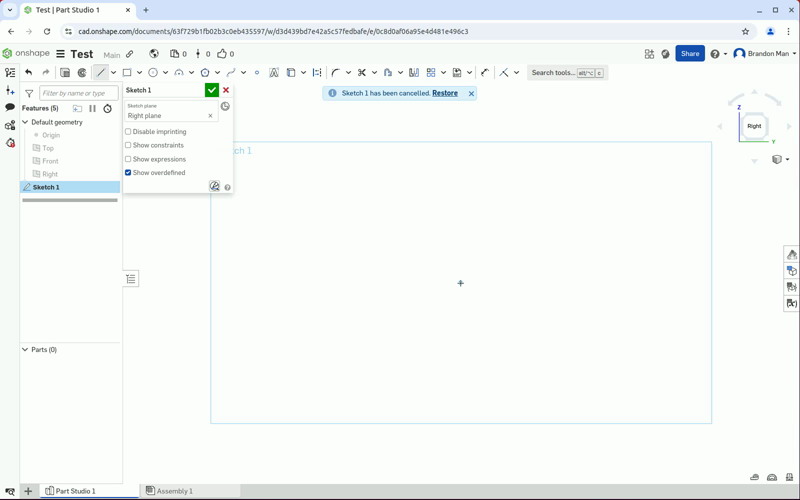
mouse_move(537, 282)
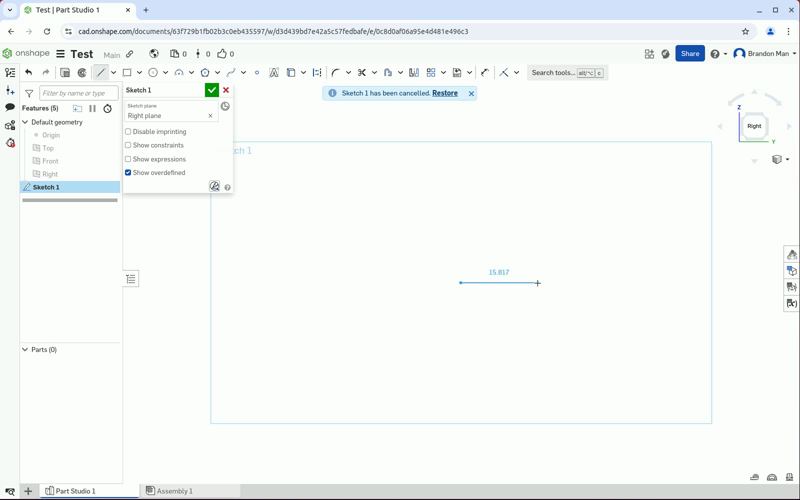
click(537, 282)
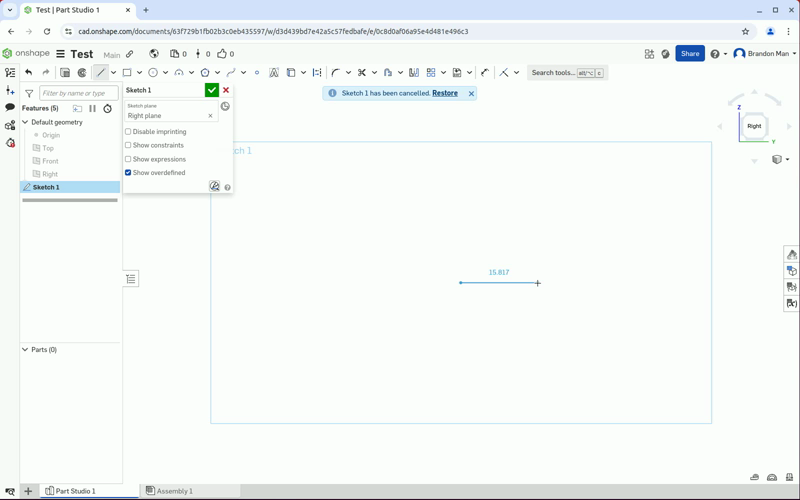
key_up(shift)
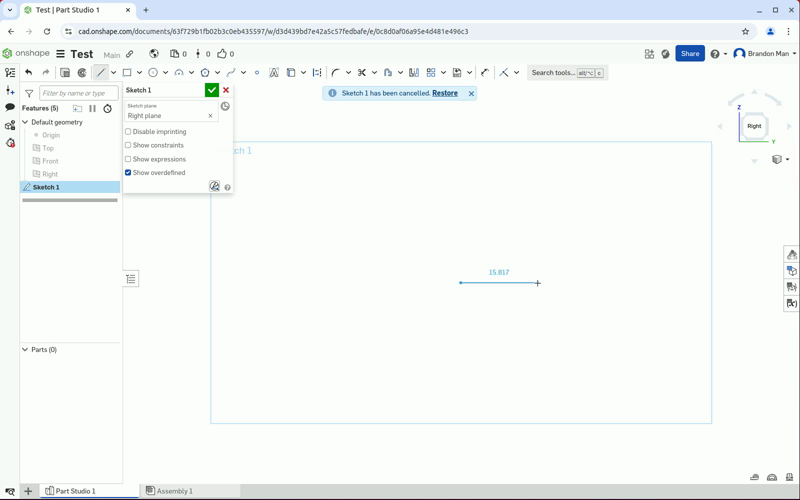
key_down(shift)
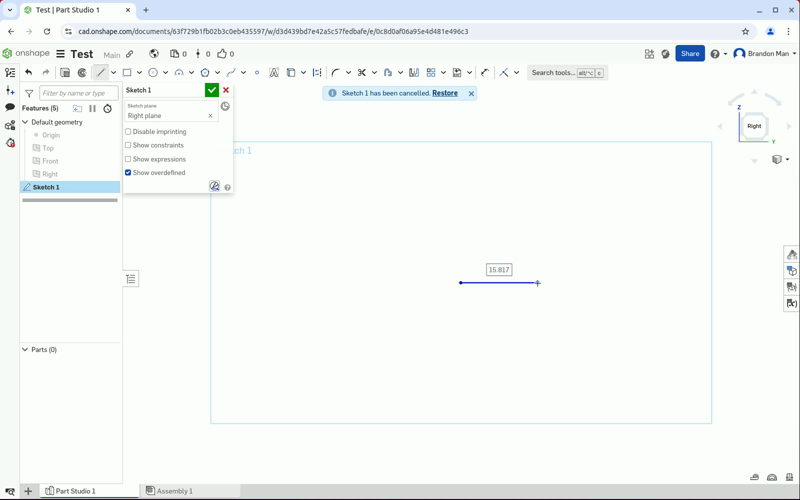
mouse_move(537, 192)
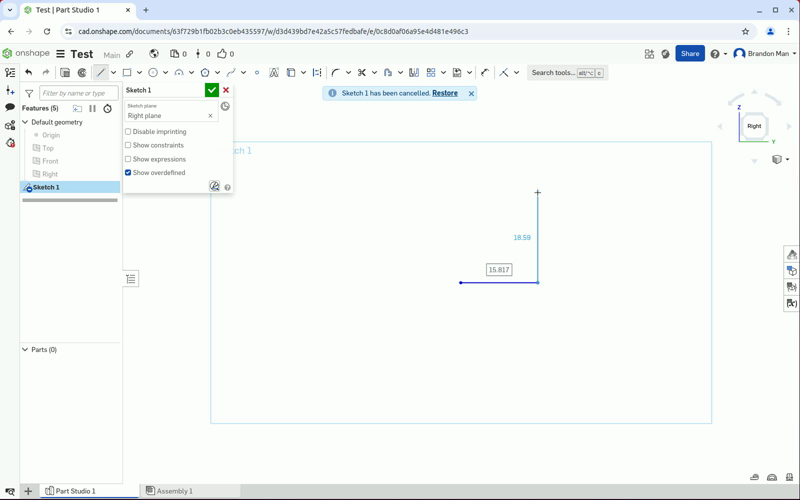
click(537, 192)
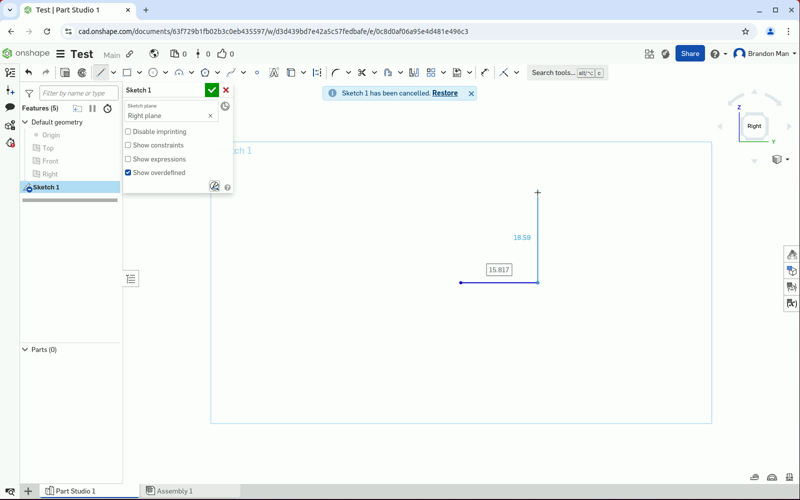
key_up(shift)
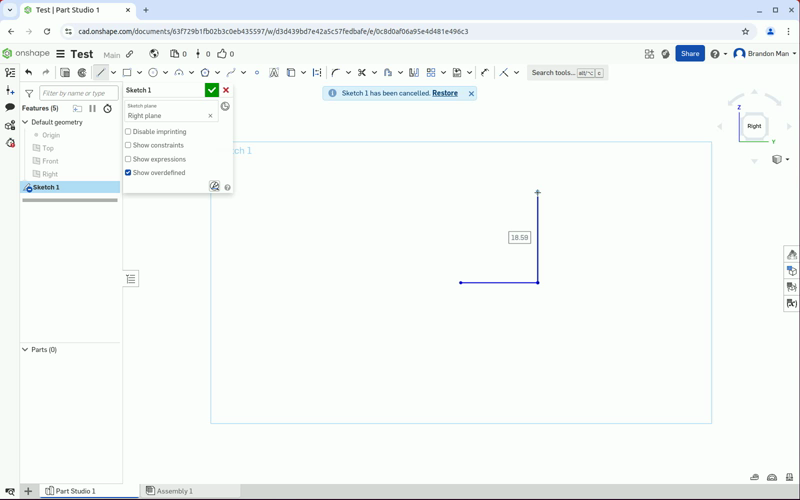
key_down(shift)
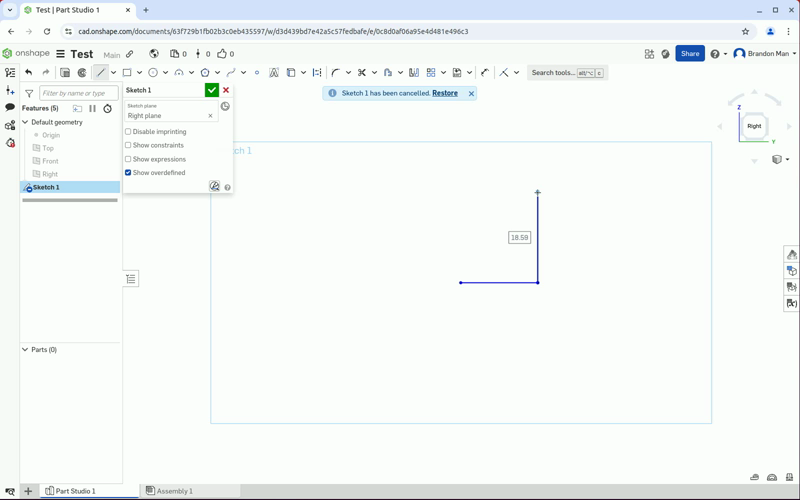
mouse_move(567, 192)
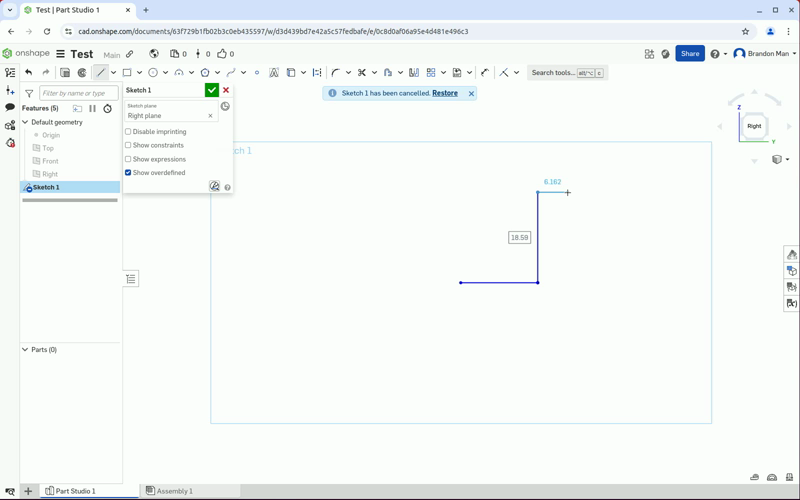
mouse_move(479, 192)
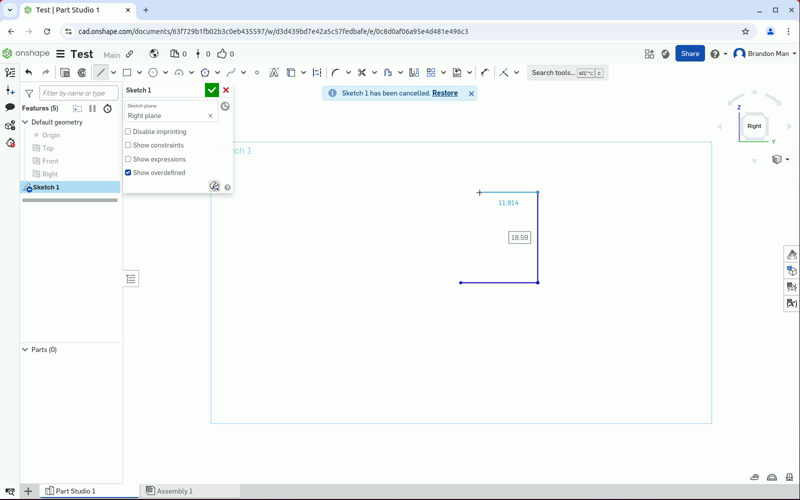
click(479, 192)
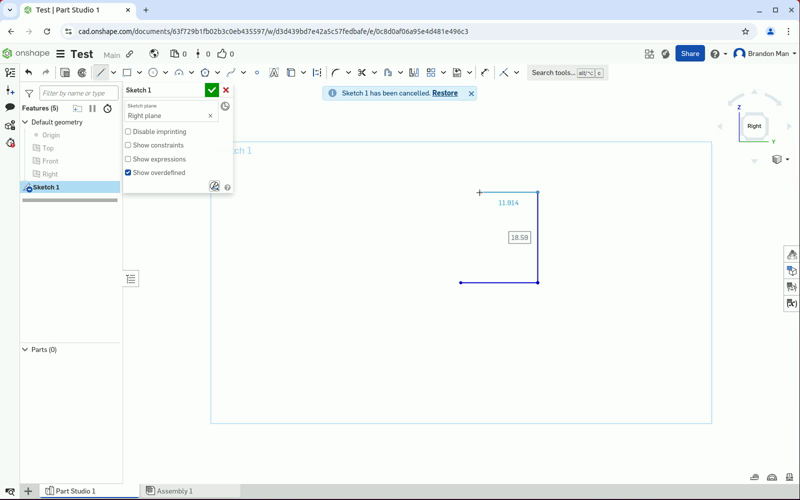
key_up(shift)
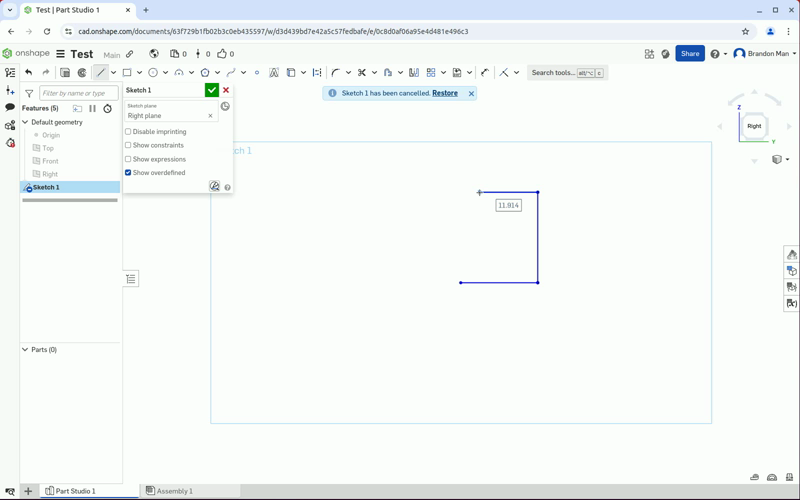
key_down(shift)
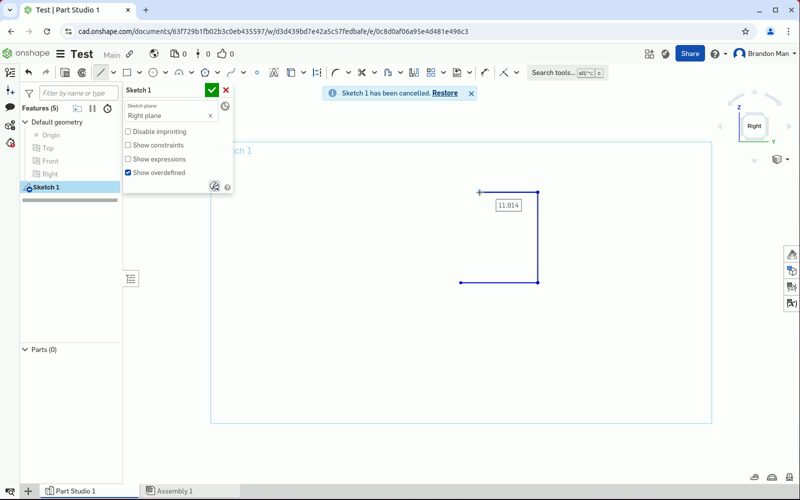
mouse_move(460, 282)
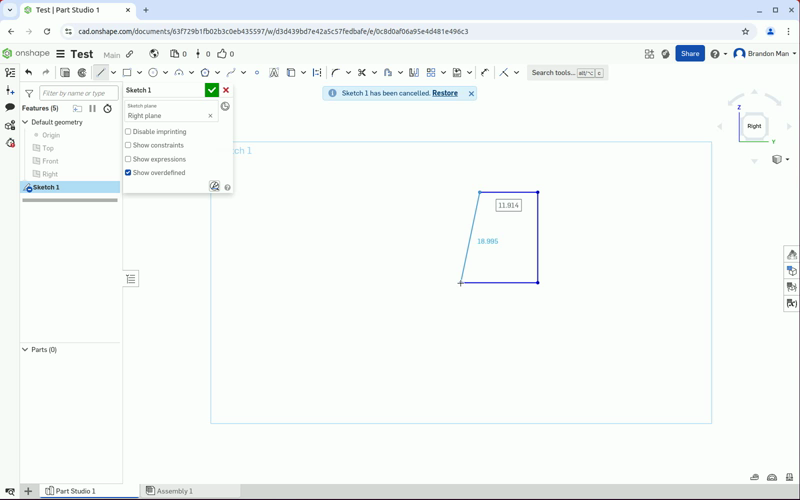
key_up(shift)
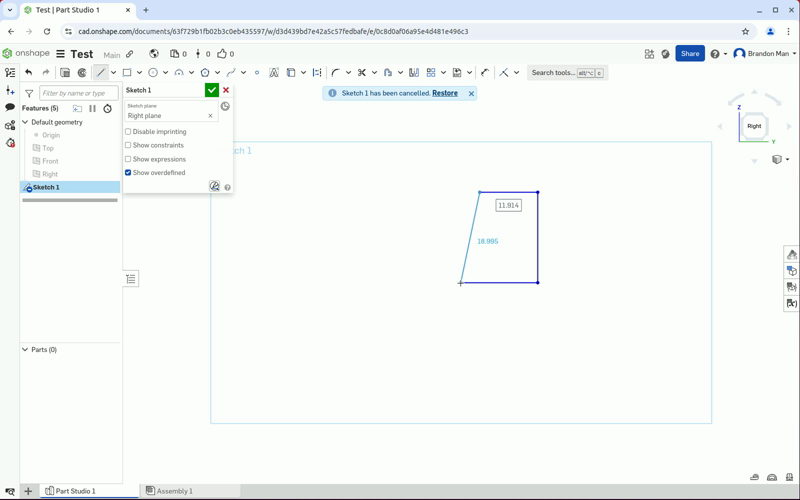
click(460, 282)
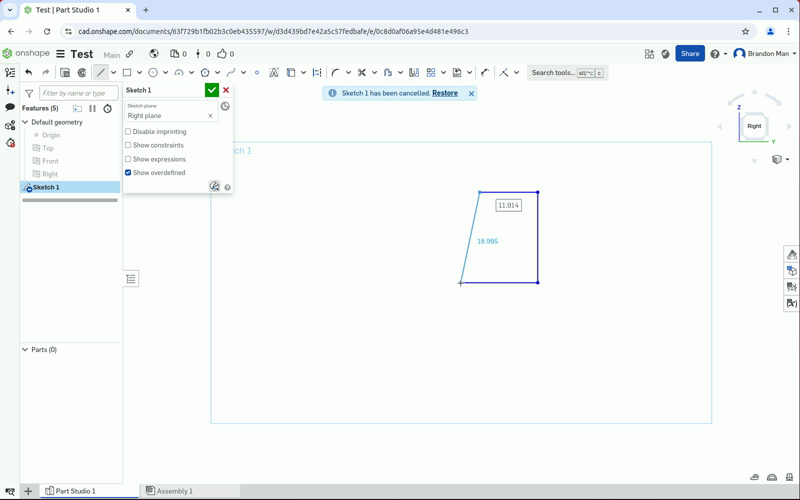
key(esc)
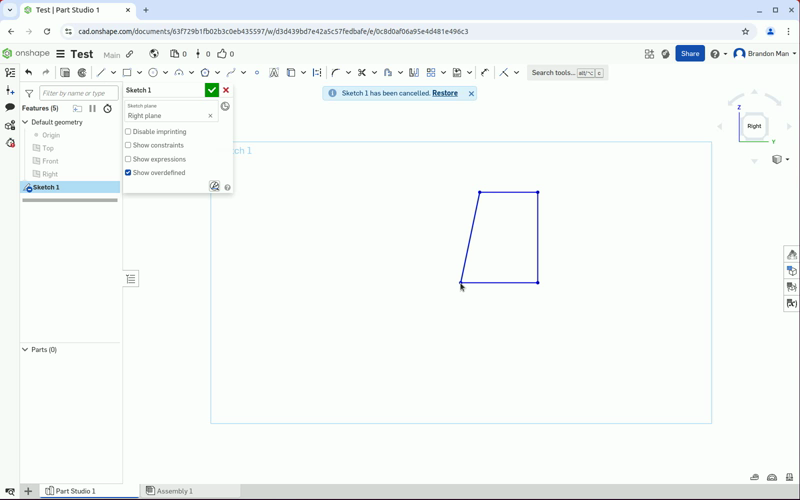
mouse_move(515, 223)
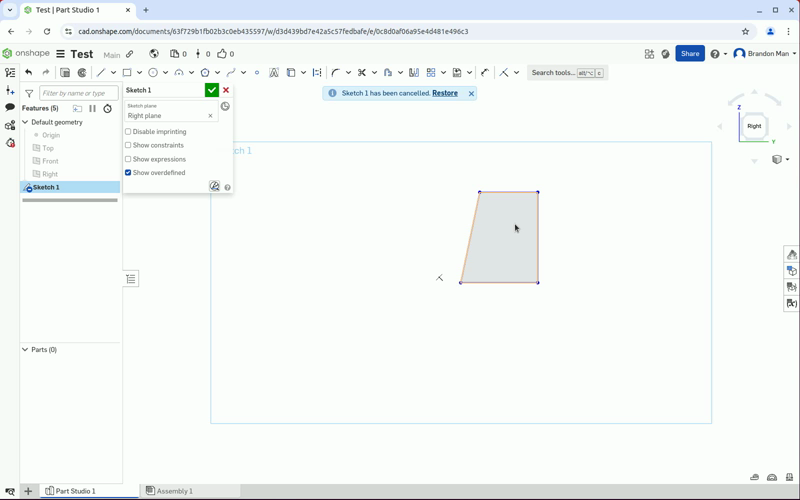
click(515, 223)
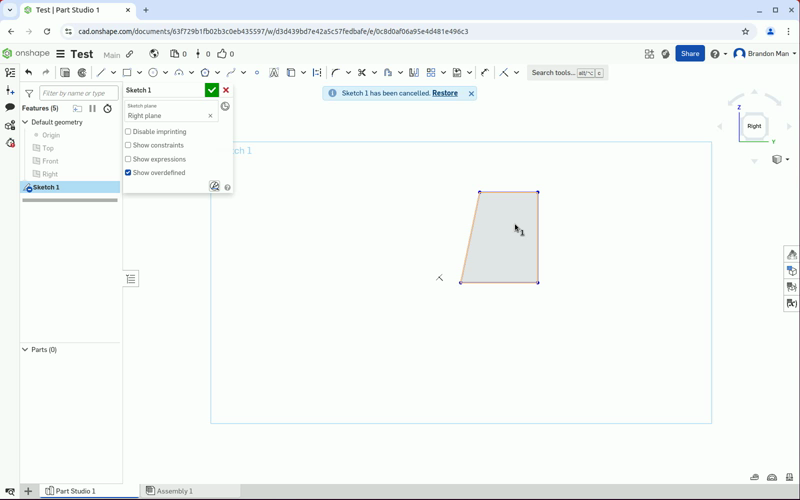
mouse_move(73, 352)
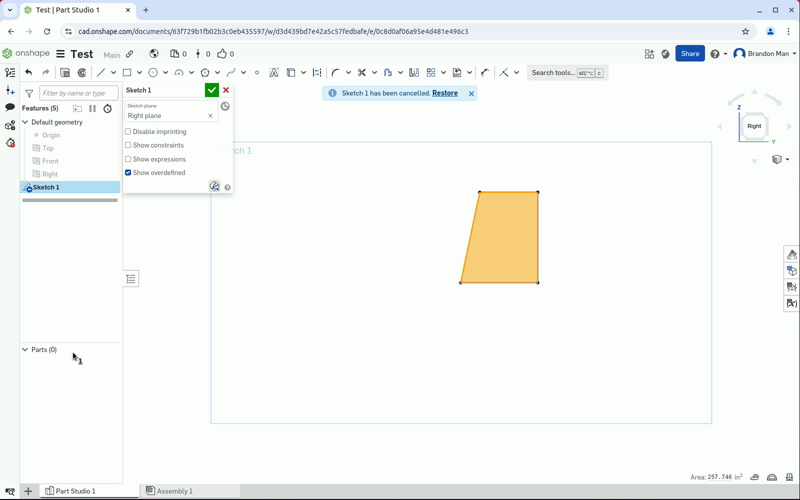
key(shift+y)
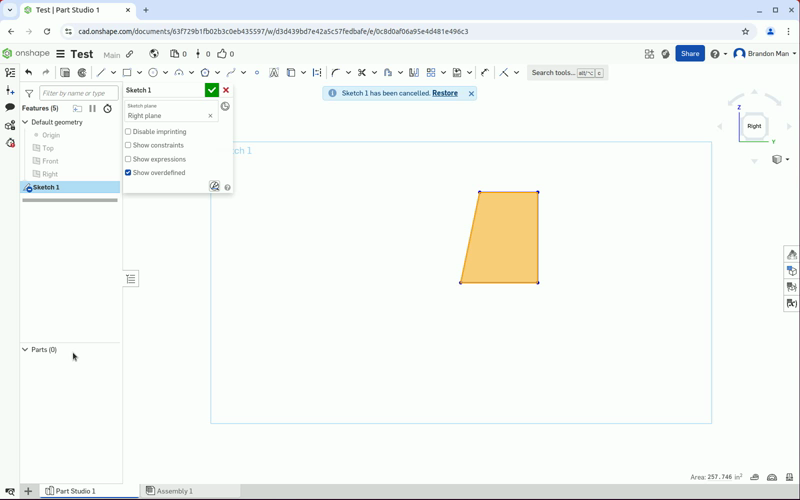
key(shift+e)
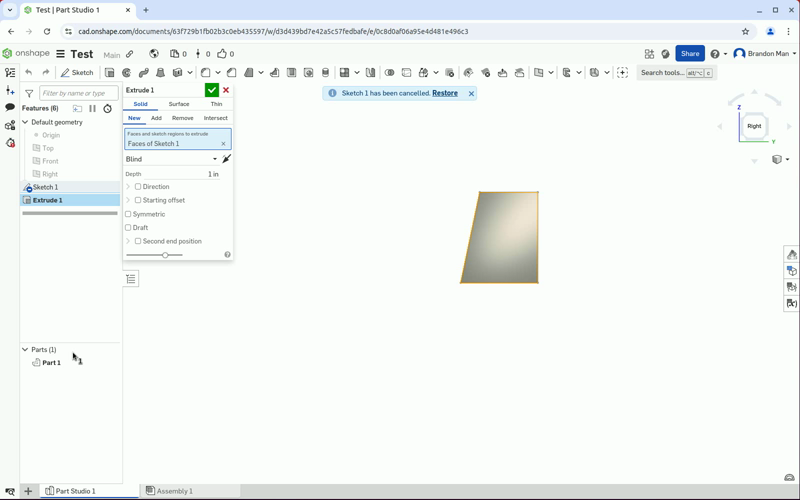
mouse_move(143, 106)
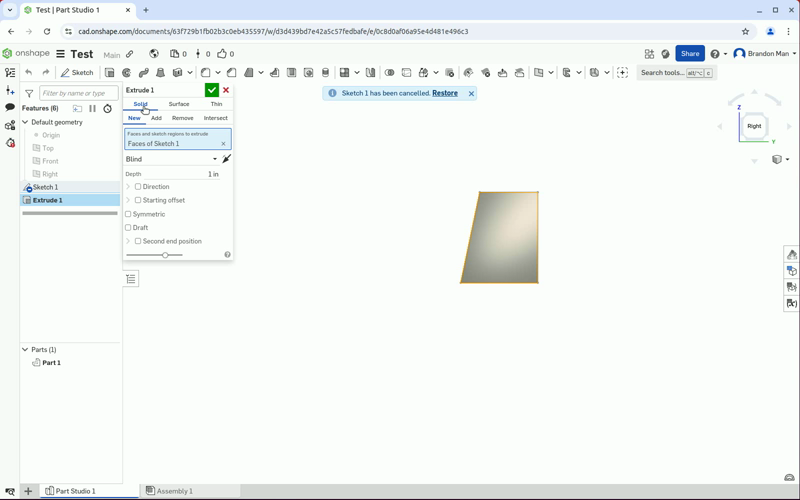
click(143, 106)
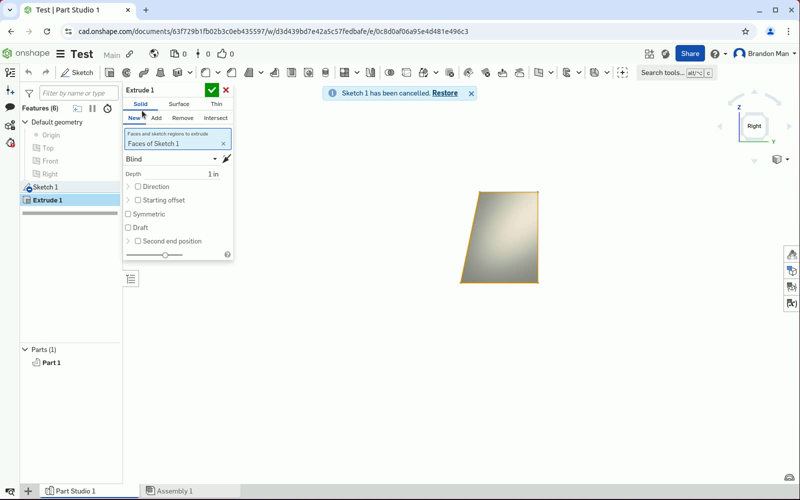
mouse_move(137, 120)
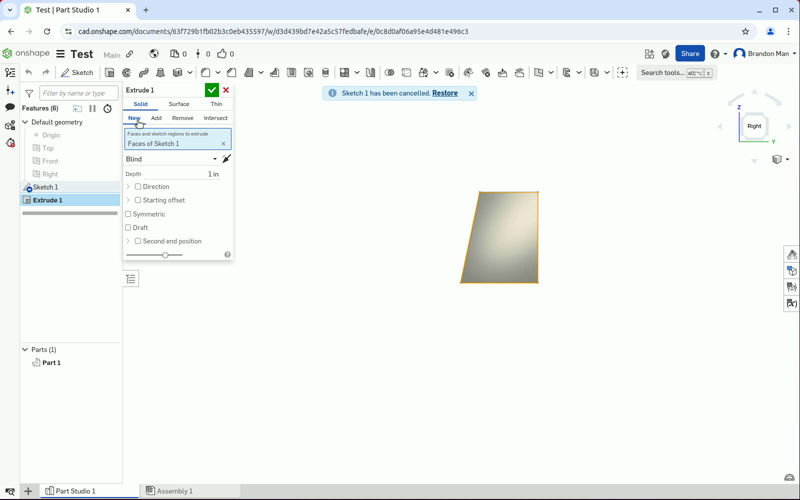
click(137, 120)
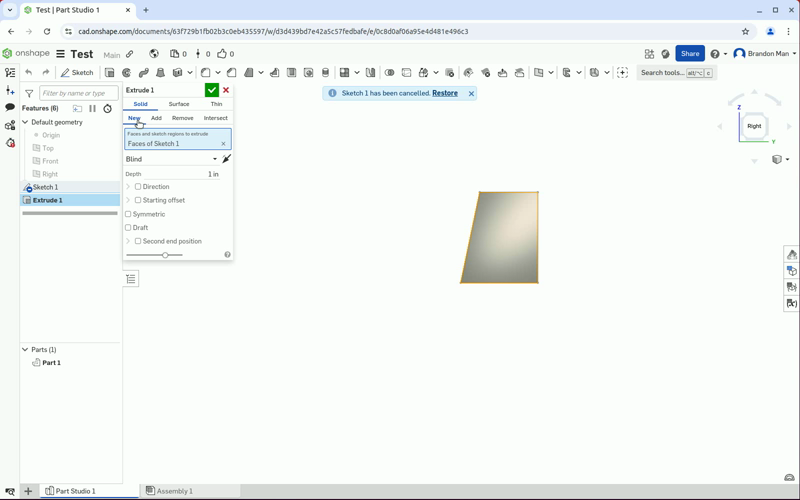
key(tab, 4)
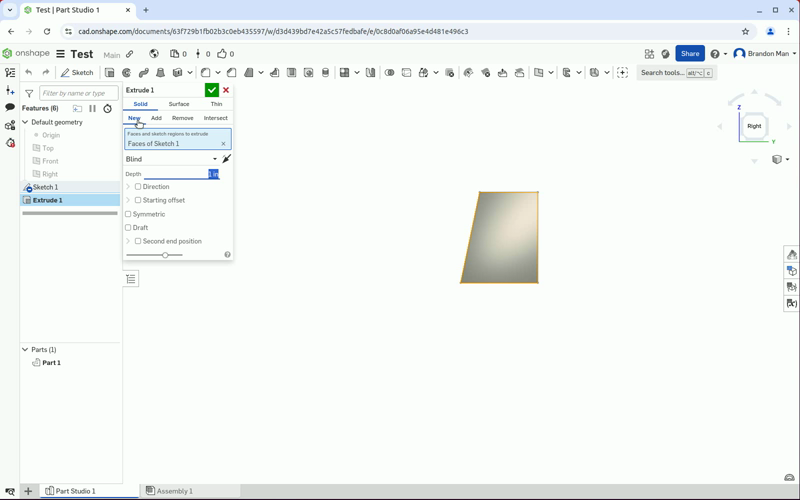
text(0.963)
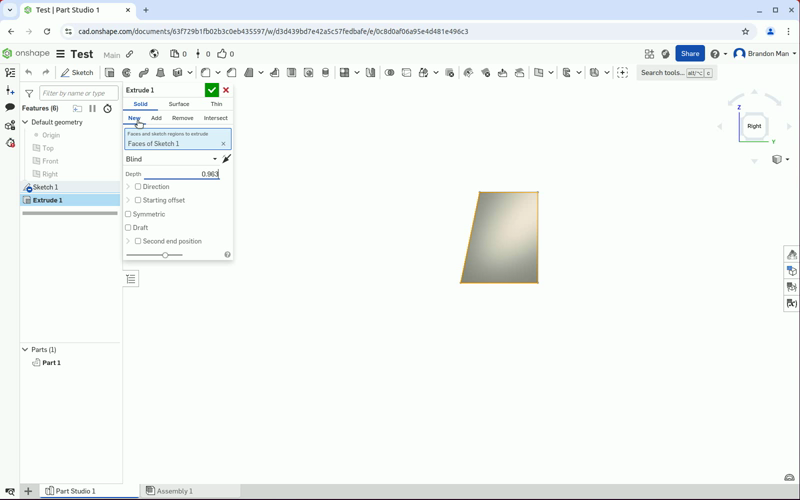
key(enter)
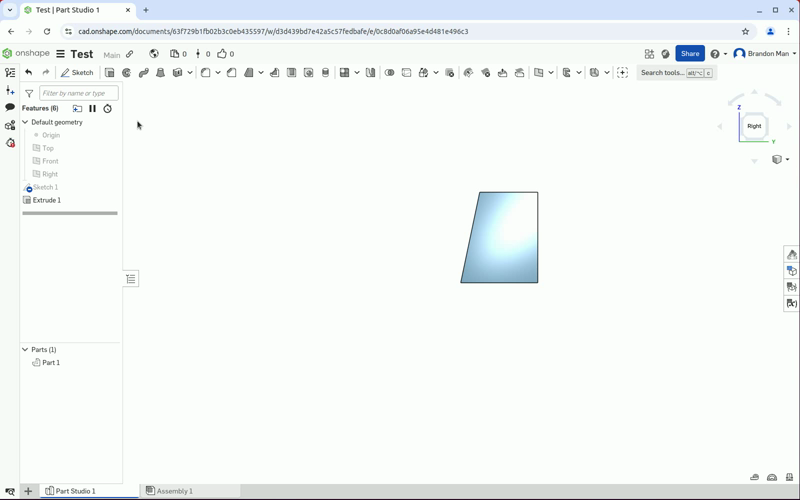
key(shift+h)
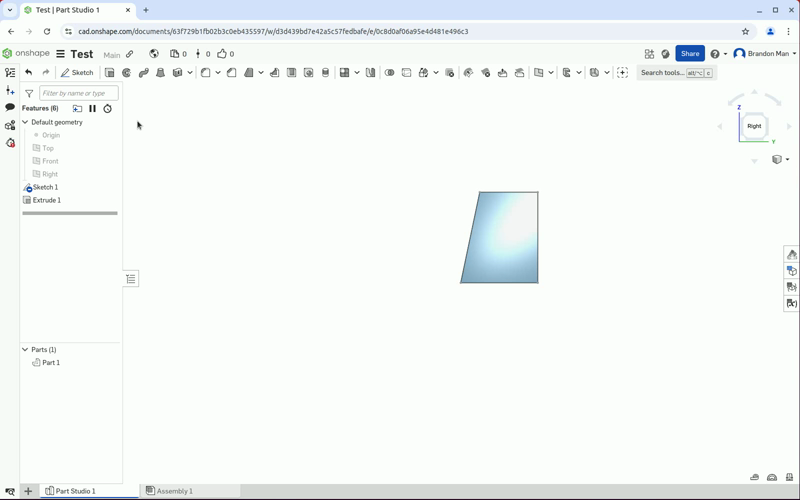
key(shift+h)
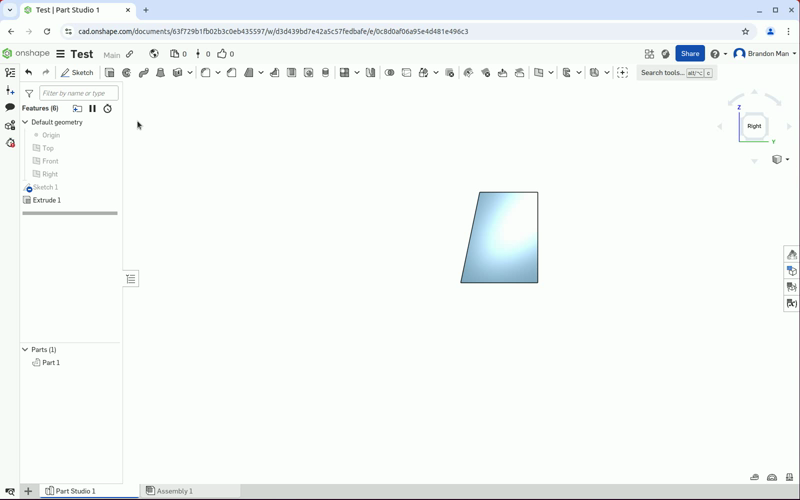
mouse_move(73, 189)
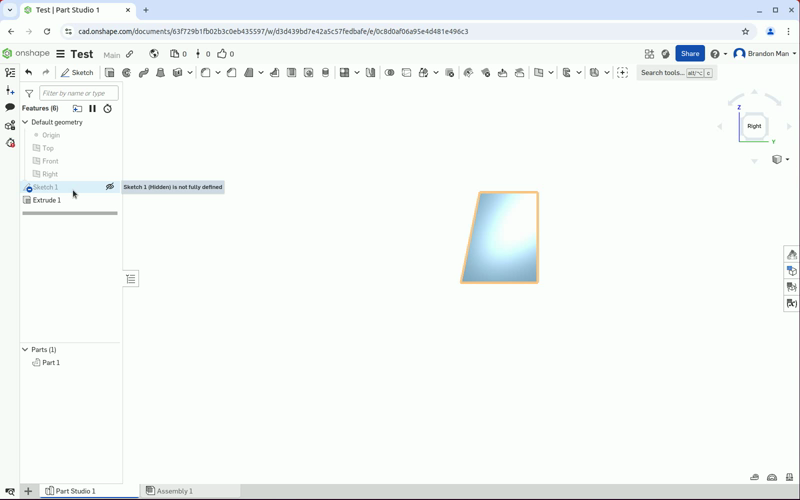
click(73, 189)
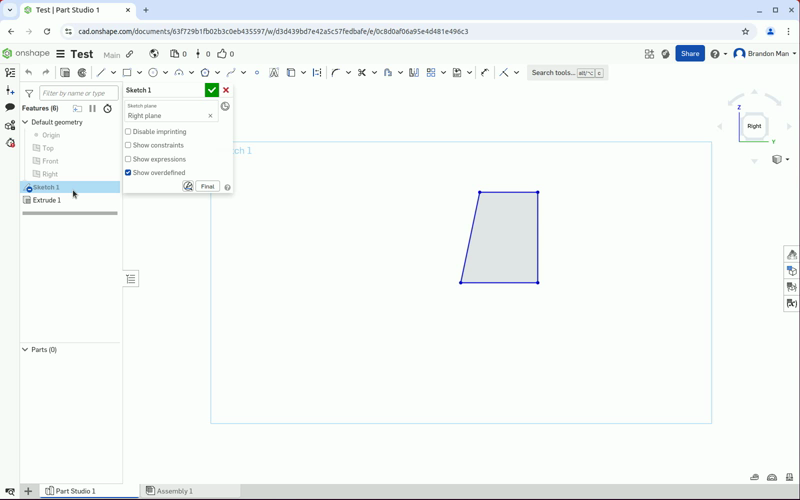
mouse_move(229, 92)
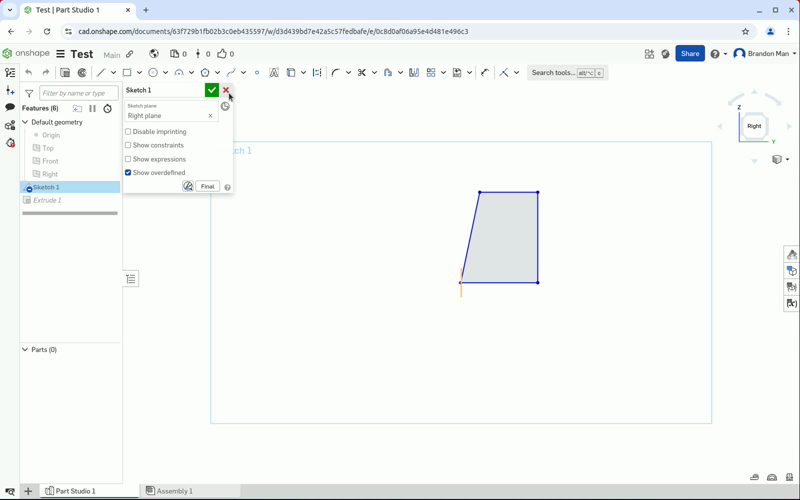
click(229, 92)
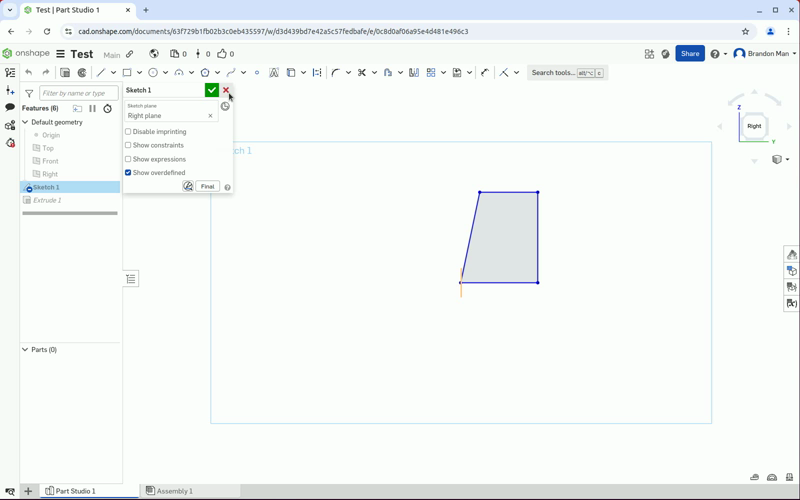
key(shift+s)
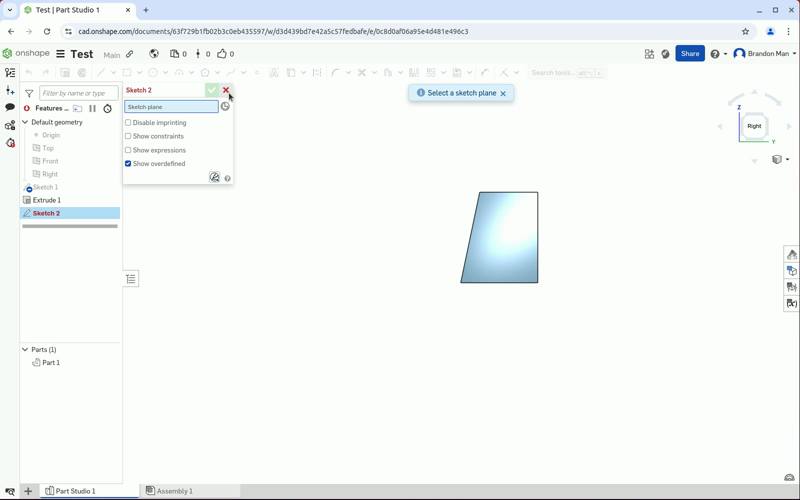
mouse_move(73, 176)
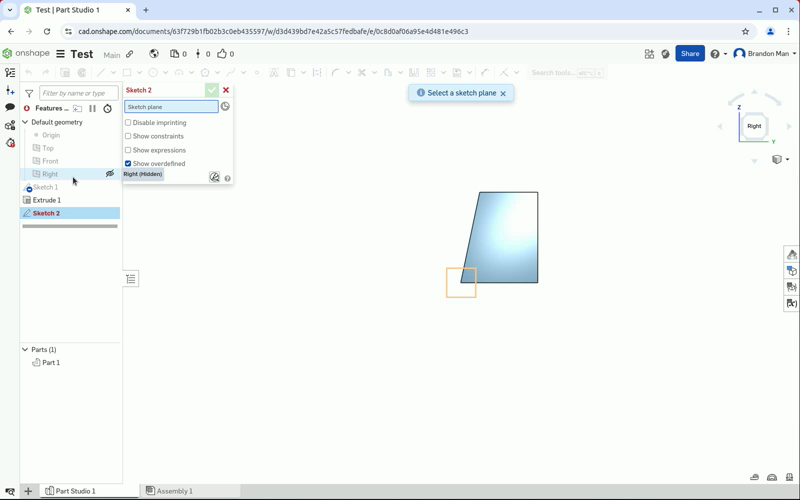
click(73, 176)
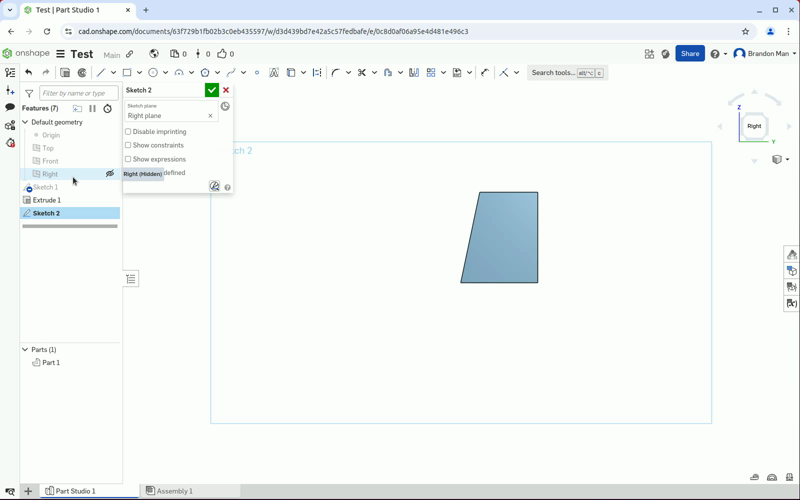
mouse_move(73, 352)
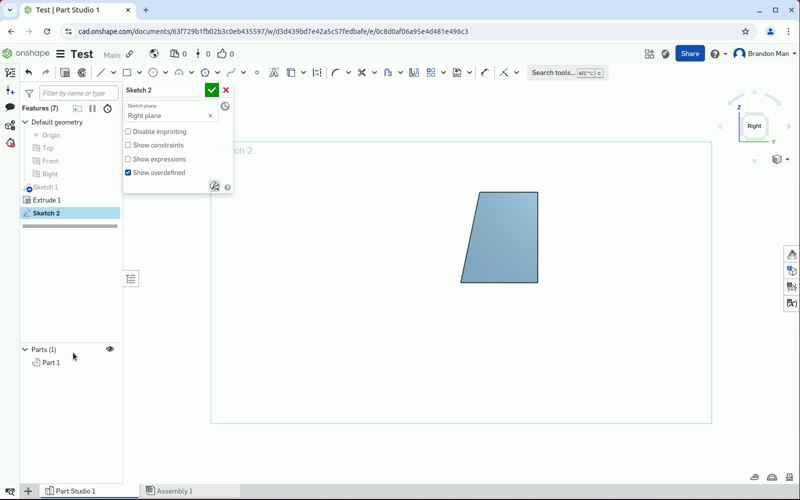
key(y)
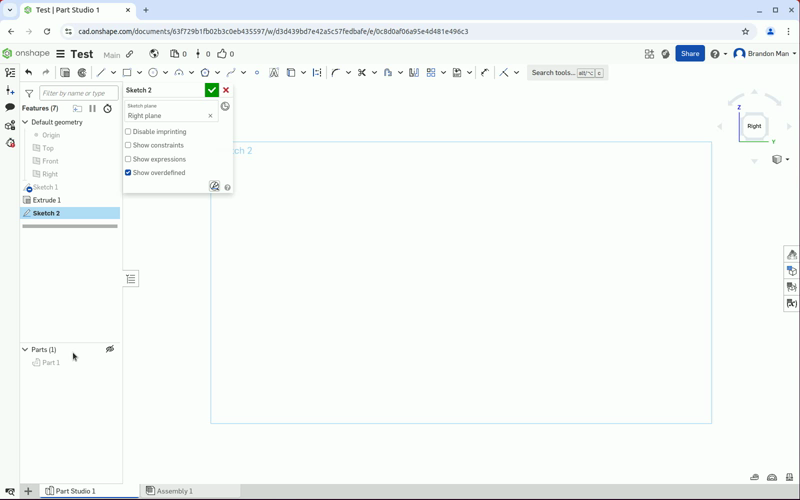
key(l)
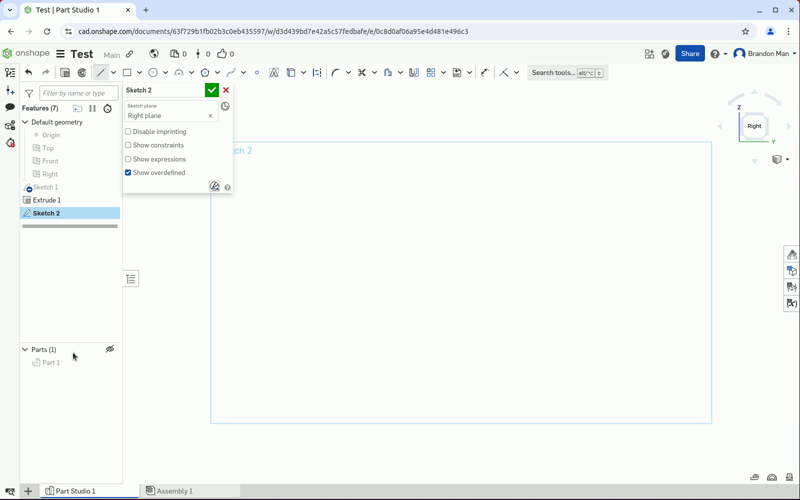
key_down(shift)
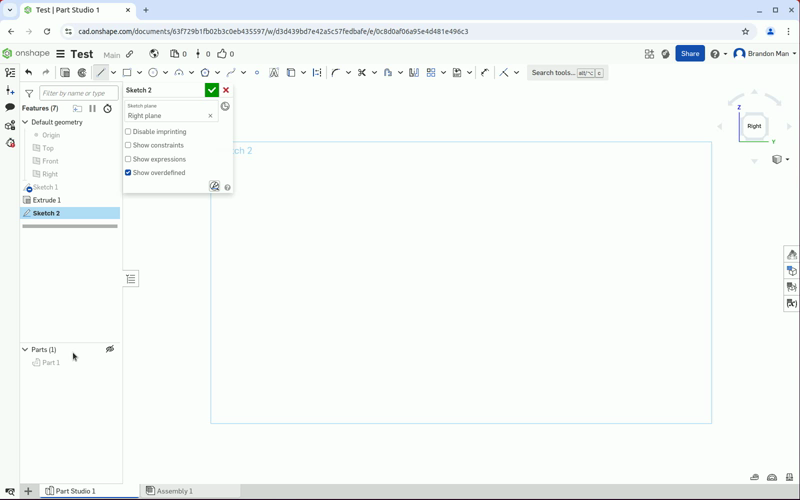
mouse_move(460, 276)
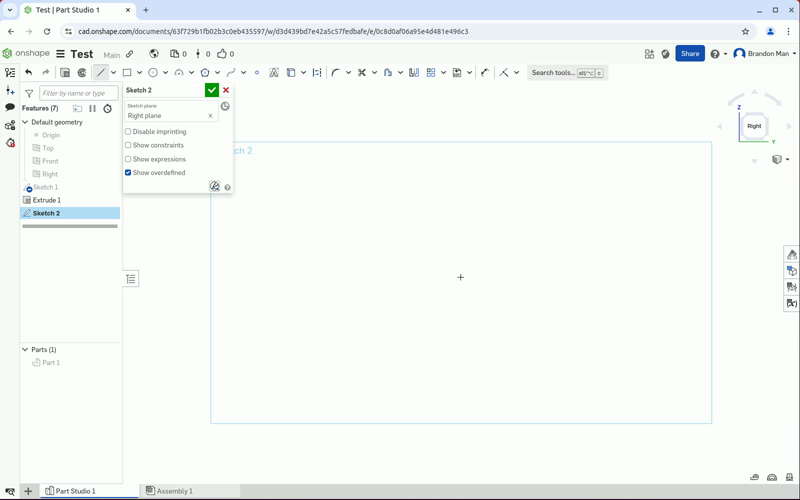
click(460, 276)
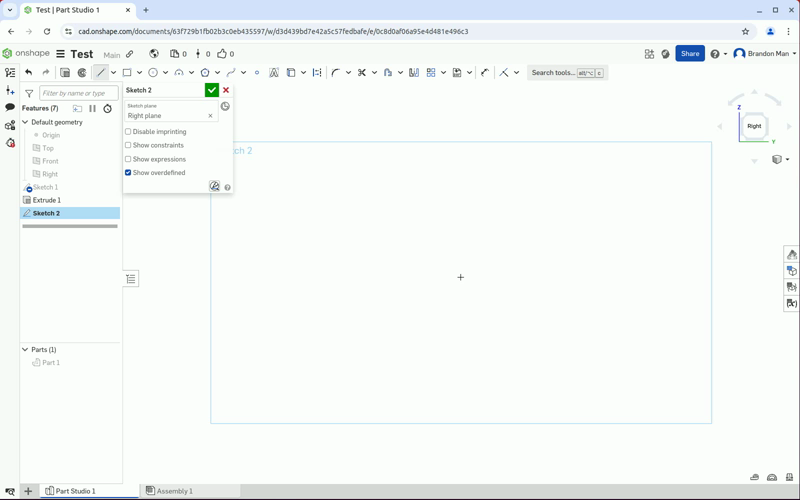
key_up(shift)
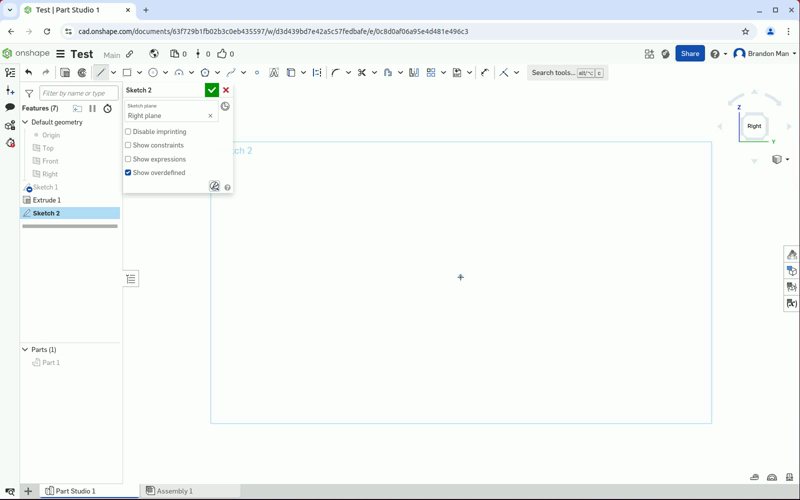
key_down(shift)
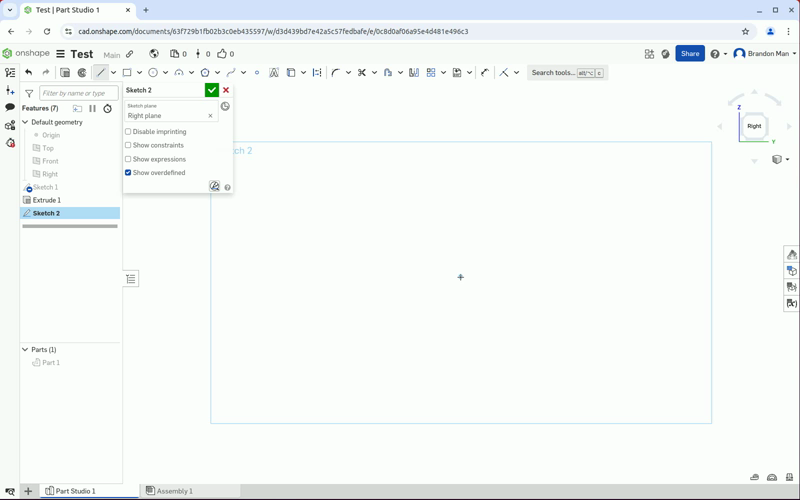
mouse_move(531, 277)
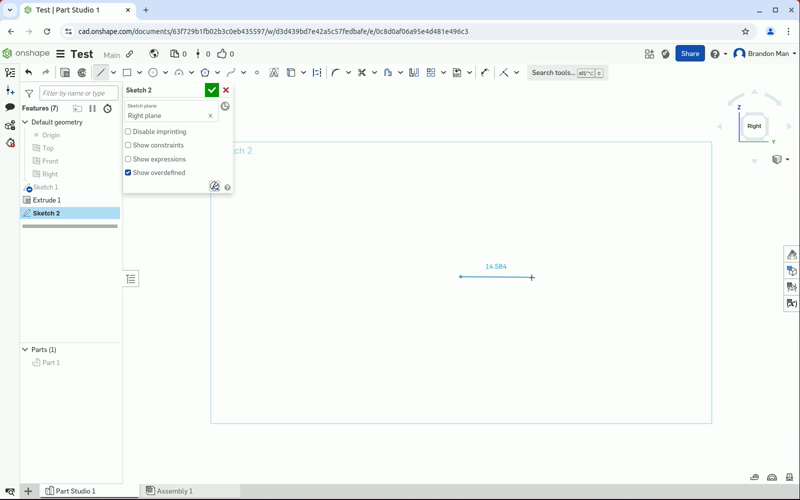
click(531, 277)
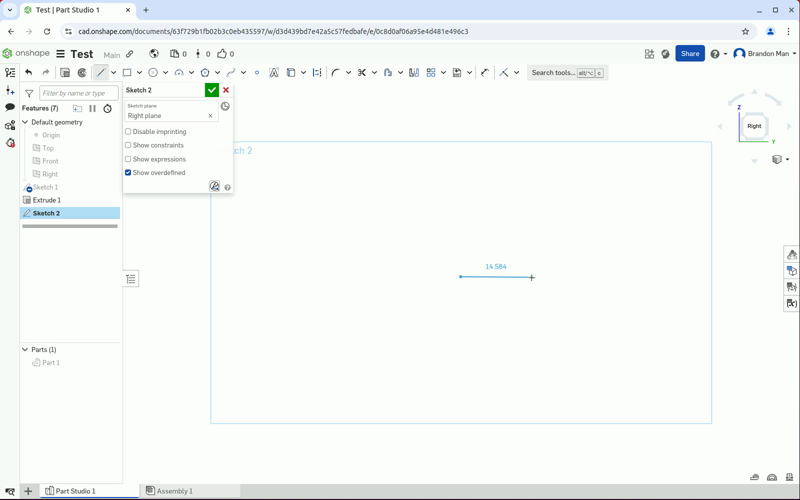
key_up(shift)
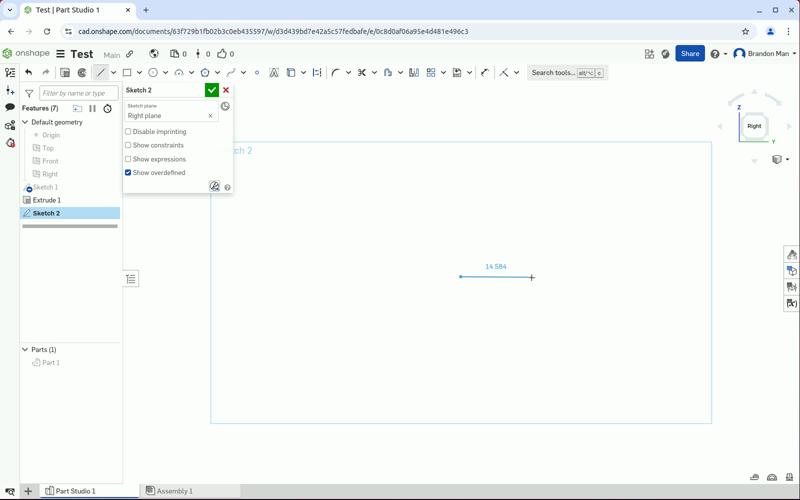
key_down(shift)
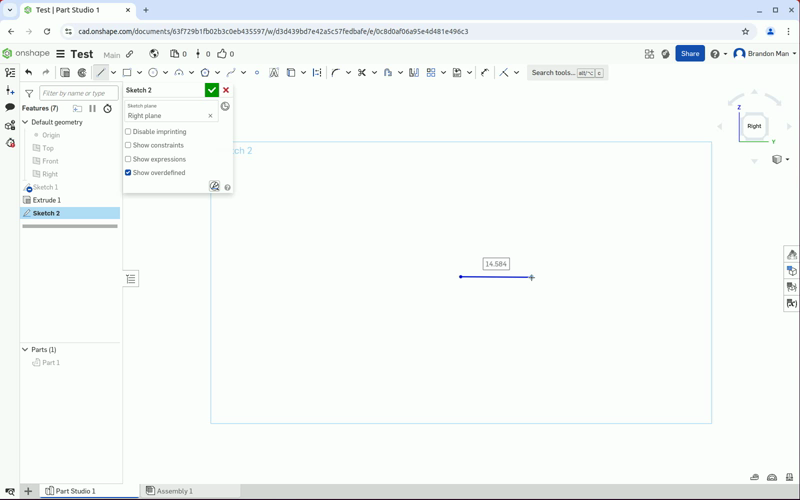
mouse_move(561, 277)
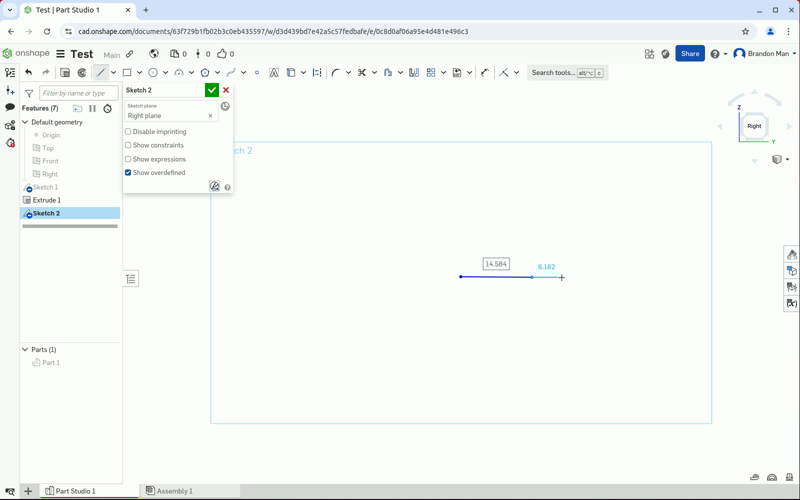
mouse_move(531, 272)
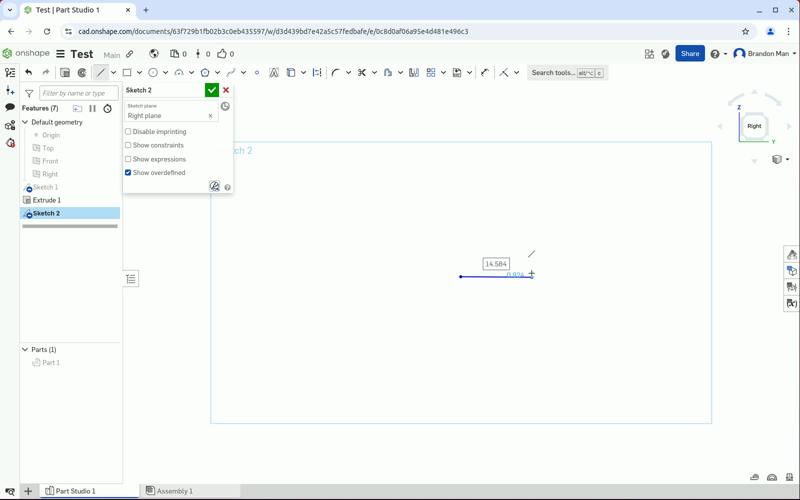
scroll(6)
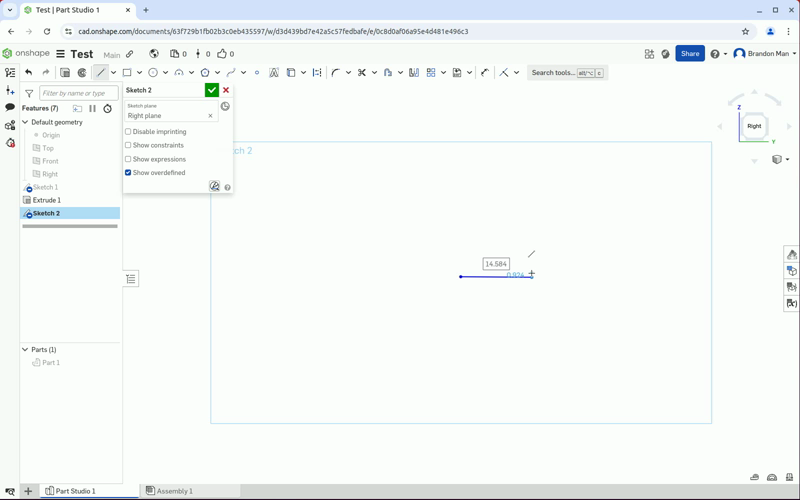
scroll(6)
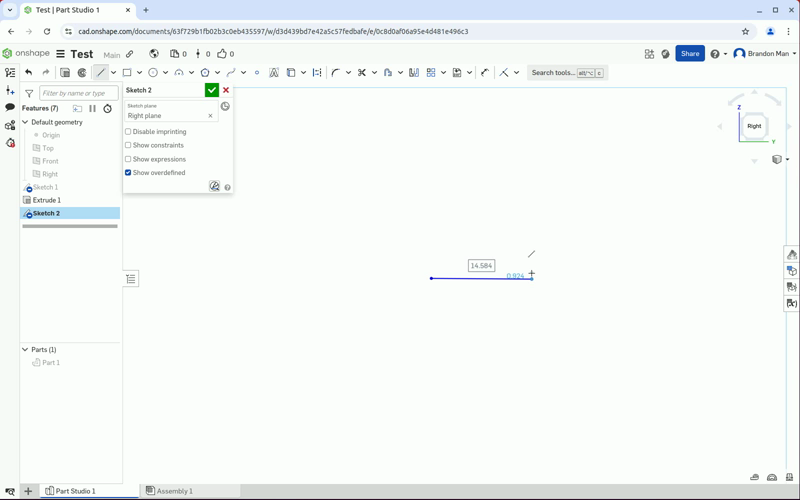
scroll(6)
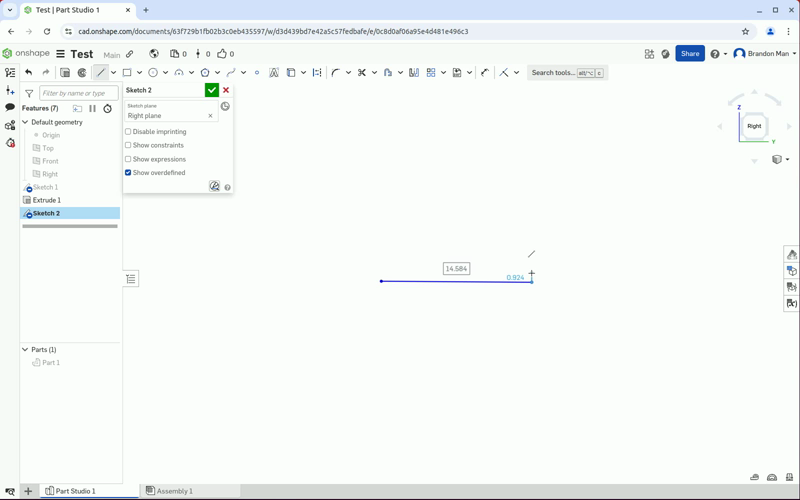
scroll(6)
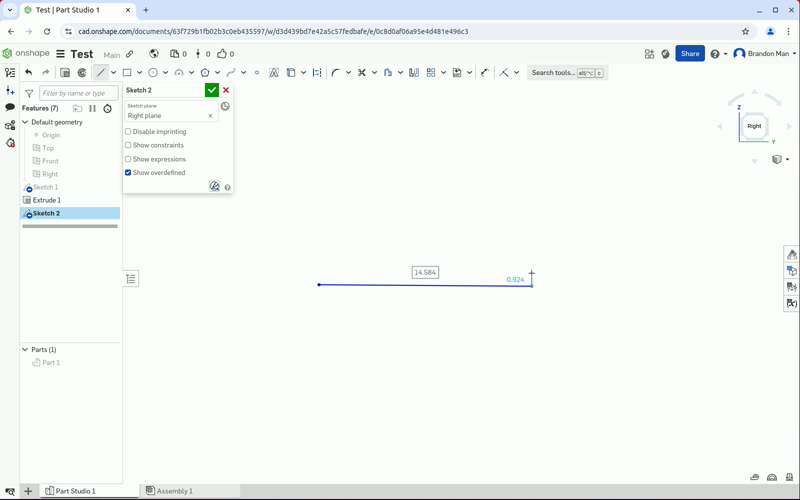
scroll(6)
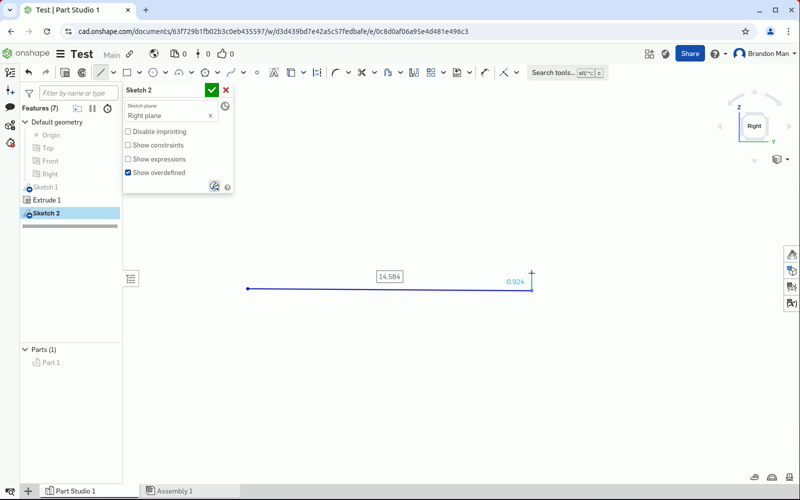
scroll(6)
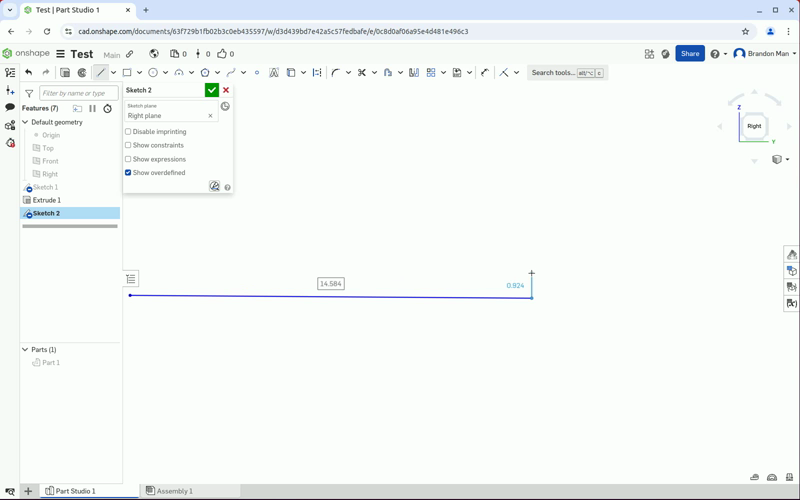
scroll(6)
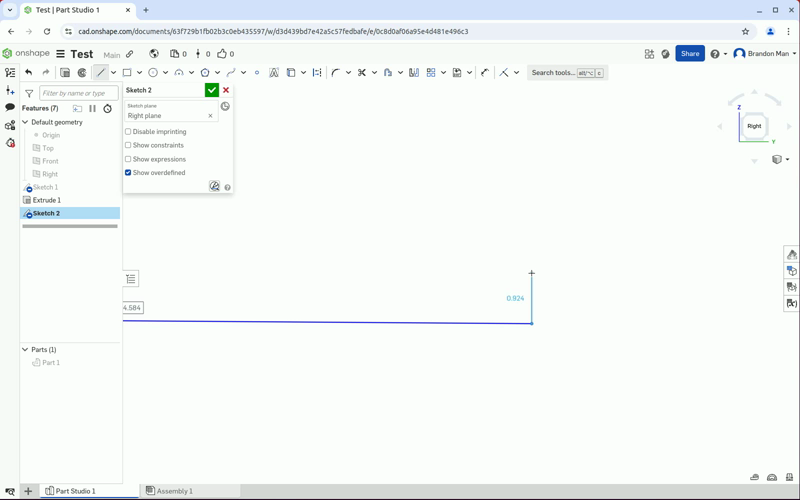
click(531, 272)
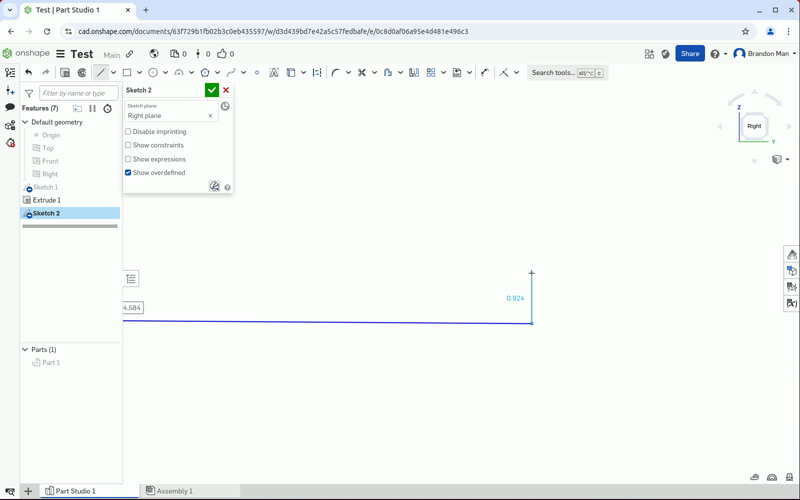
scroll(-6)
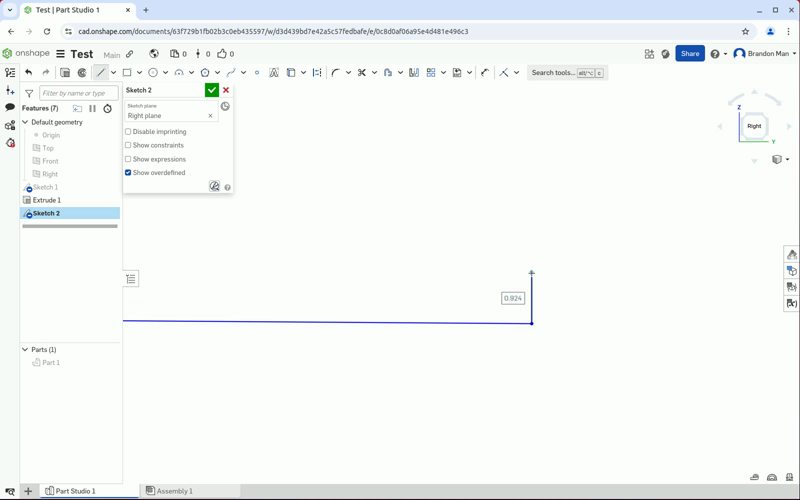
scroll(-6)
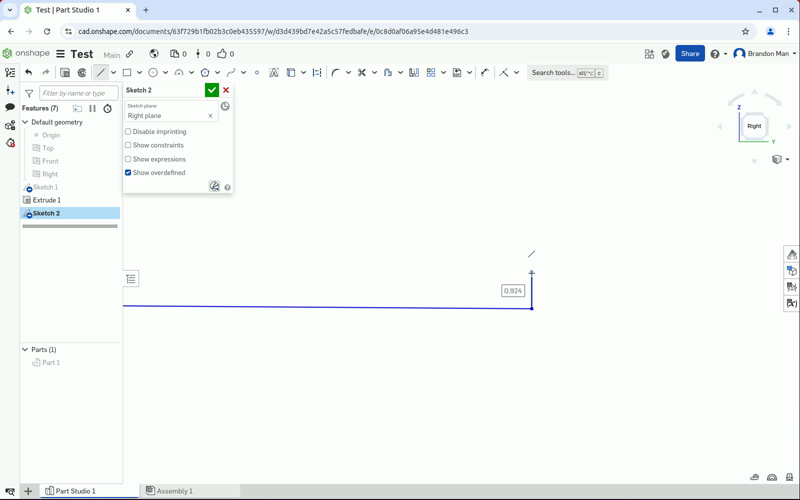
scroll(-6)
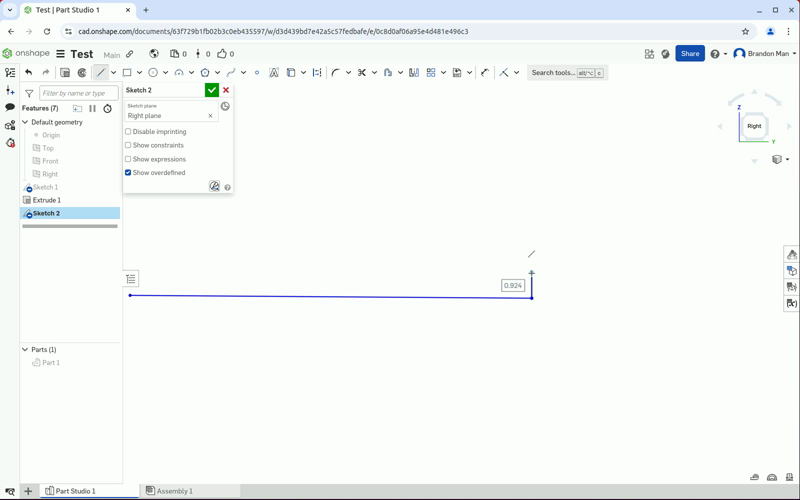
scroll(-6)
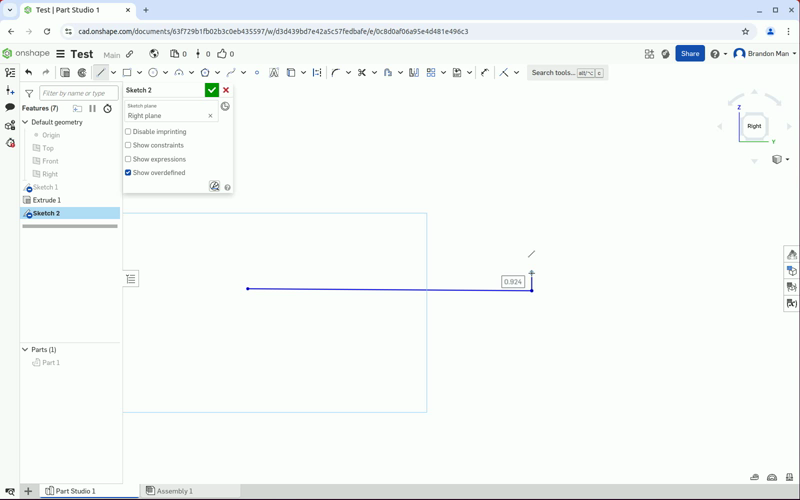
scroll(-6)
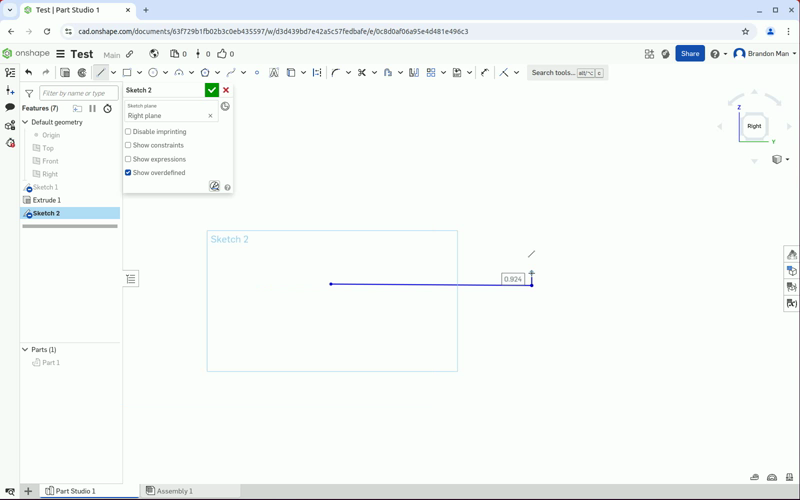
scroll(-6)
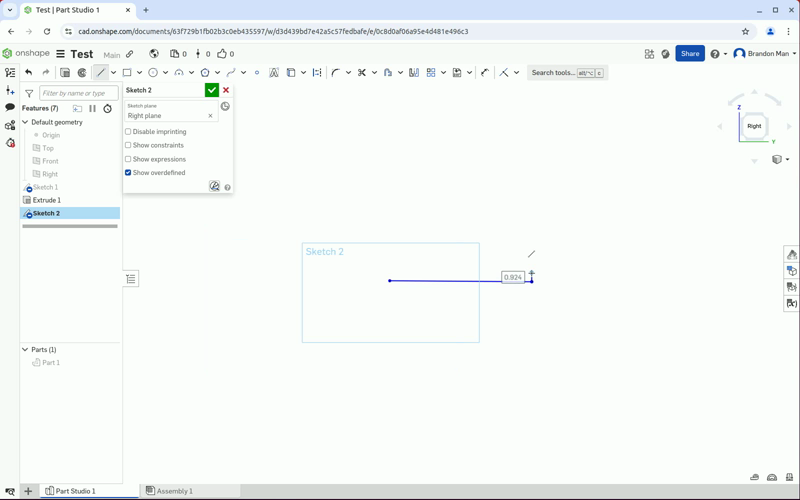
scroll(-6)
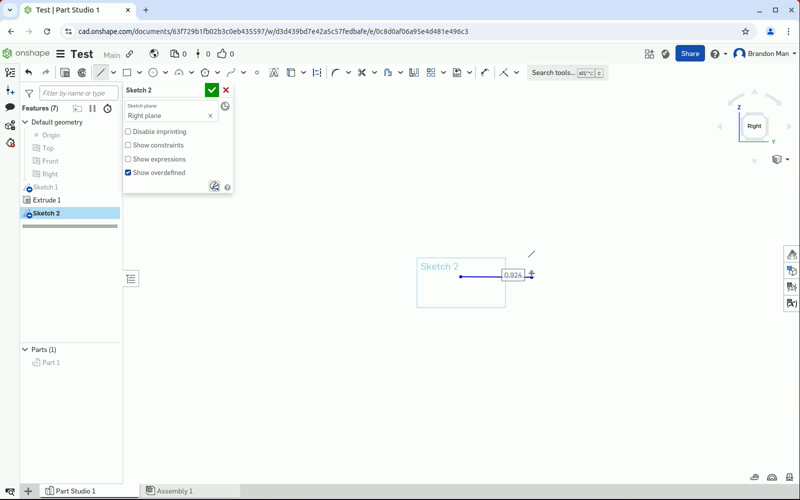
key_up(shift)
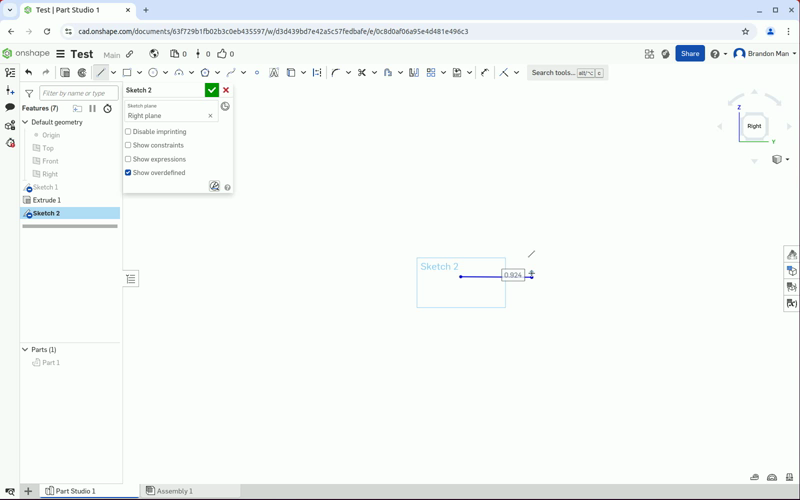
key_down(shift)
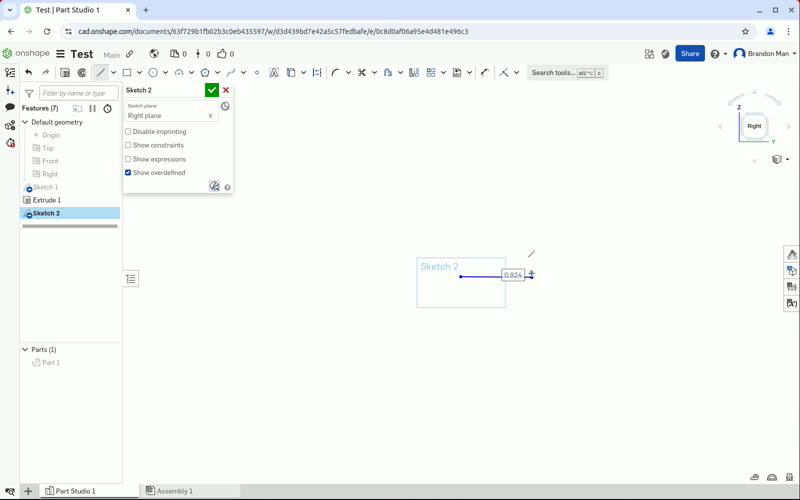
mouse_move(460, 272)
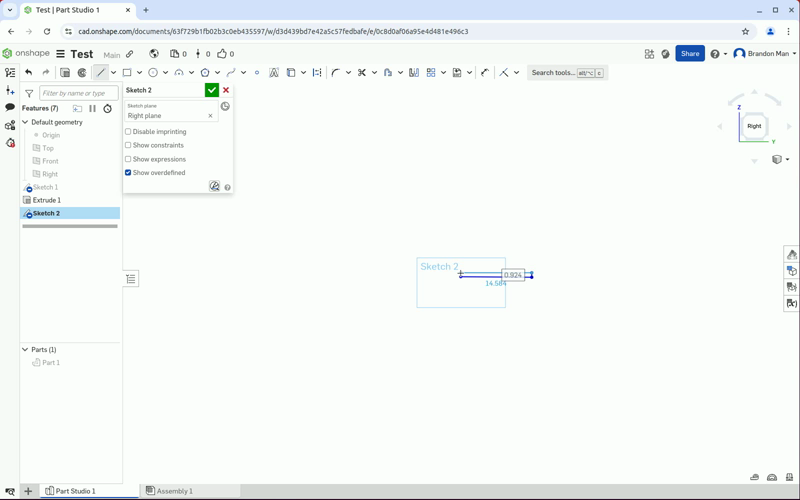
scroll(6)
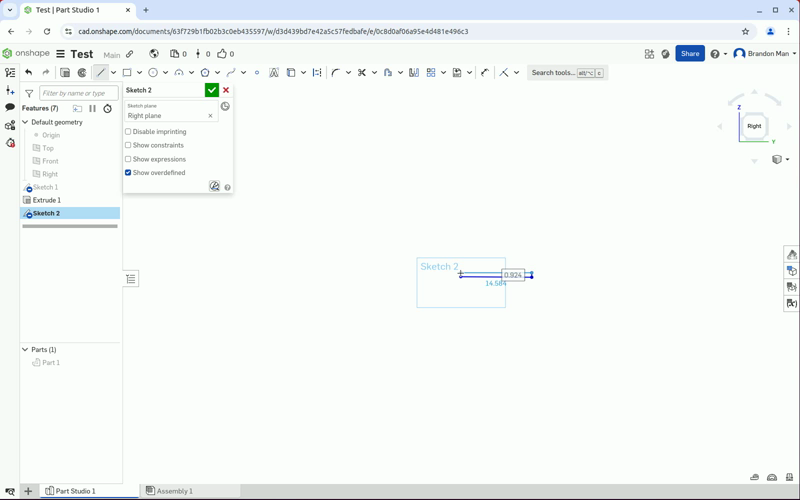
scroll(6)
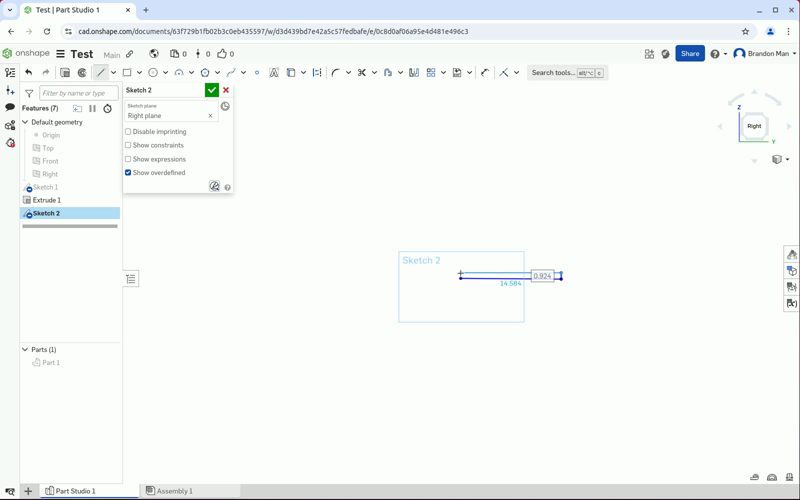
scroll(6)
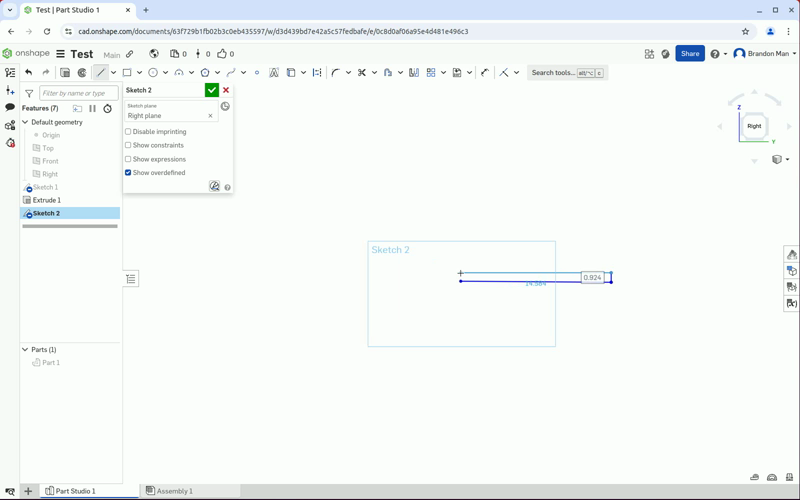
scroll(6)
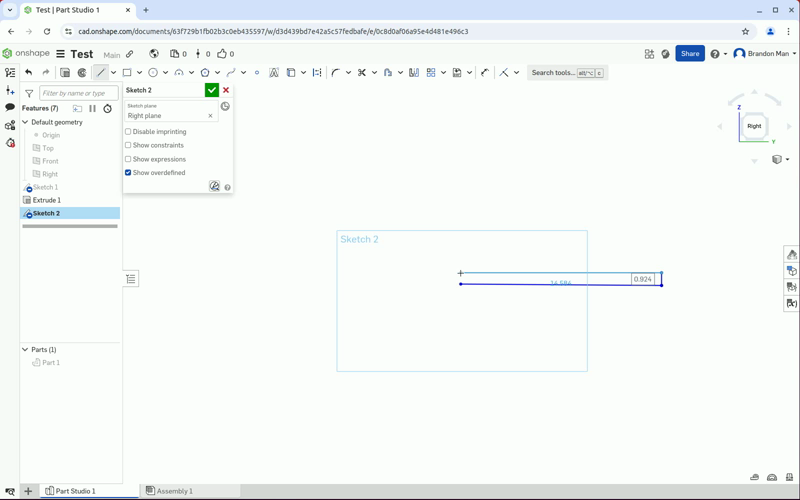
scroll(6)
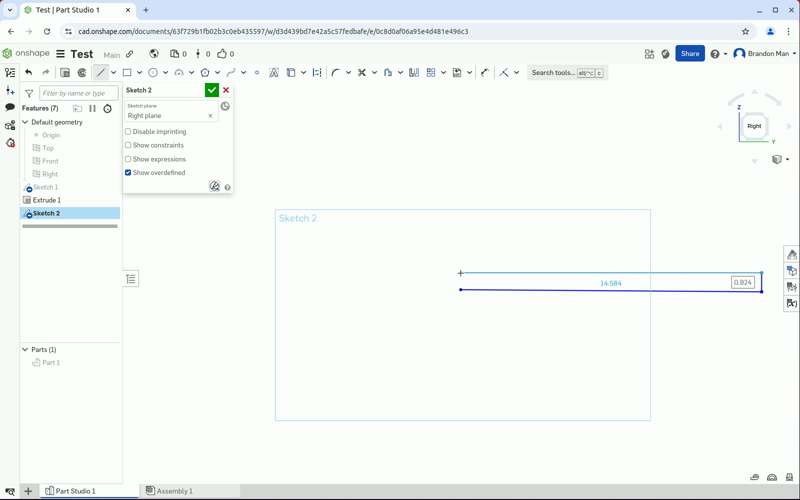
scroll(6)
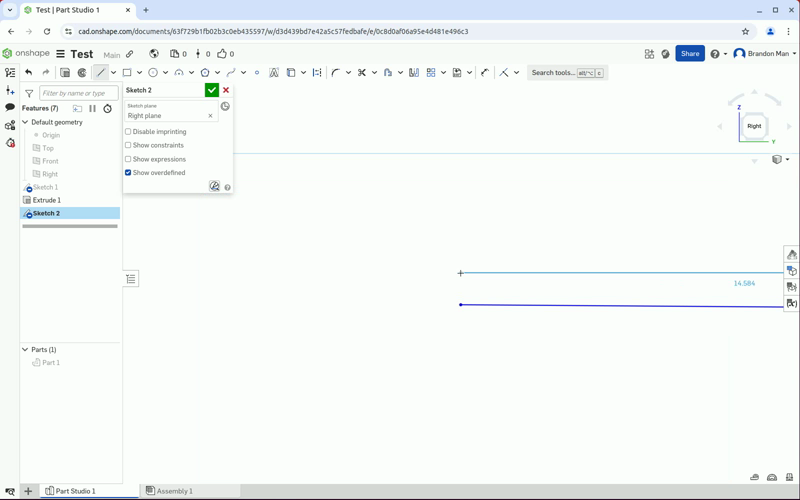
scroll(6)
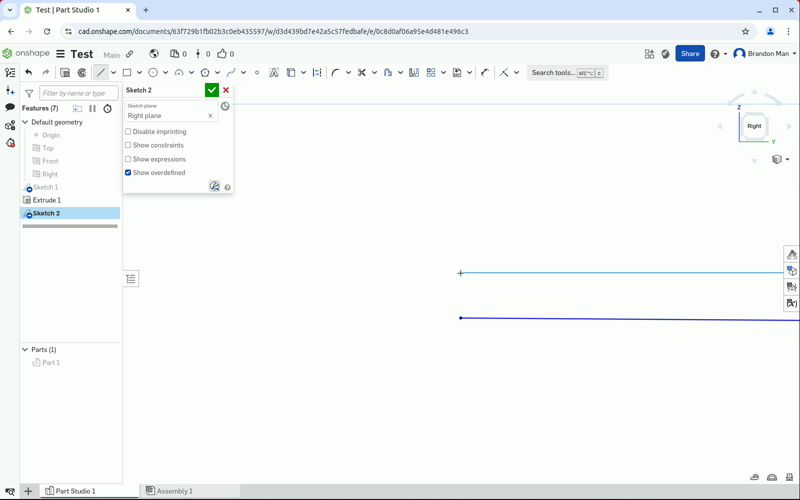
click(460, 272)
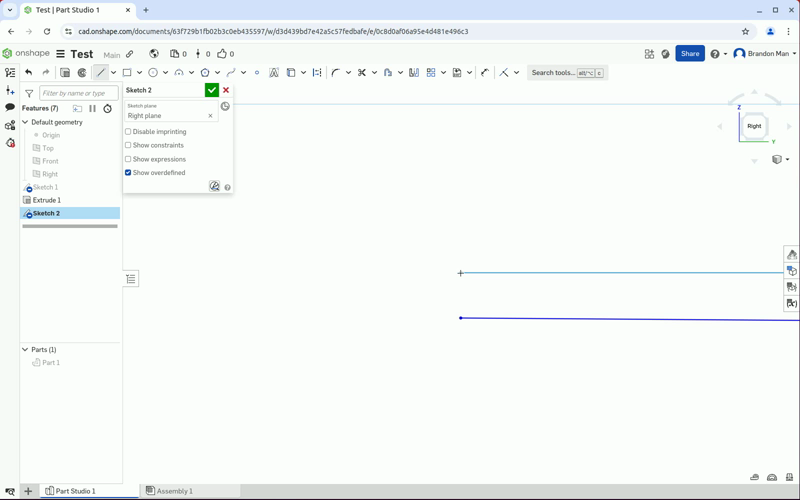
scroll(-6)
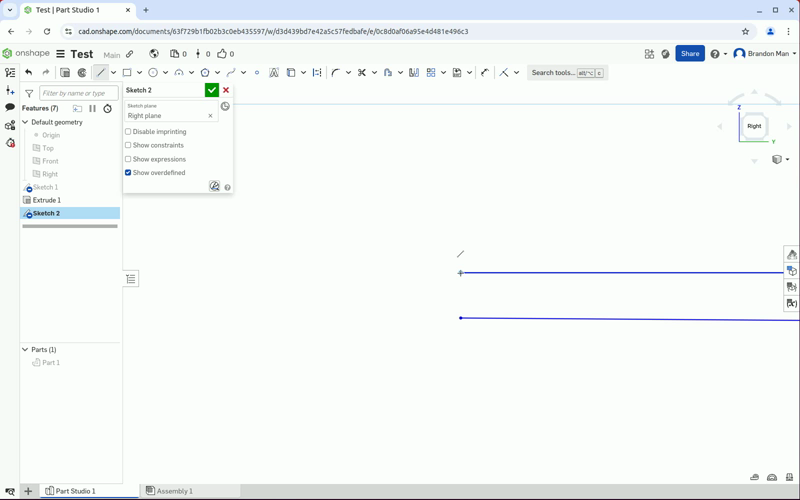
scroll(-6)
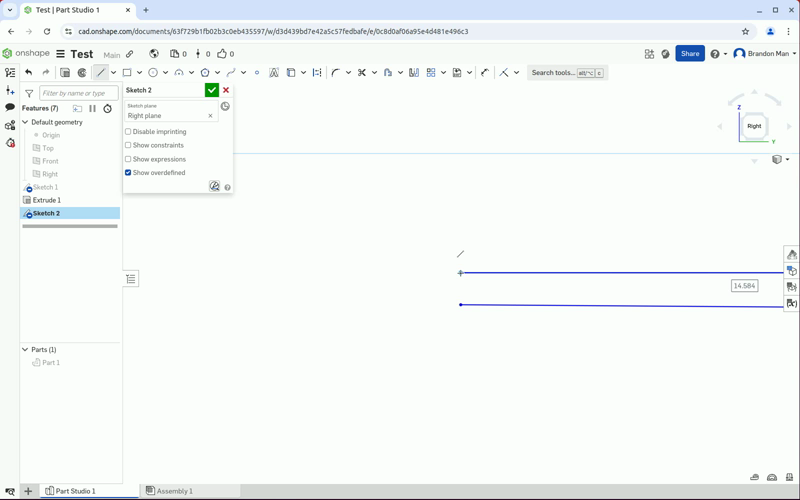
scroll(-6)
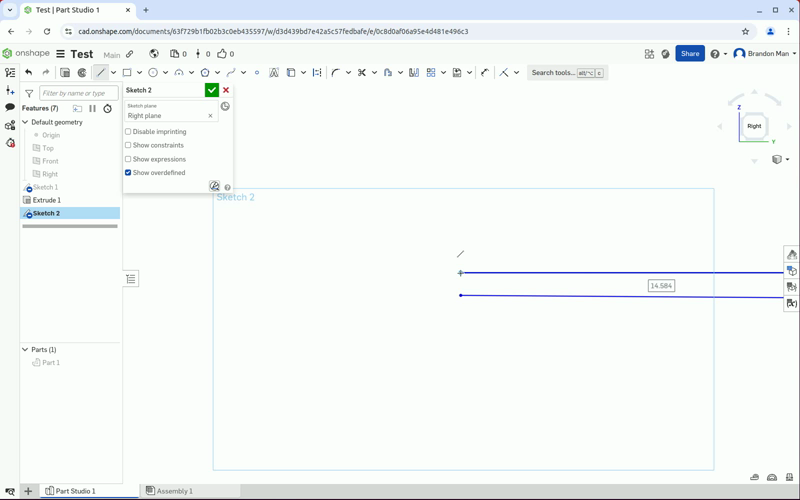
scroll(-6)
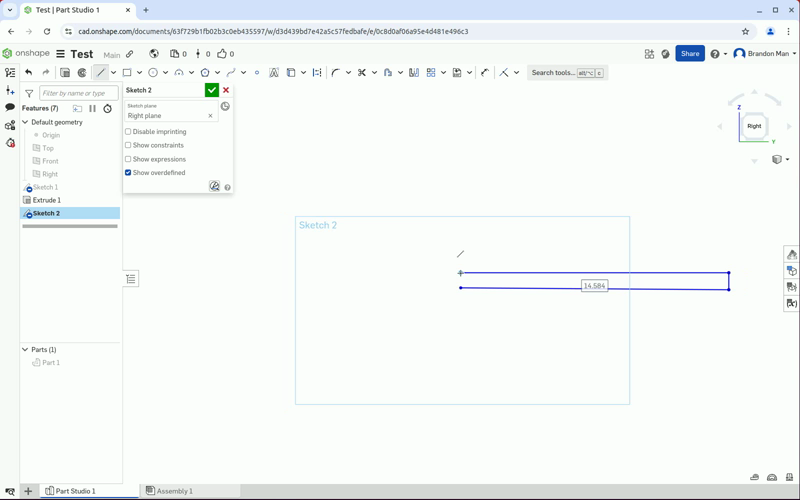
scroll(-6)
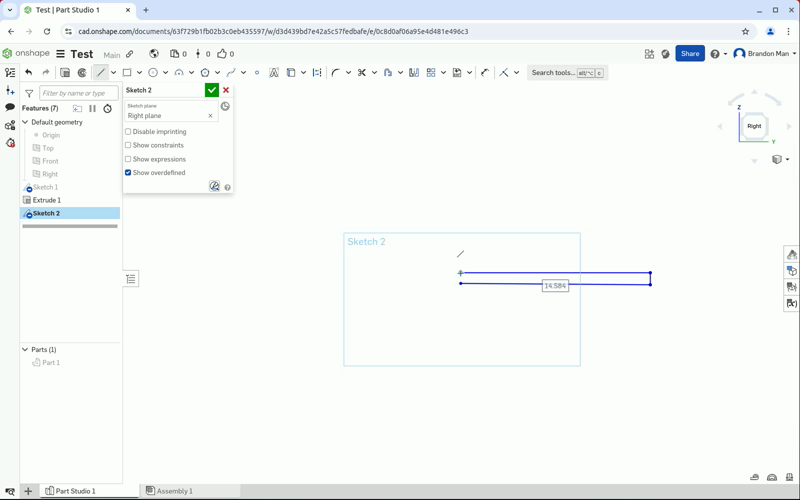
scroll(-6)
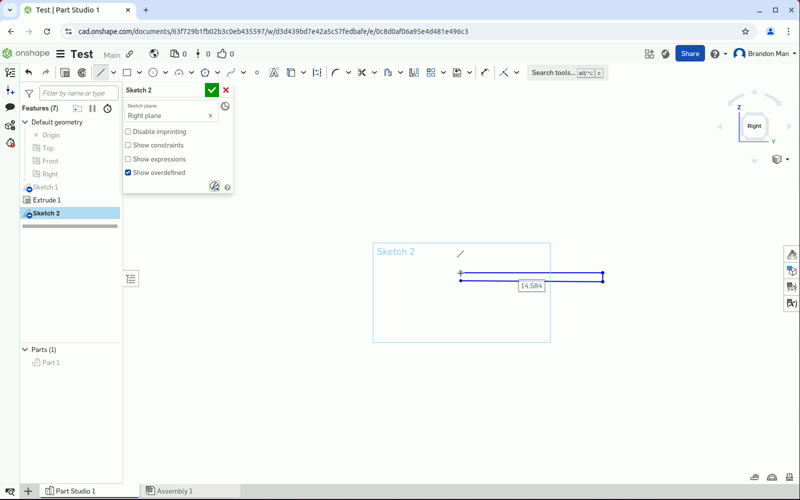
scroll(-6)
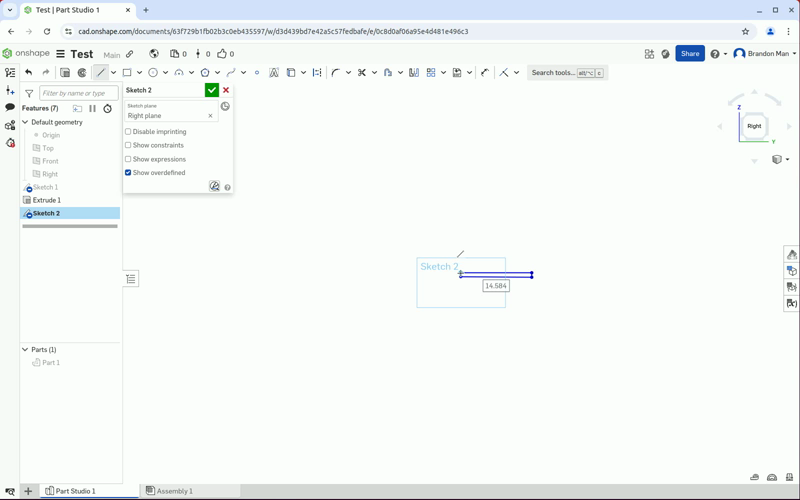
key_up(shift)
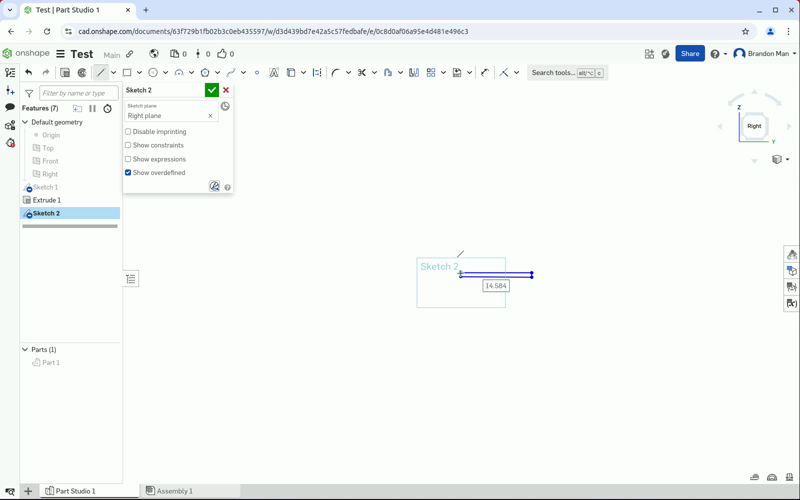
mouse_move(490, 272)
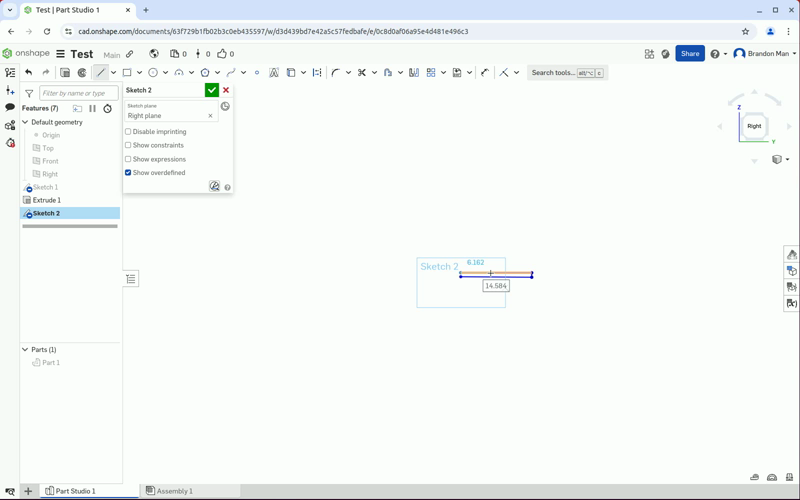
key_down(shift)
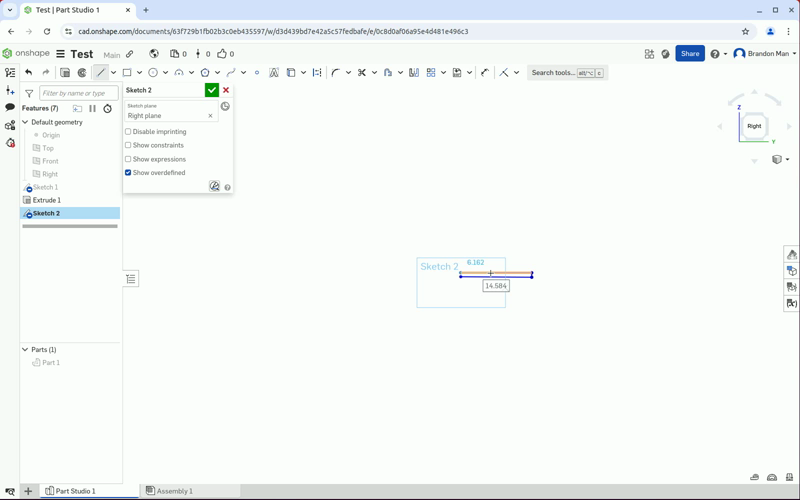
mouse_move(460, 276)
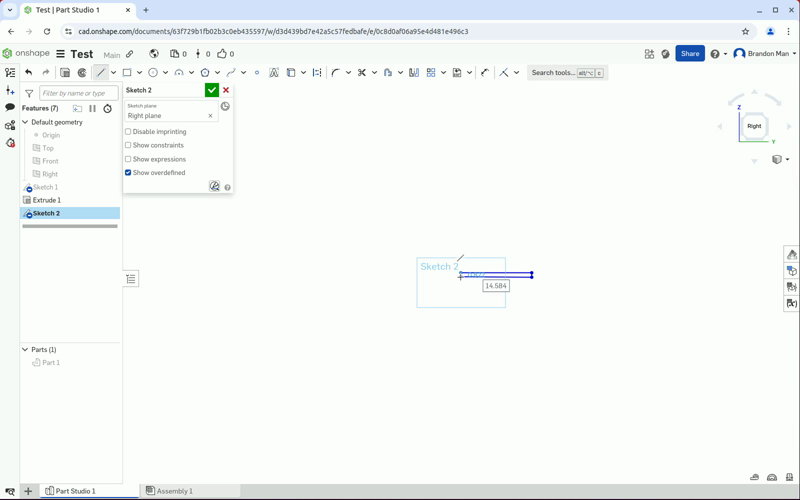
scroll(6)
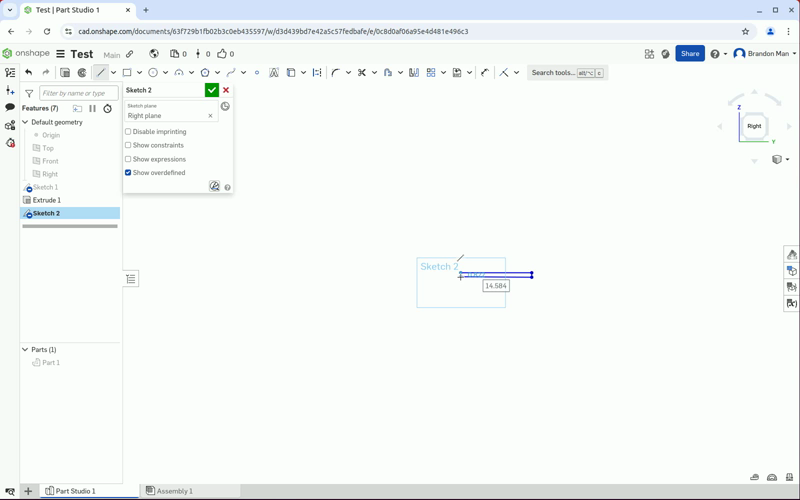
scroll(6)
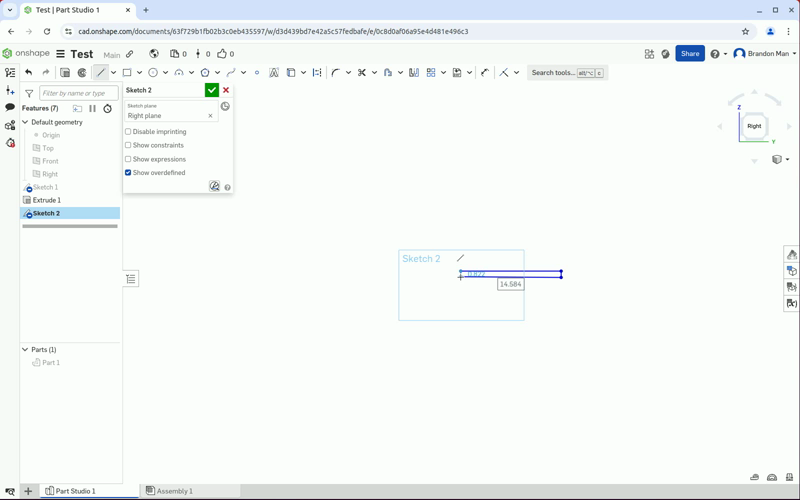
scroll(6)
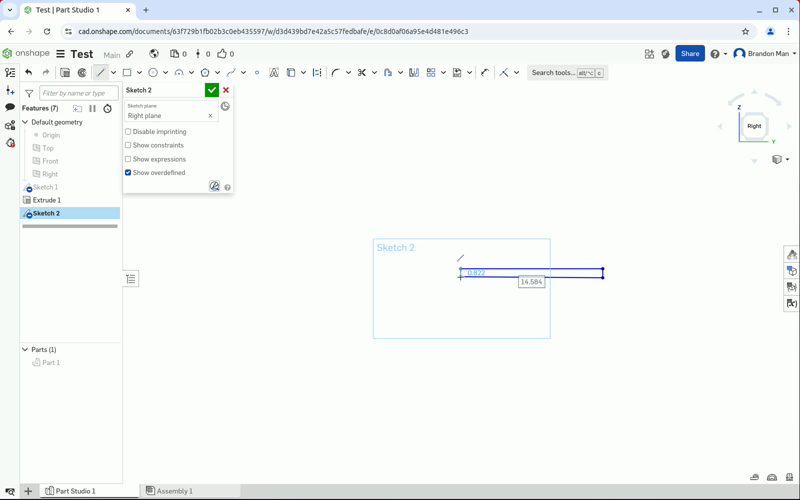
scroll(6)
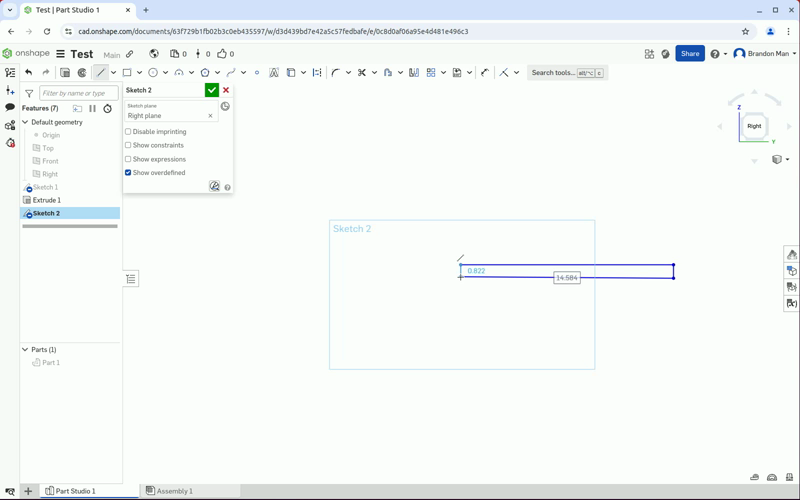
scroll(6)
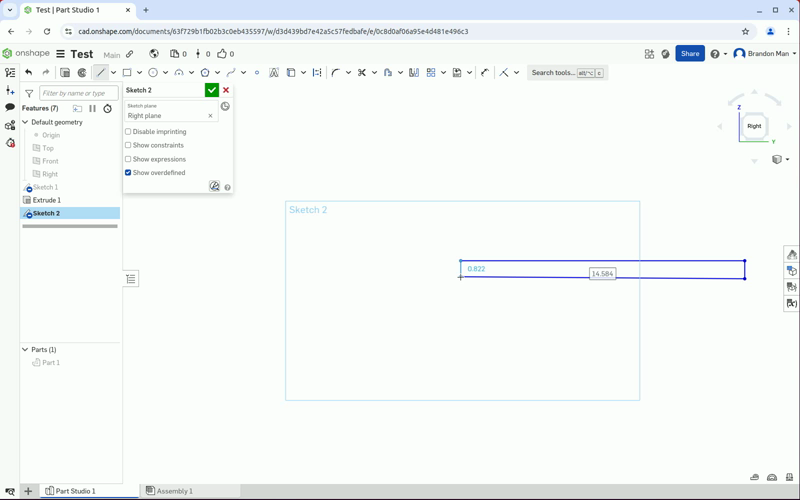
scroll(6)
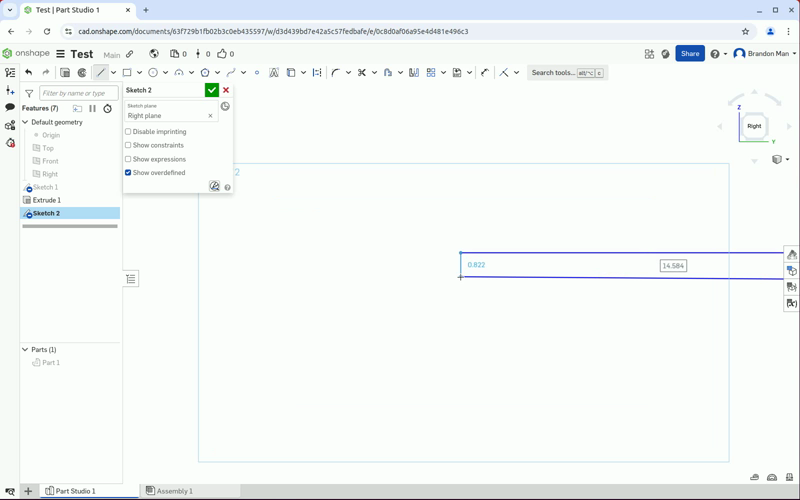
scroll(6)
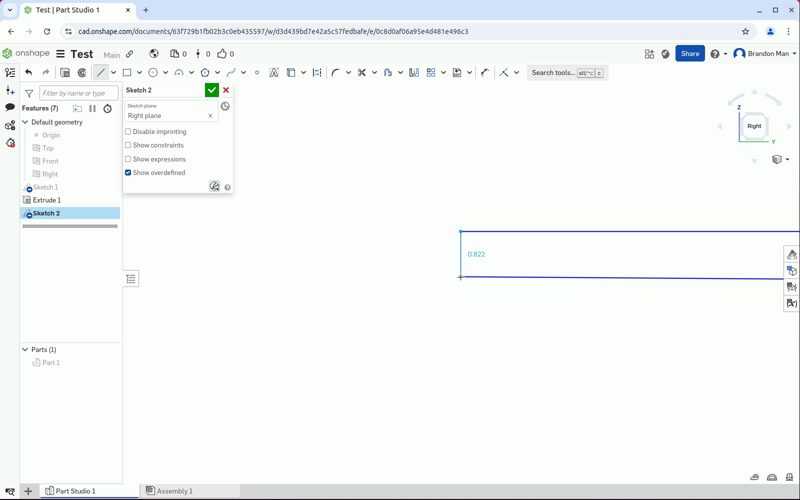
key_up(shift)
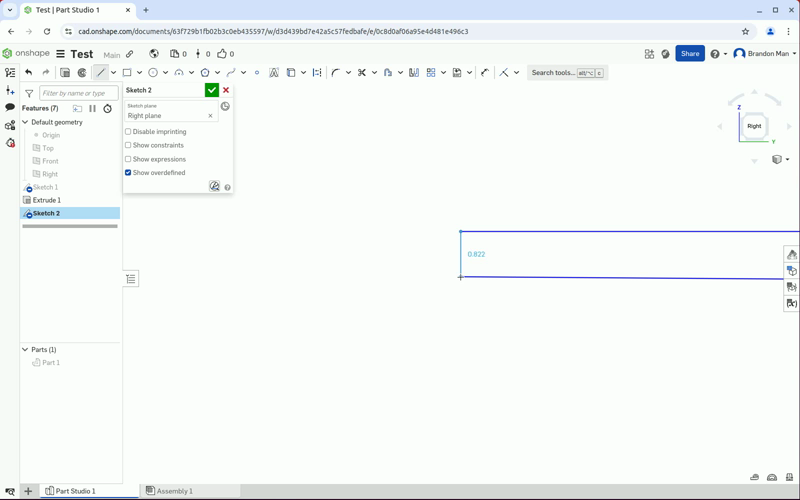
click(460, 276)
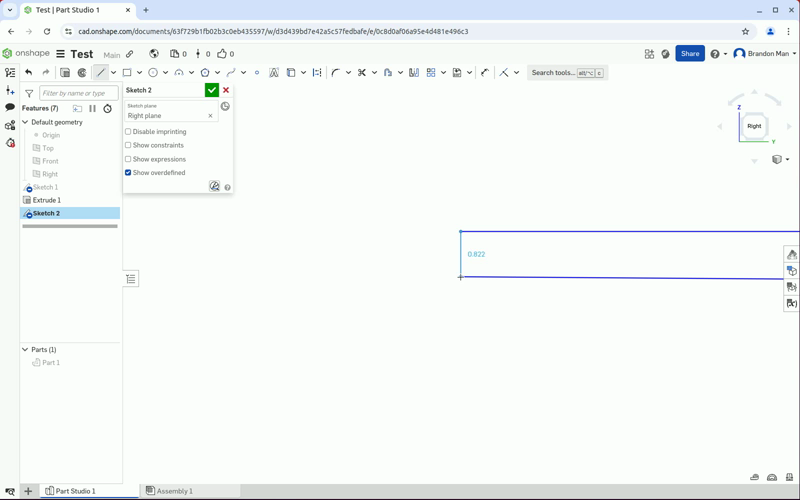
scroll(-6)
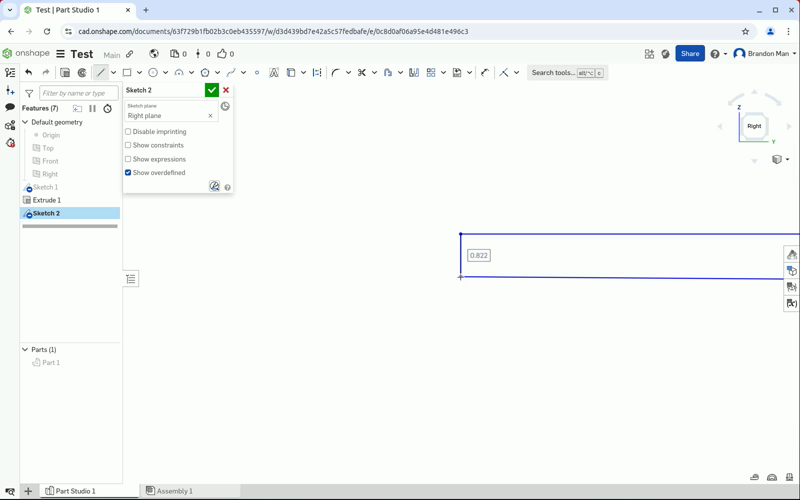
scroll(-6)
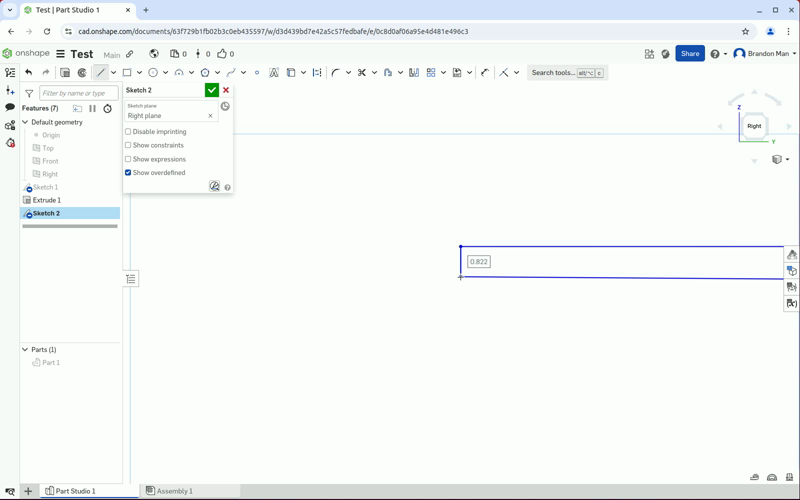
scroll(-6)
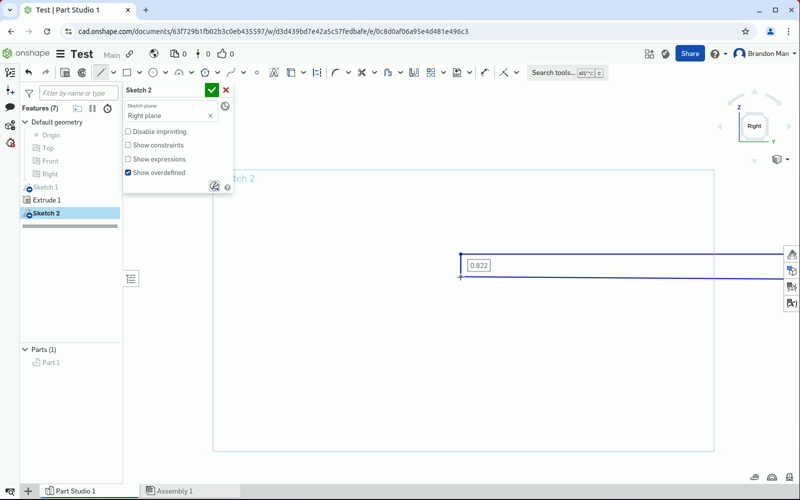
scroll(-6)
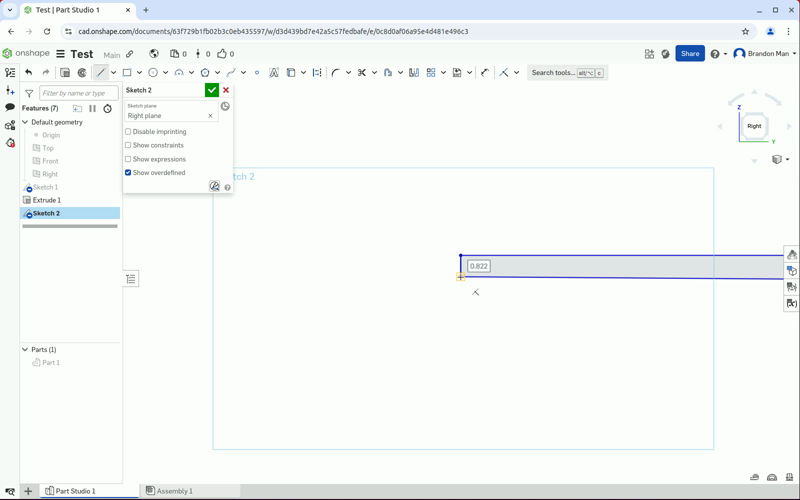
scroll(-6)
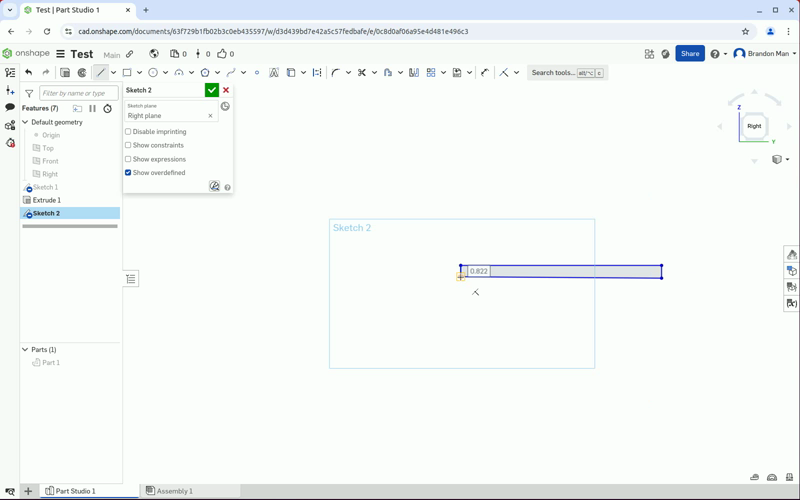
scroll(-6)
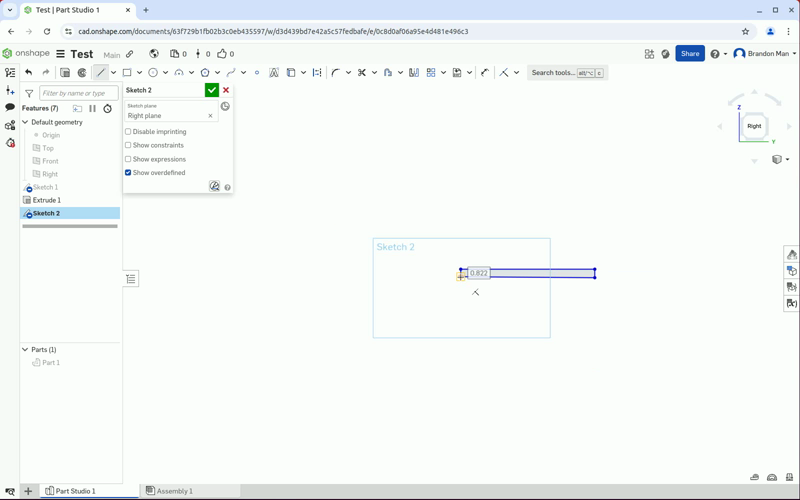
scroll(-6)
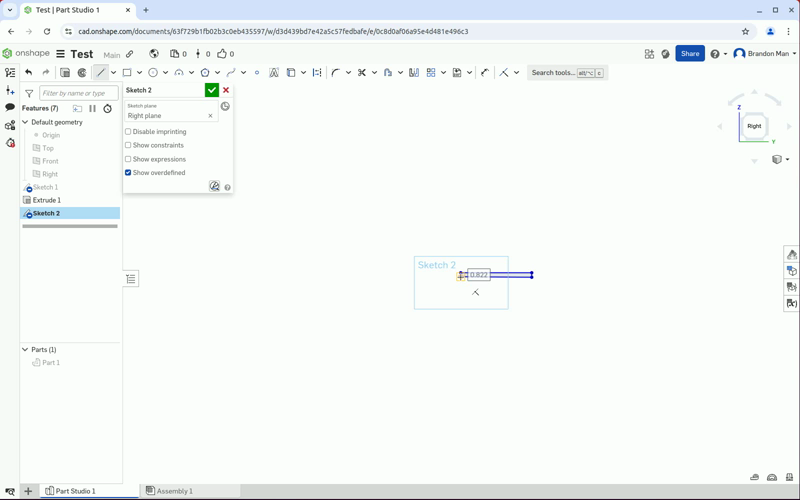
key(esc)
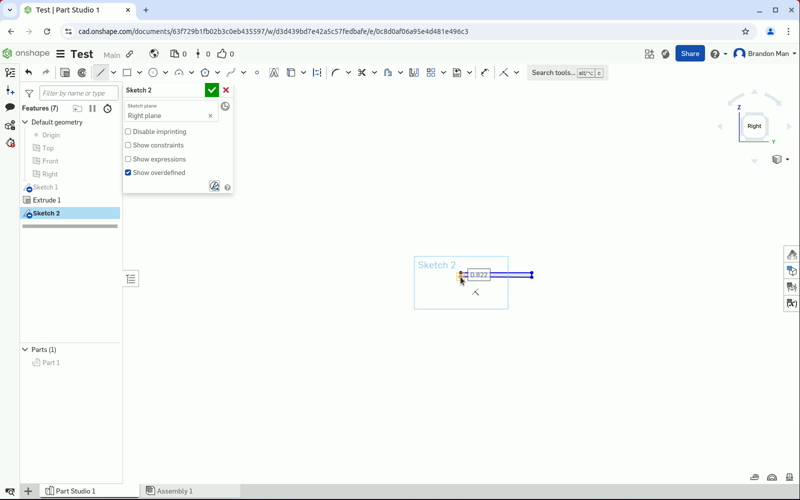
mouse_move(498, 275)
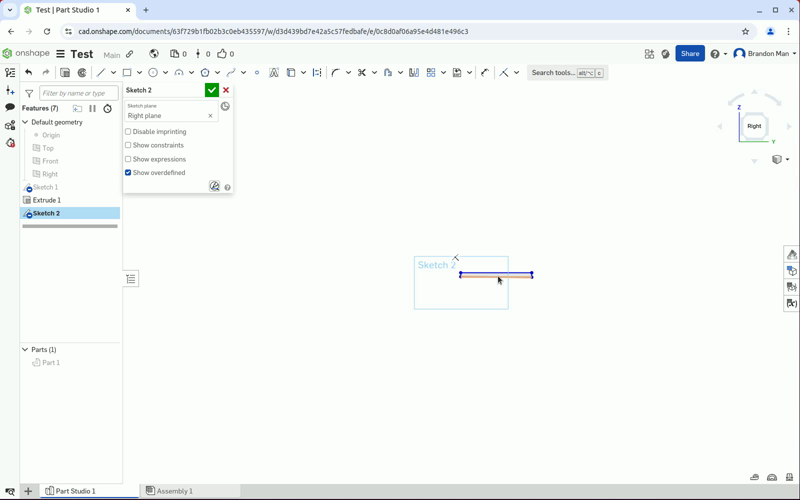
scroll(6)
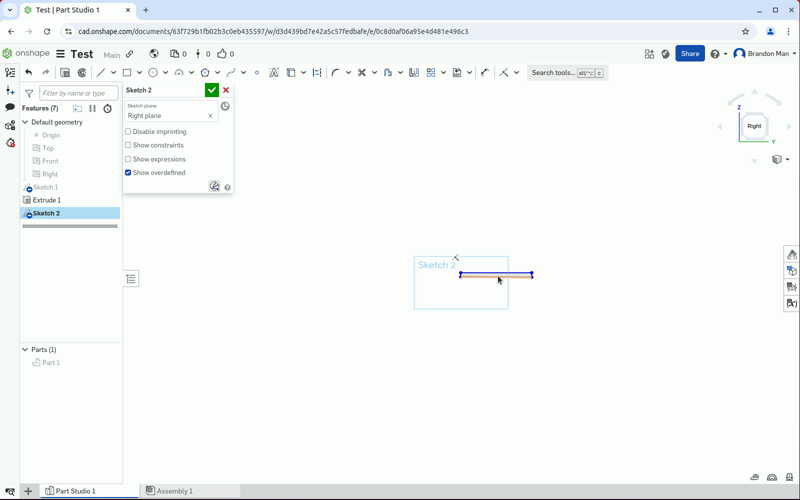
scroll(6)
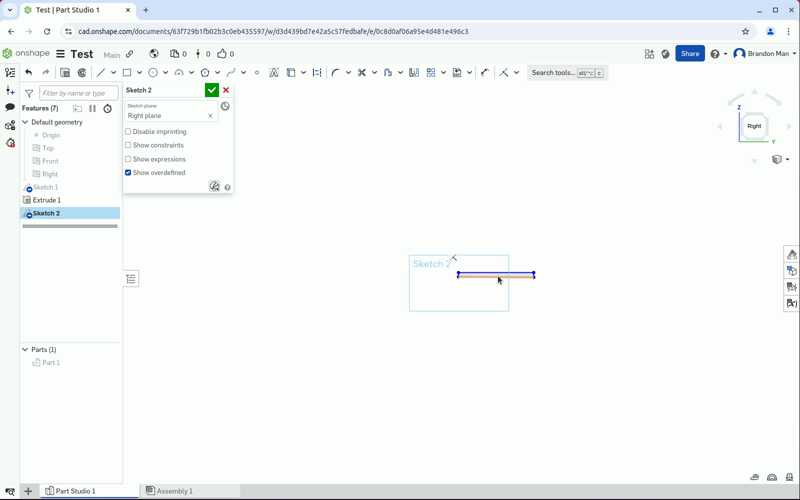
scroll(6)
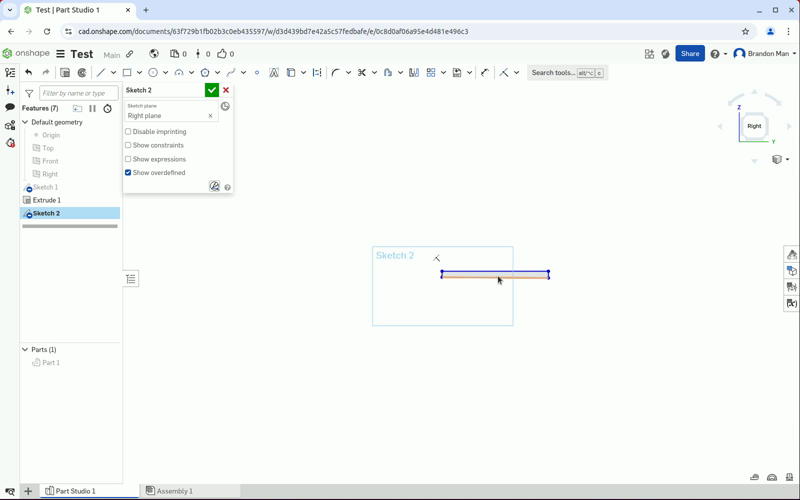
scroll(6)
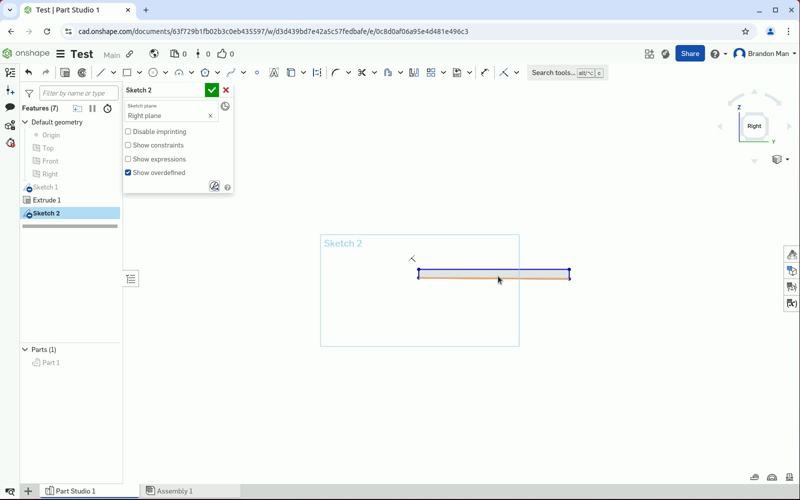
scroll(6)
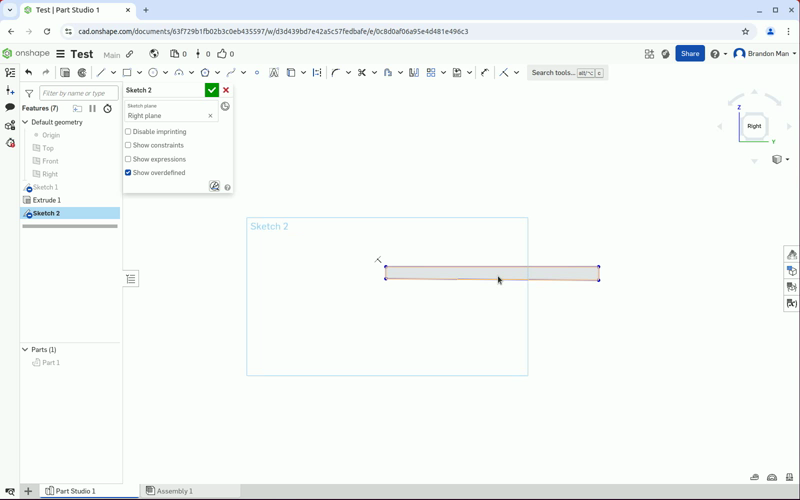
scroll(6)
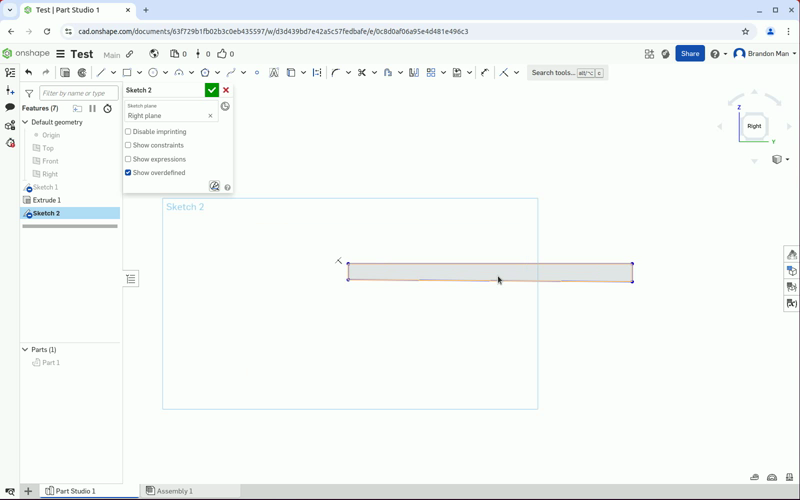
scroll(6)
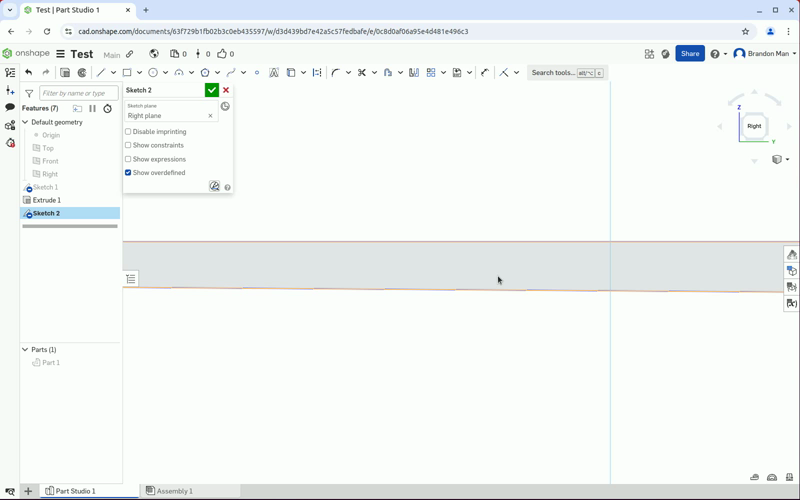
click(498, 275)
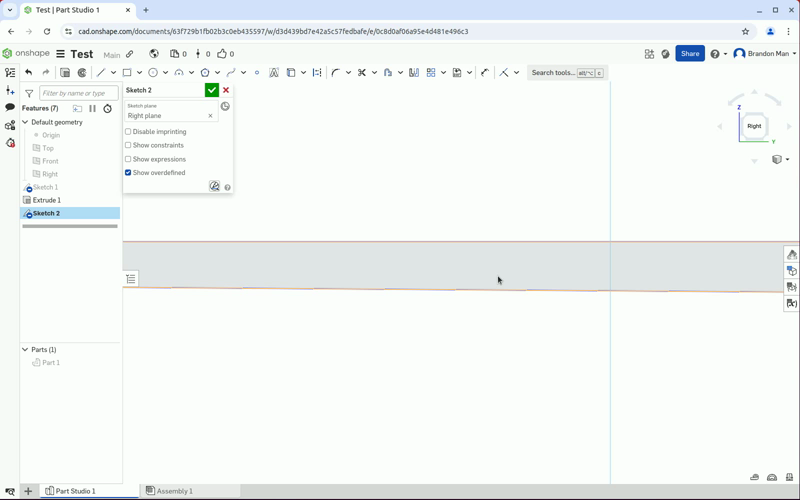
scroll(-6)
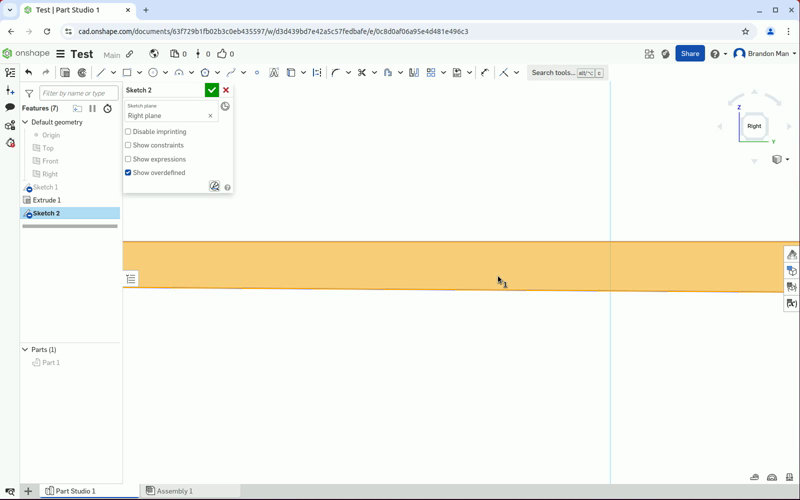
scroll(-6)
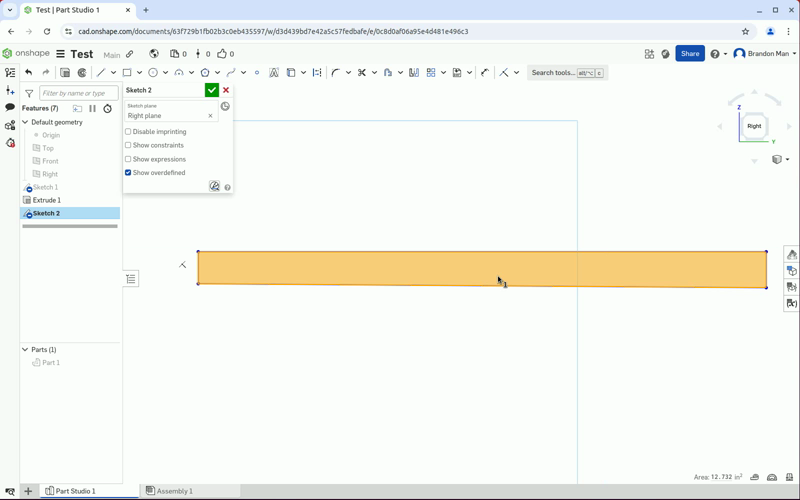
scroll(-6)
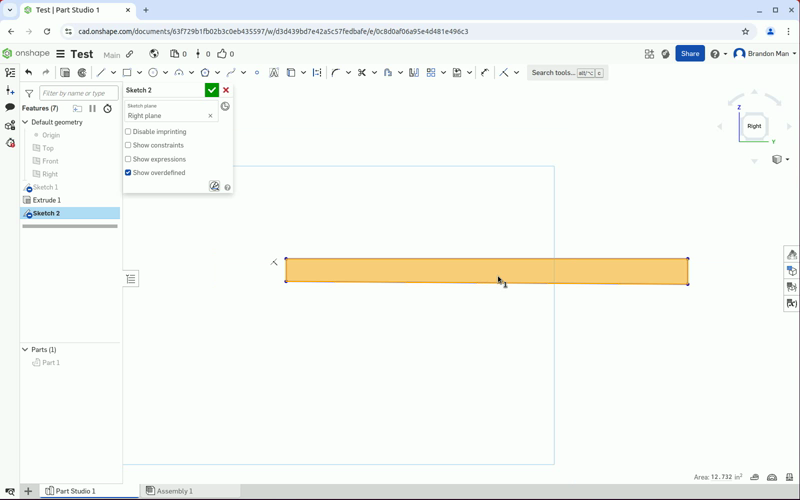
scroll(-6)
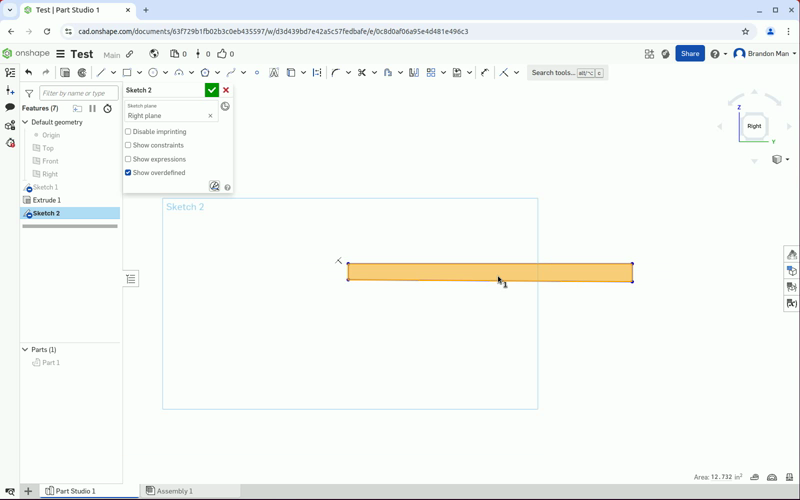
scroll(-6)
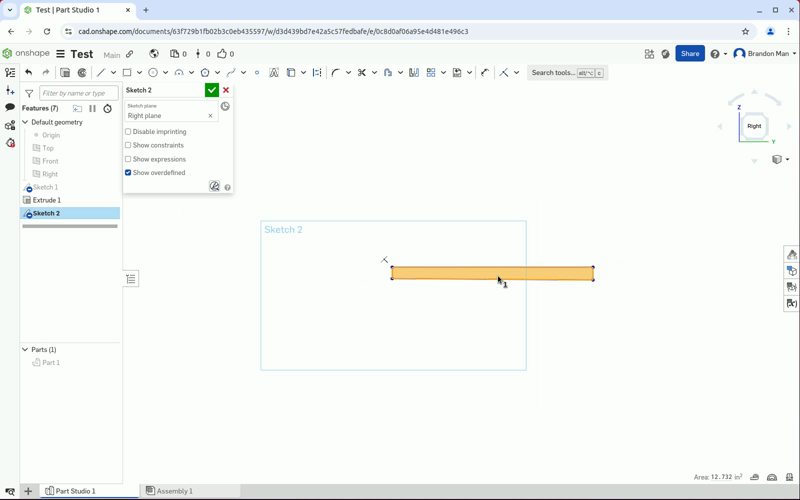
scroll(-6)
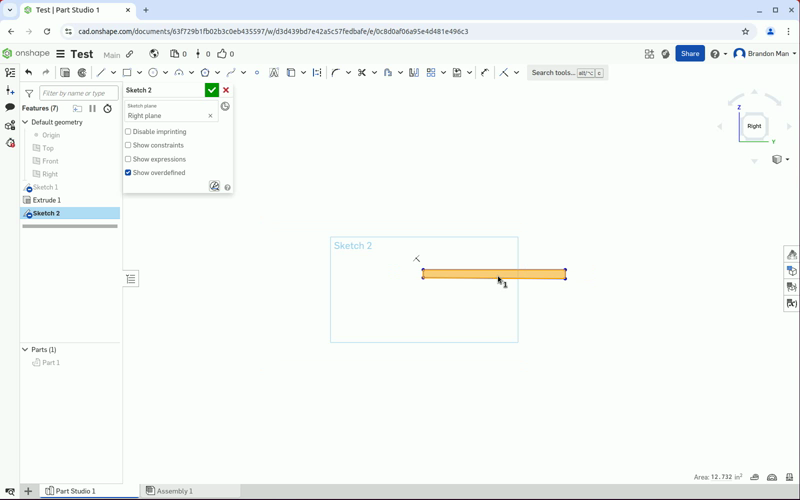
scroll(-6)
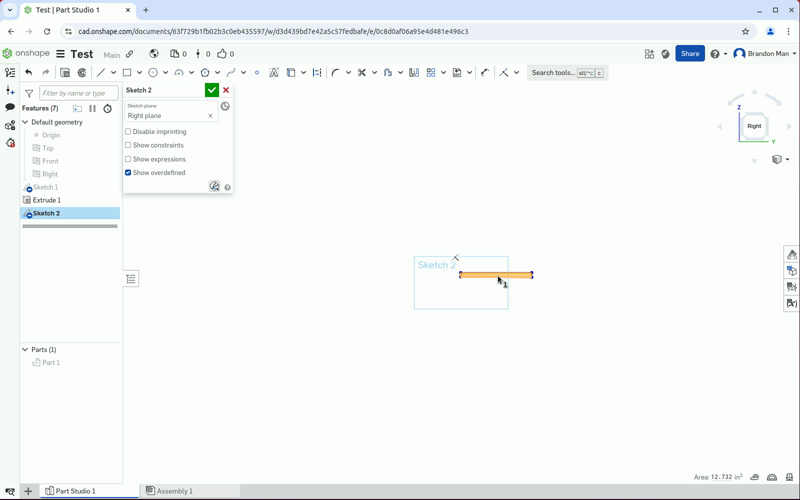
mouse_move(73, 352)
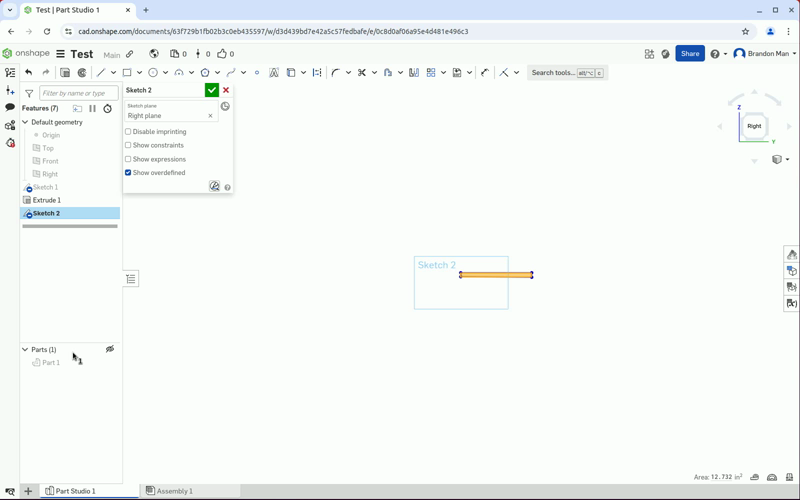
key(shift+y)
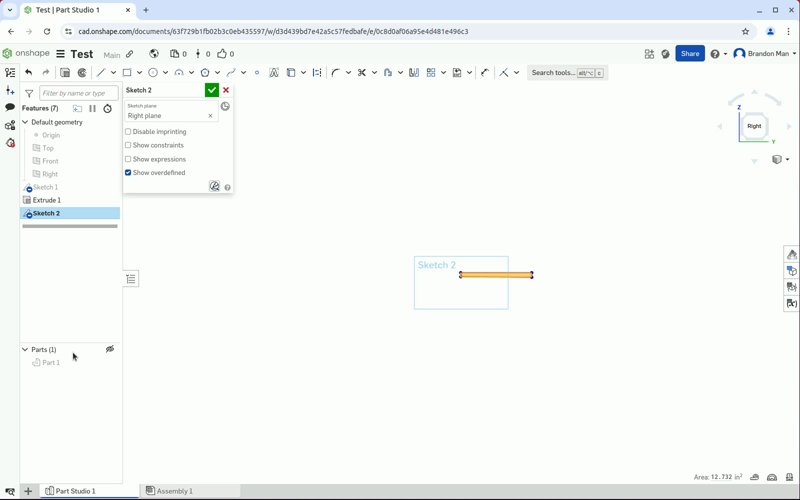
key(shift+e)
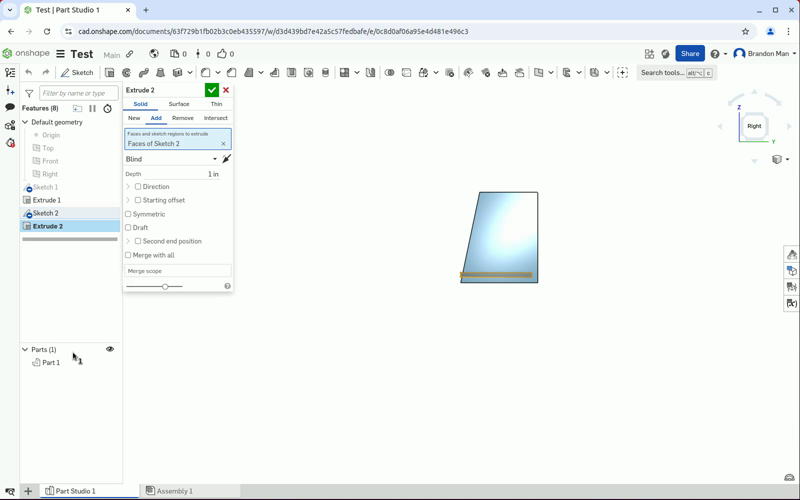
mouse_move(143, 106)
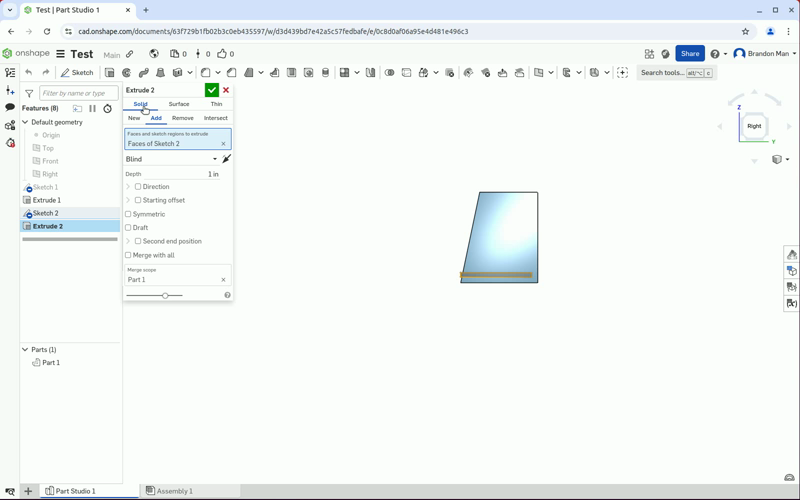
click(143, 106)
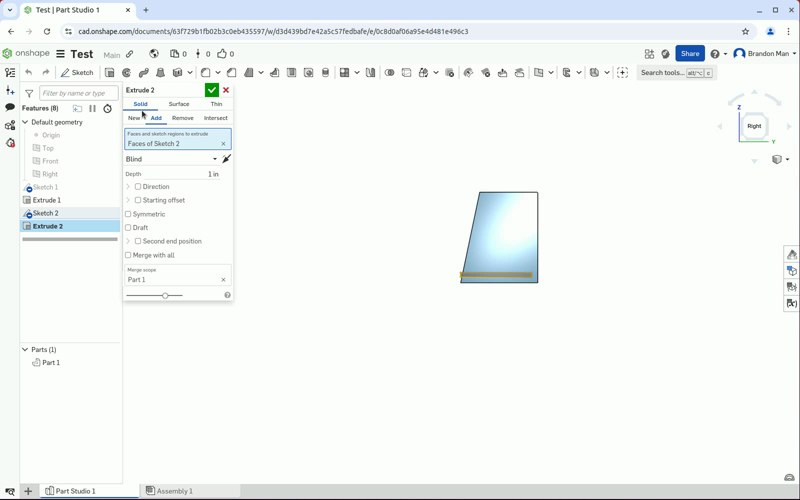
mouse_move(137, 120)
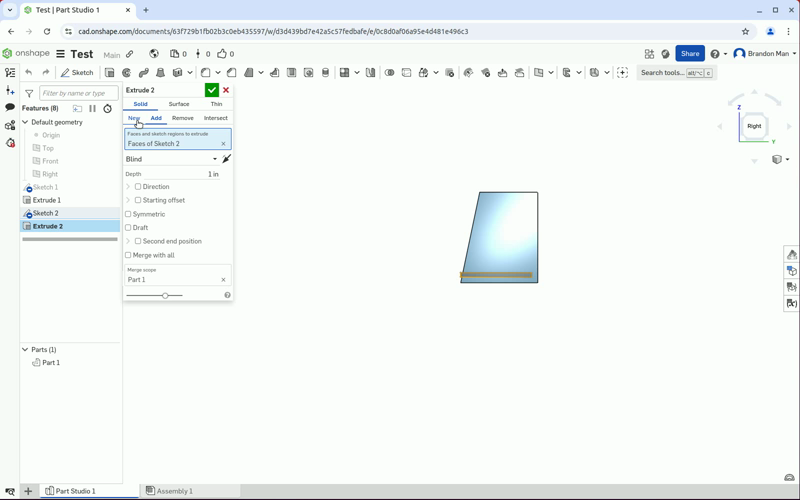
click(137, 120)
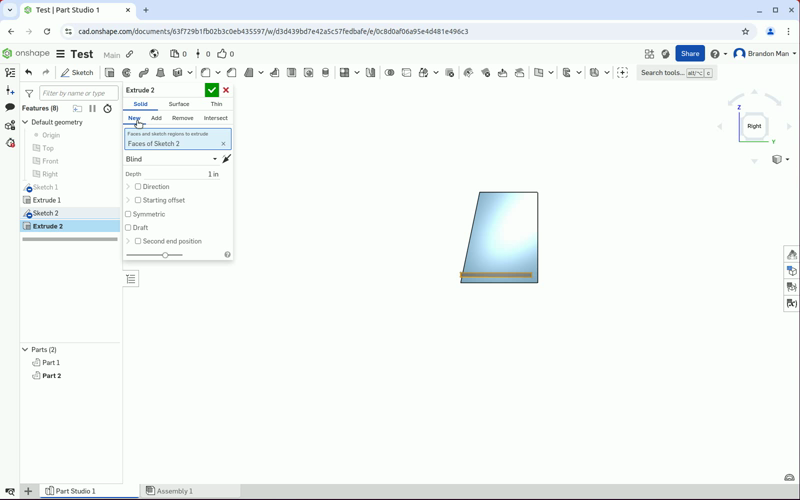
key(tab, 4)
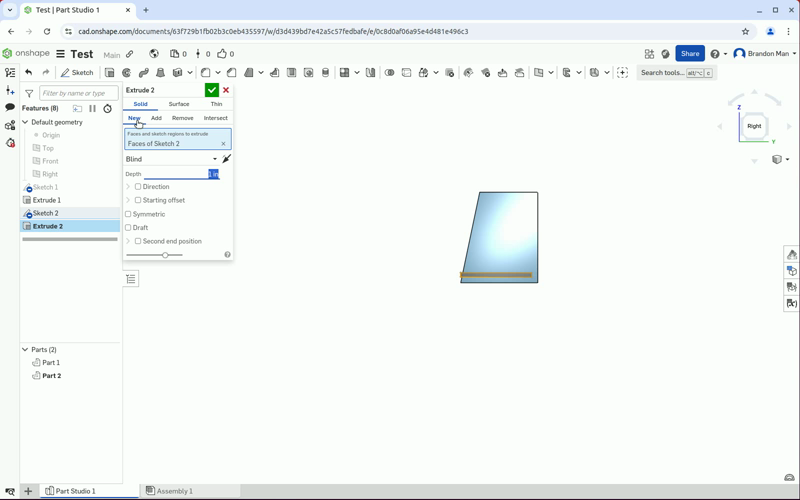
text(21.183)
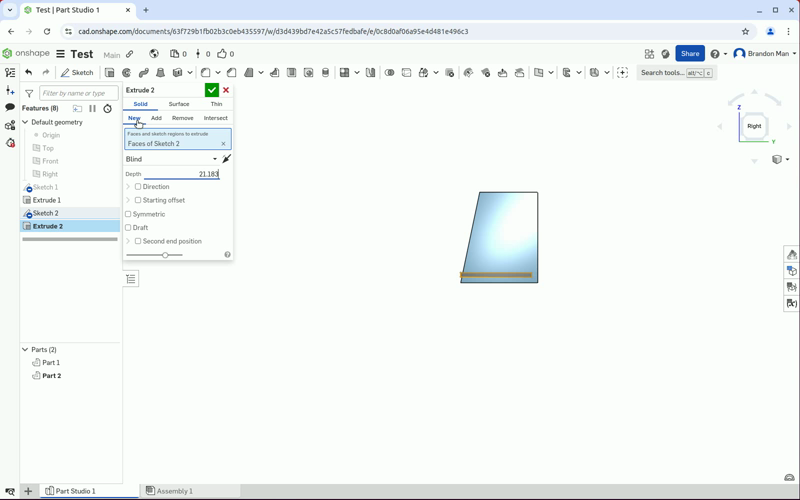
key(enter)
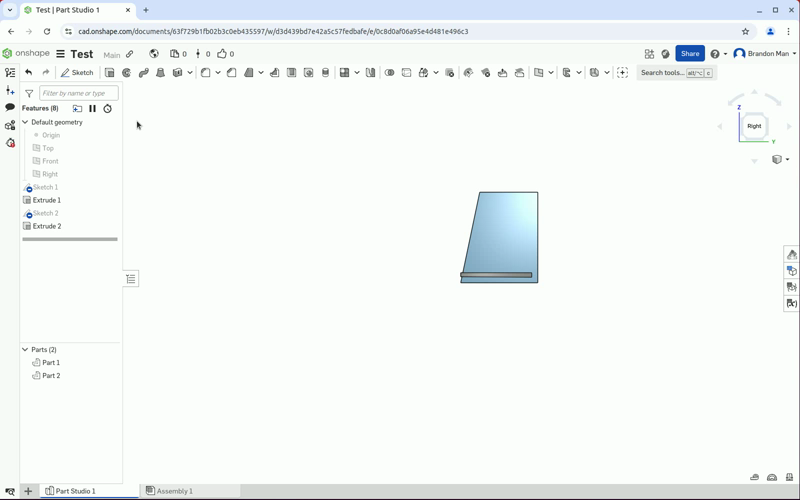
key(shift+h)
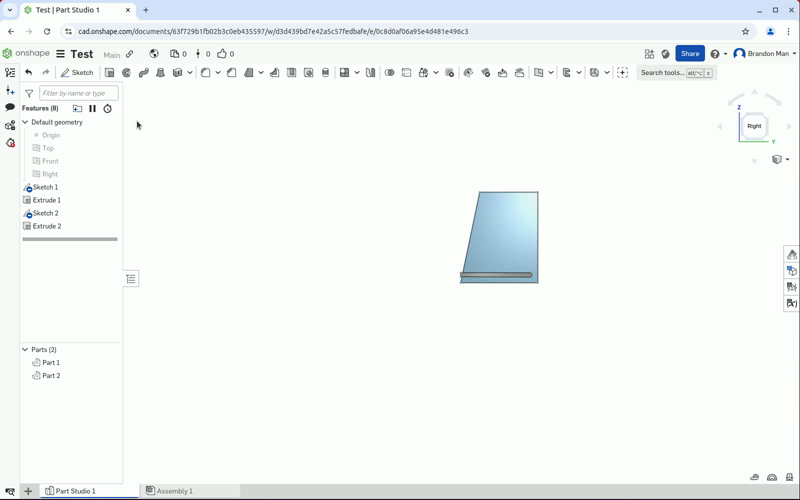
key(shift+h)
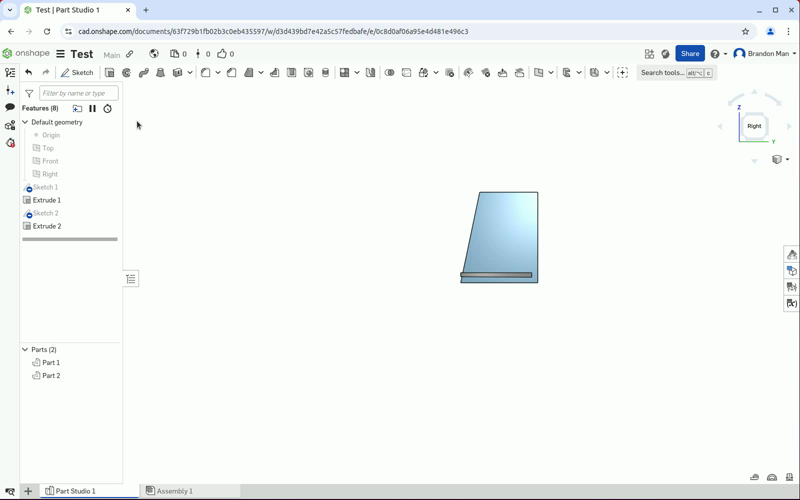
mouse_move(73, 189)
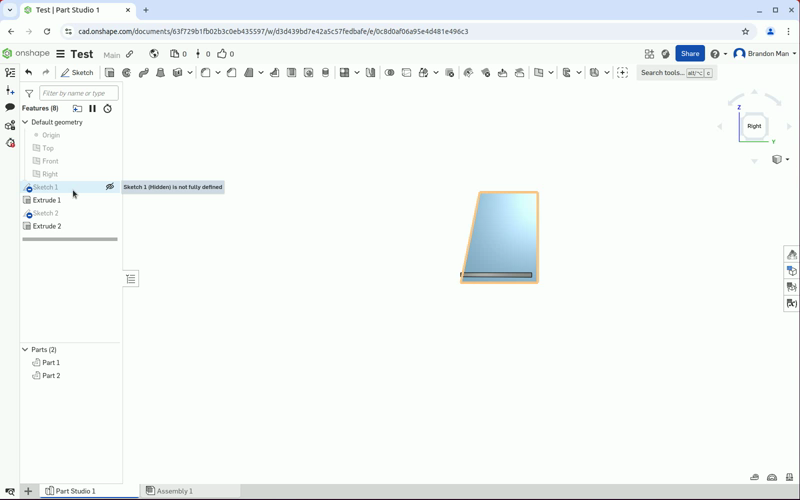
click(73, 189)
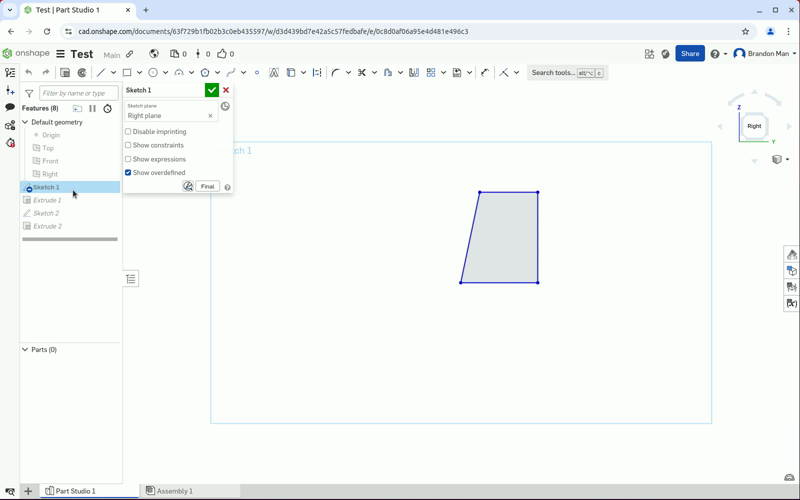
mouse_move(229, 92)
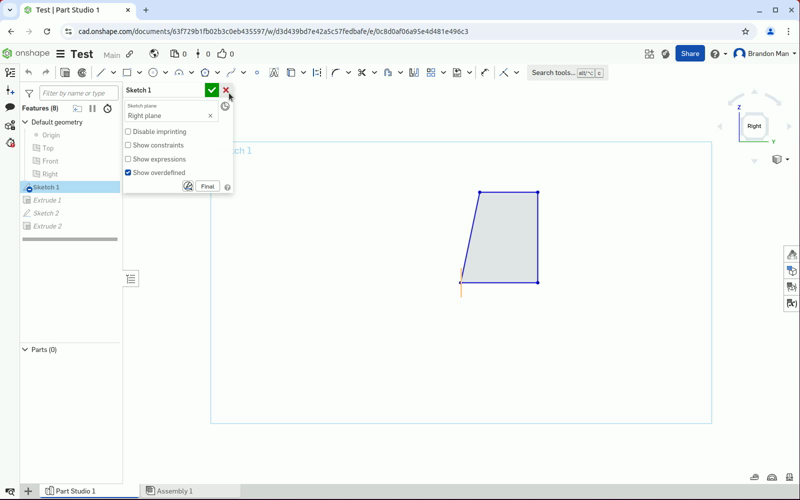
click(229, 92)
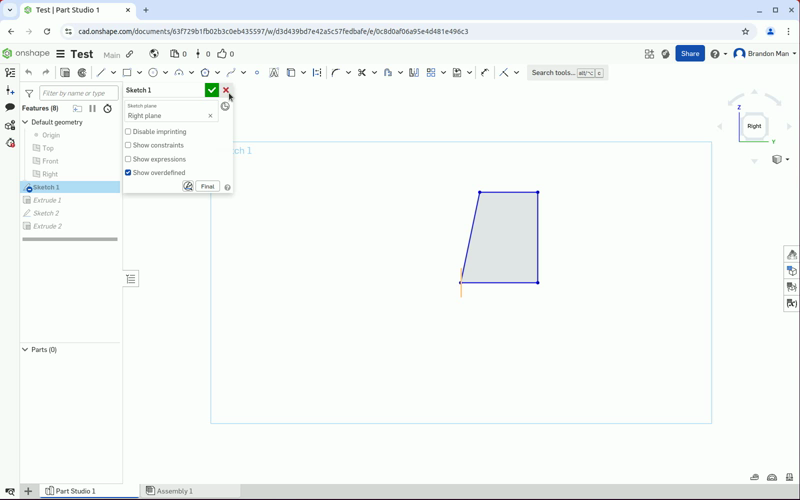
key(shift+s)
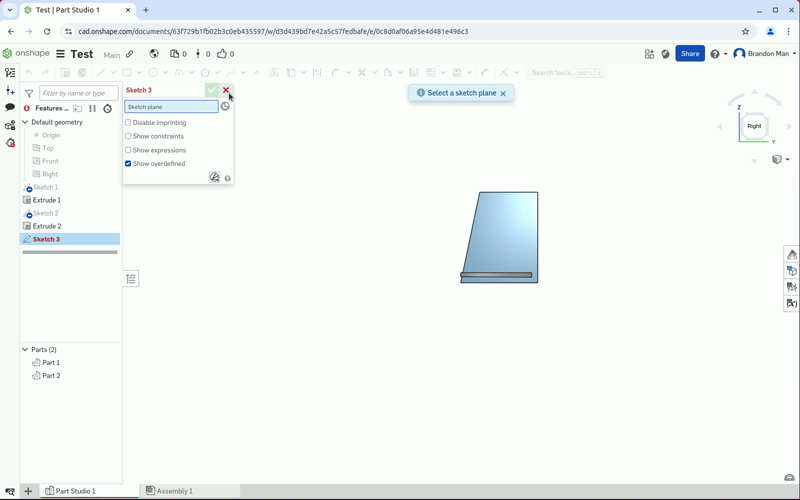
mouse_move(73, 176)
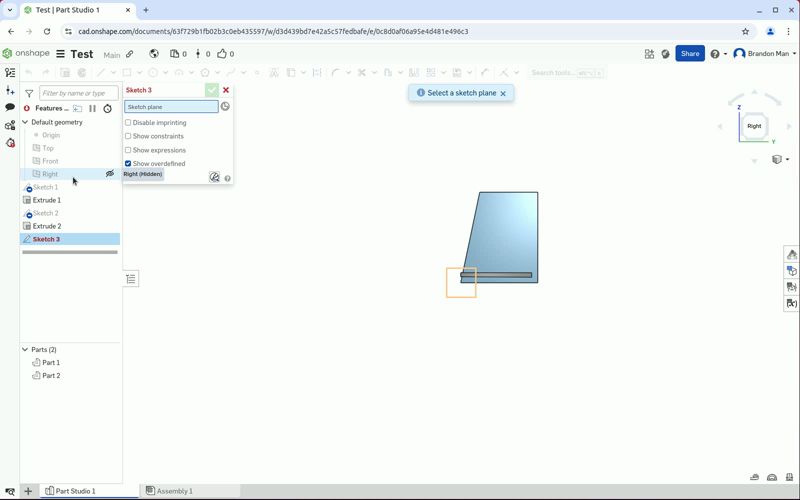
click(73, 176)
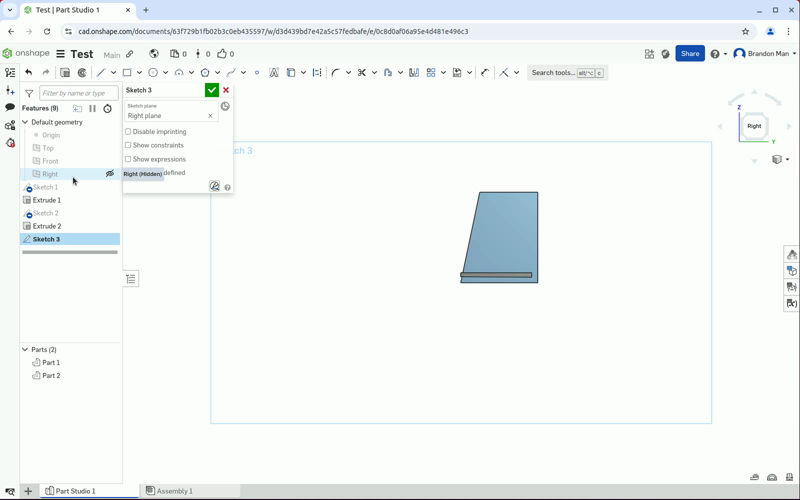
mouse_move(73, 352)
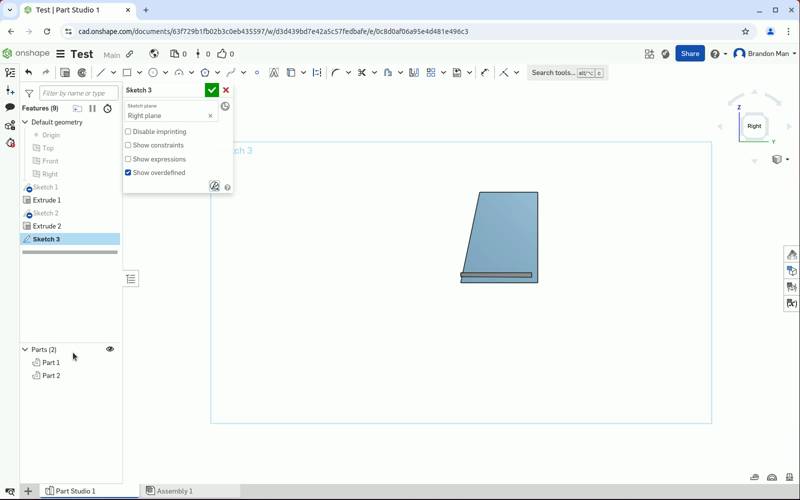
key(y)
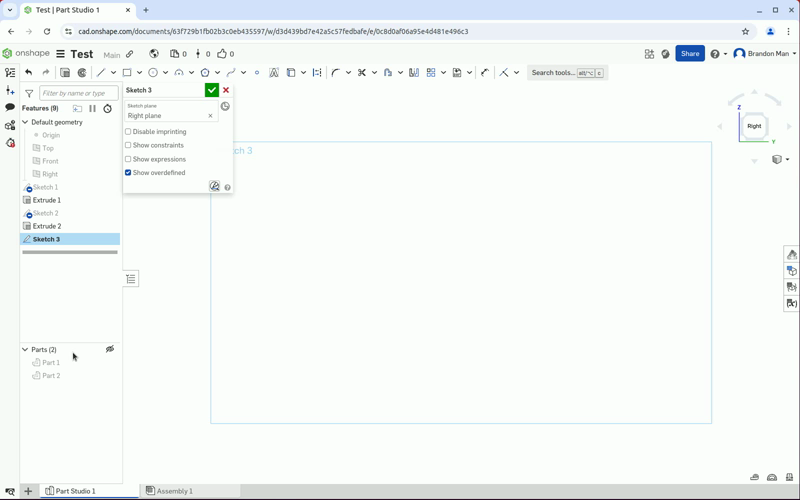
key(l)
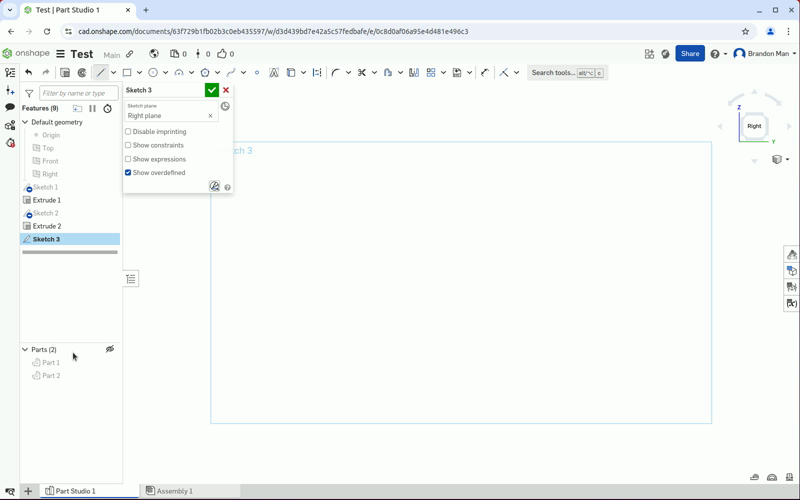
key_down(shift)
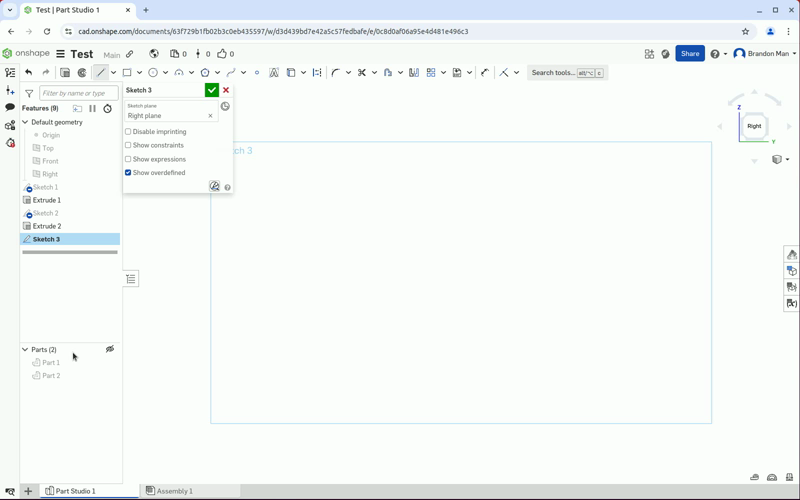
mouse_move(460, 234)
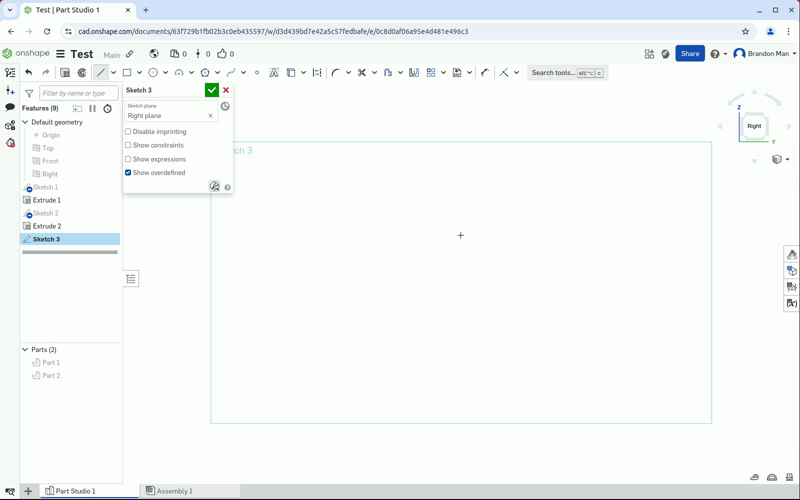
click(460, 234)
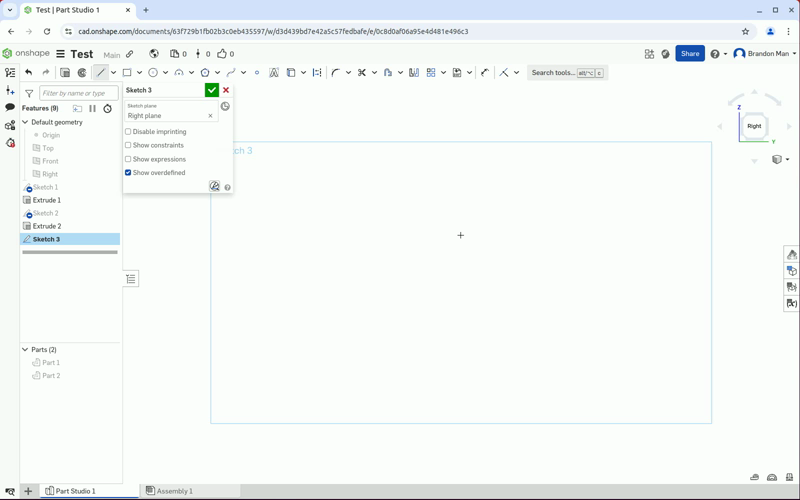
key_up(shift)
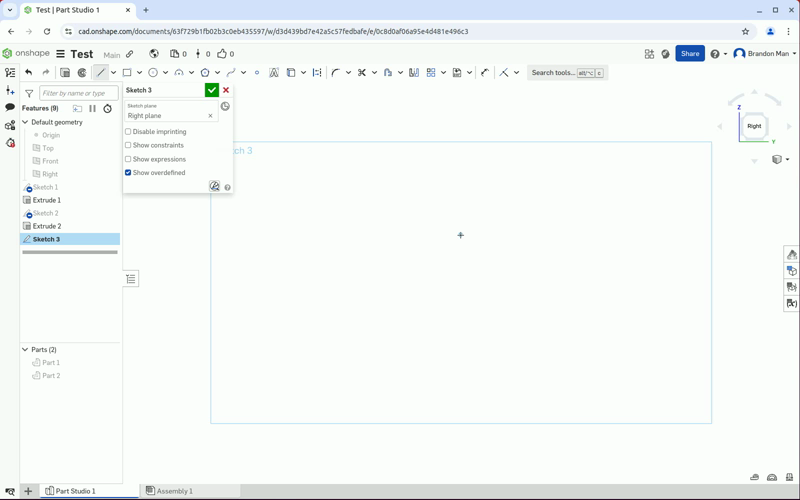
key_down(shift)
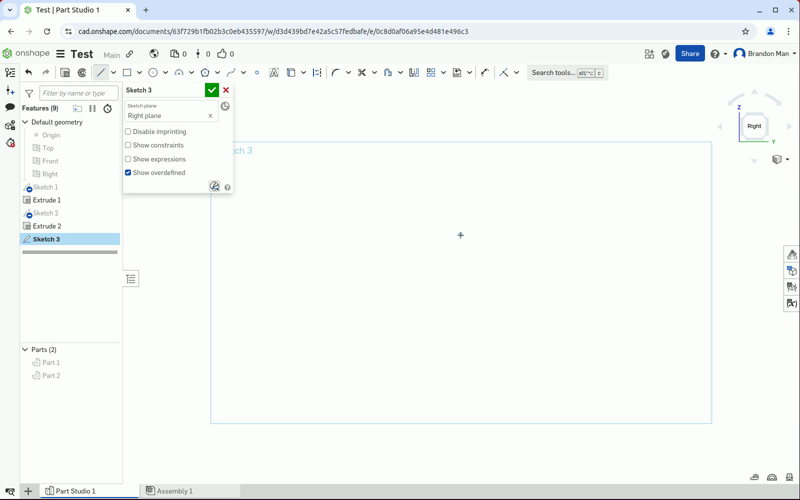
mouse_move(522, 234)
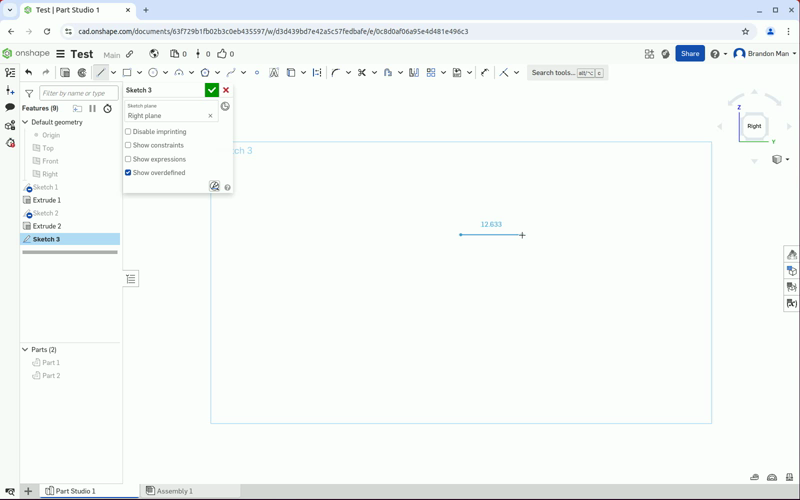
click(522, 234)
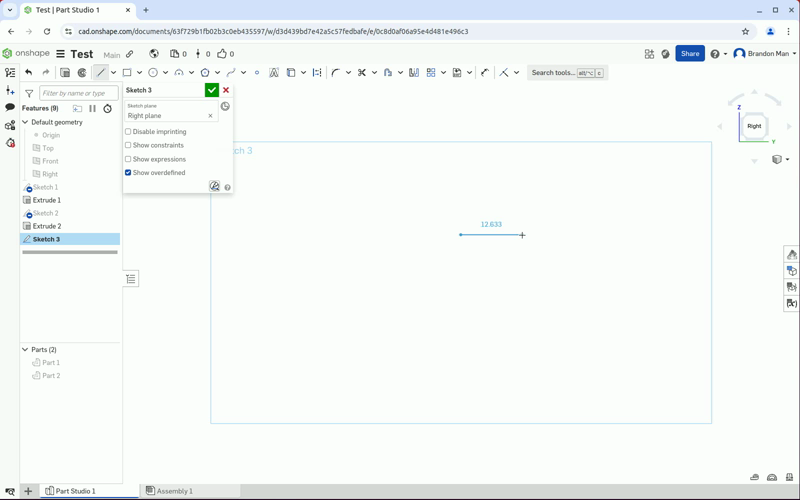
key_up(shift)
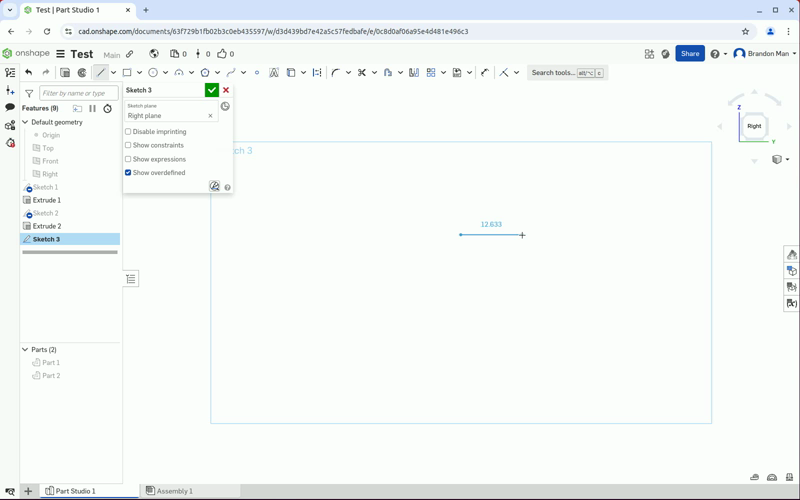
key_down(shift)
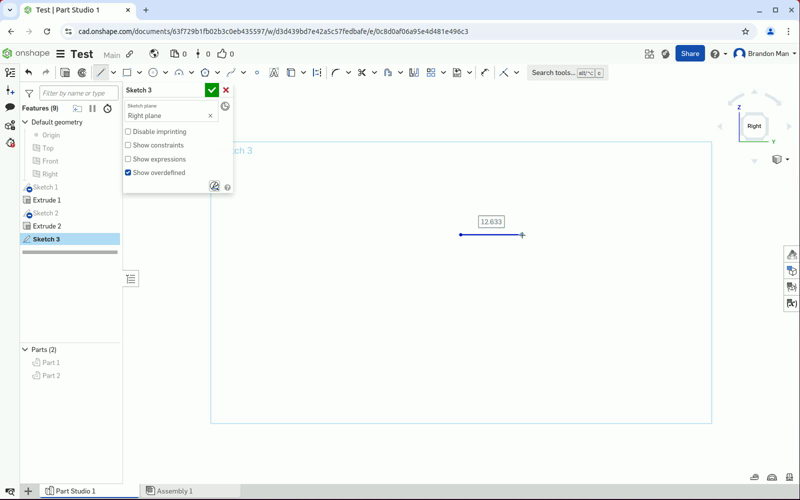
mouse_move(552, 234)
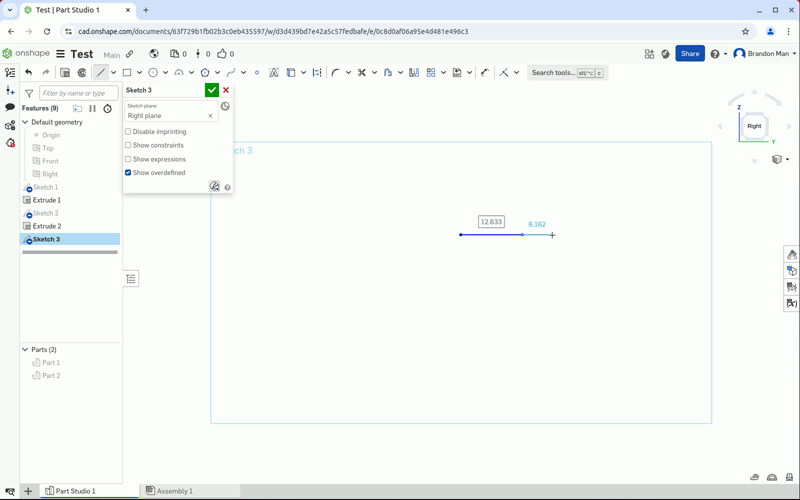
mouse_move(522, 229)
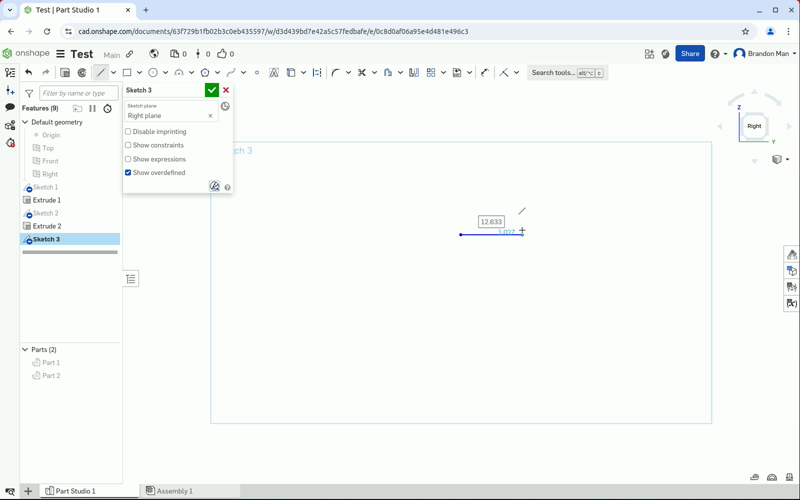
scroll(6)
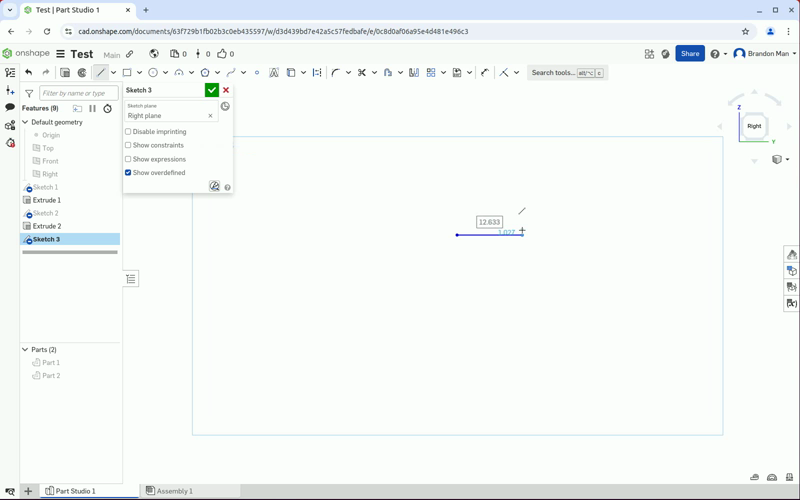
scroll(6)
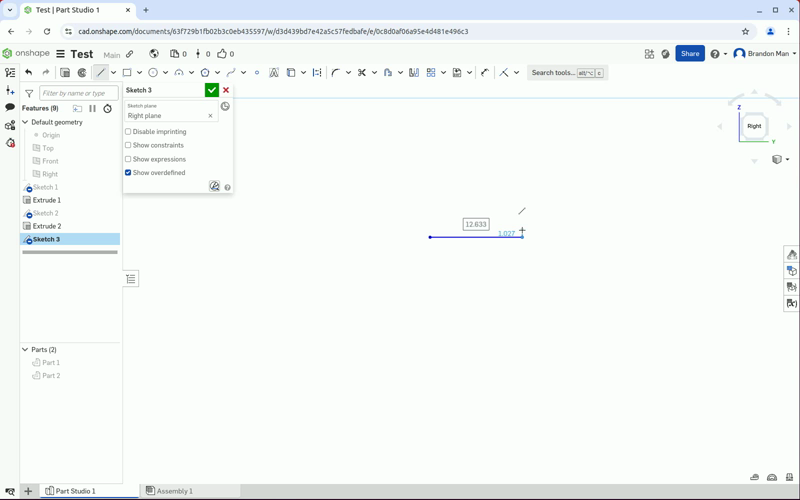
scroll(6)
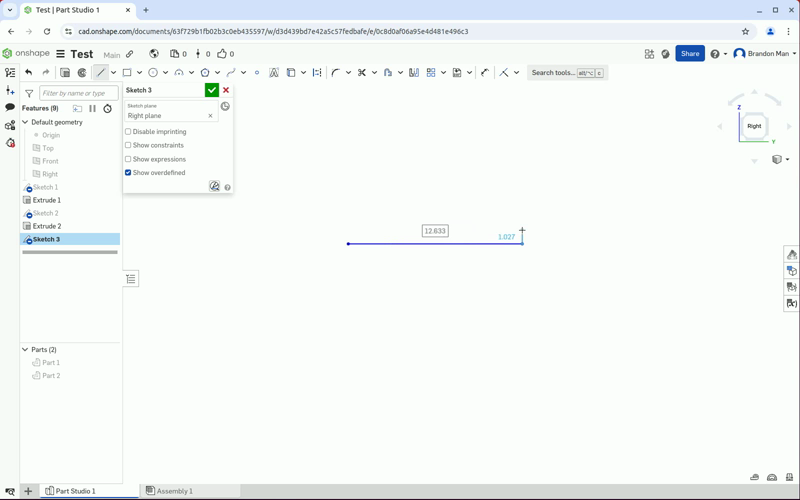
scroll(6)
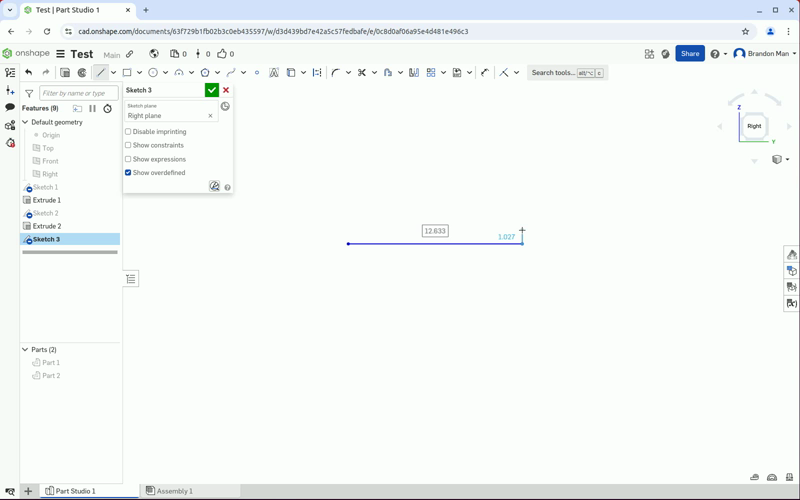
scroll(6)
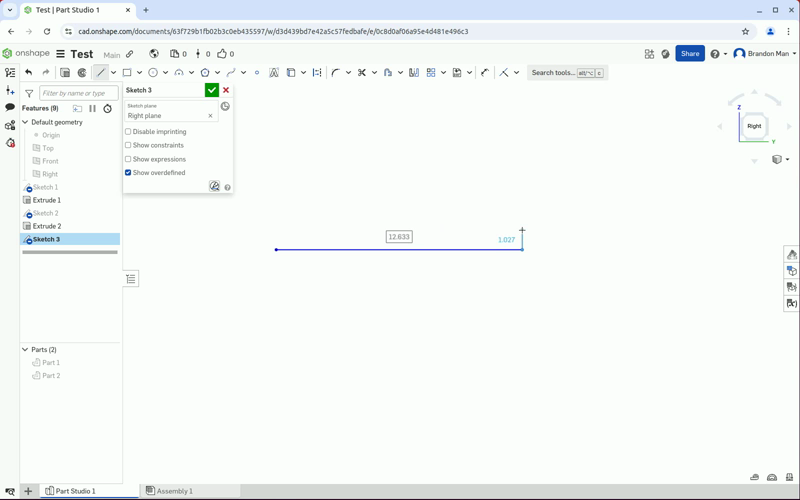
scroll(6)
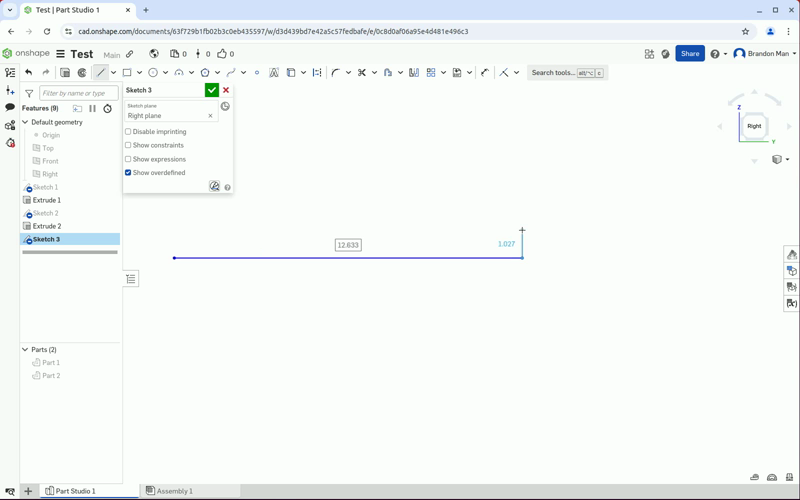
scroll(6)
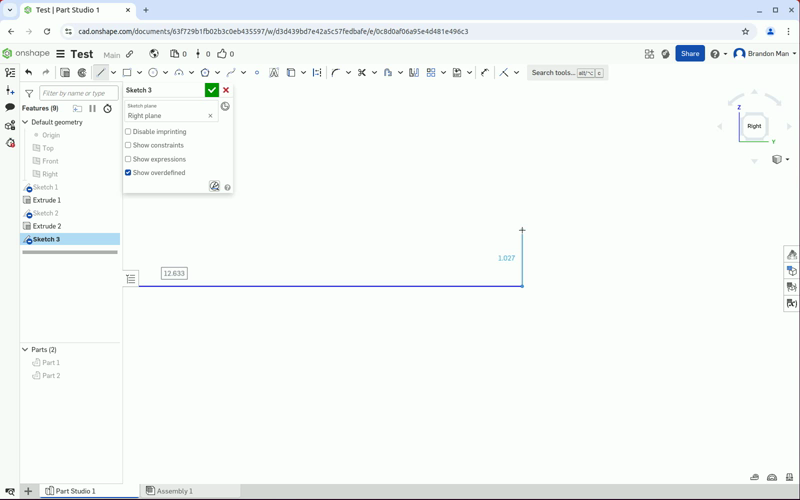
click(522, 229)
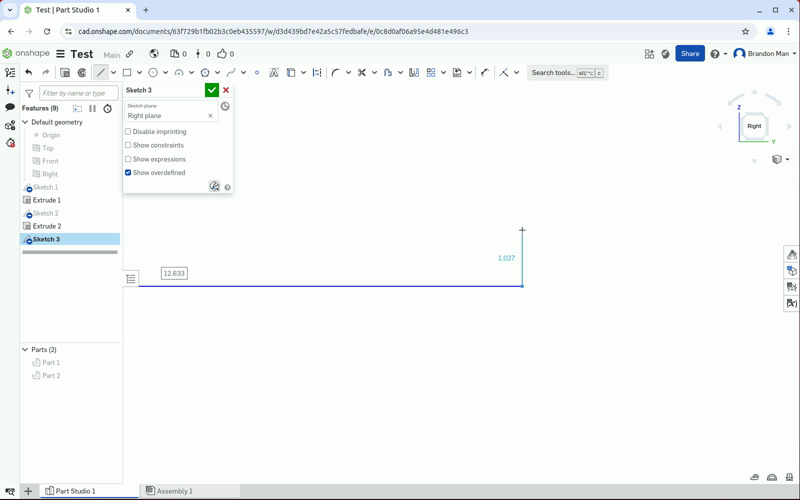
scroll(-6)
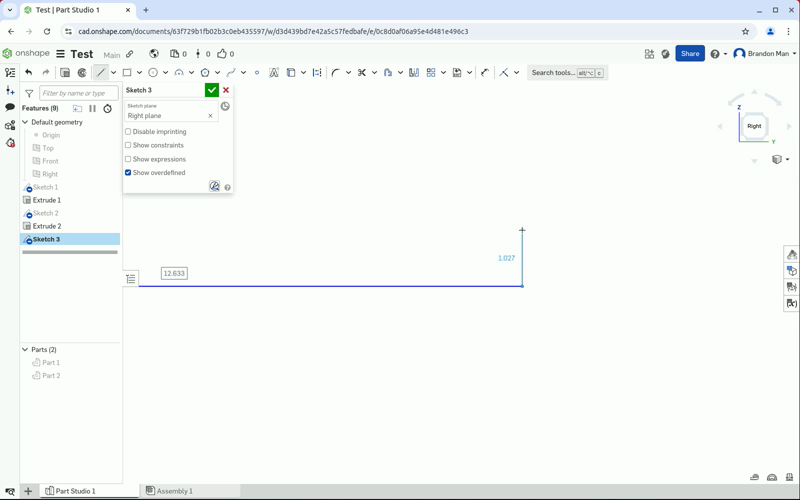
scroll(-6)
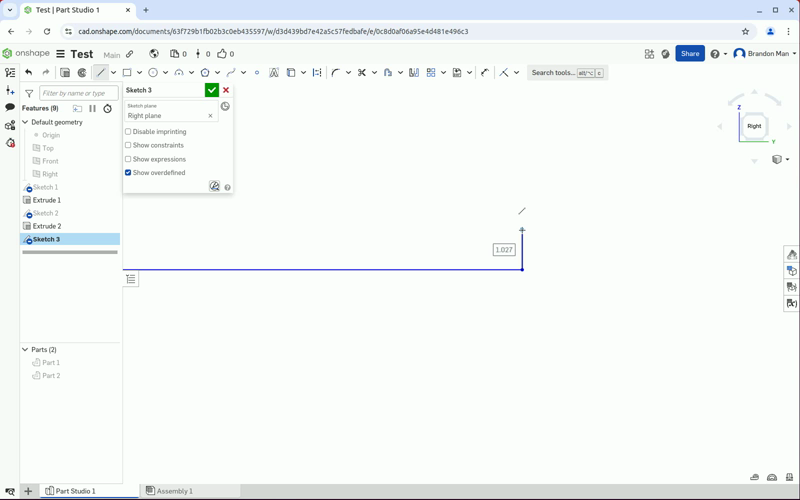
scroll(-6)
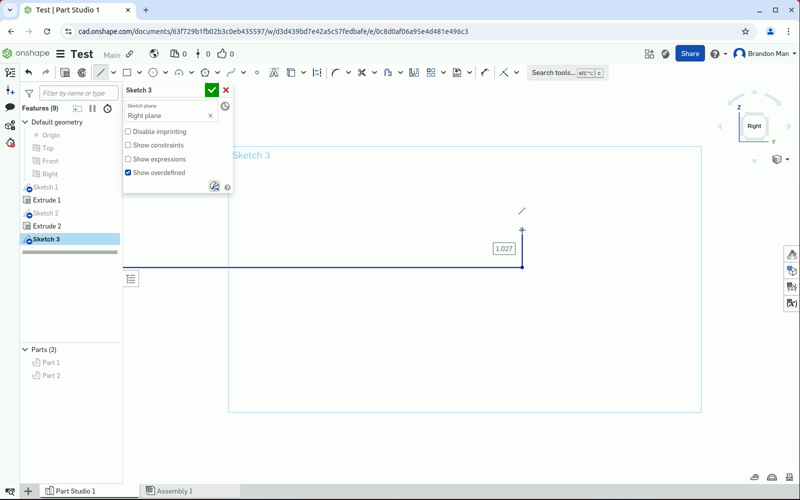
scroll(-6)
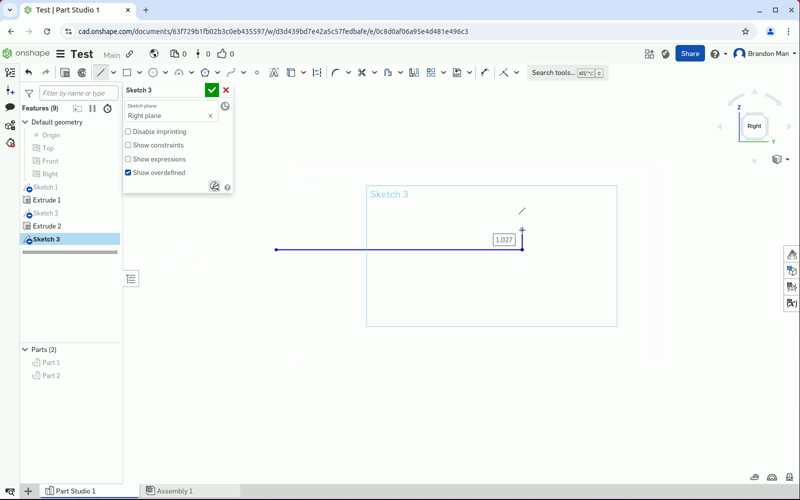
scroll(-6)
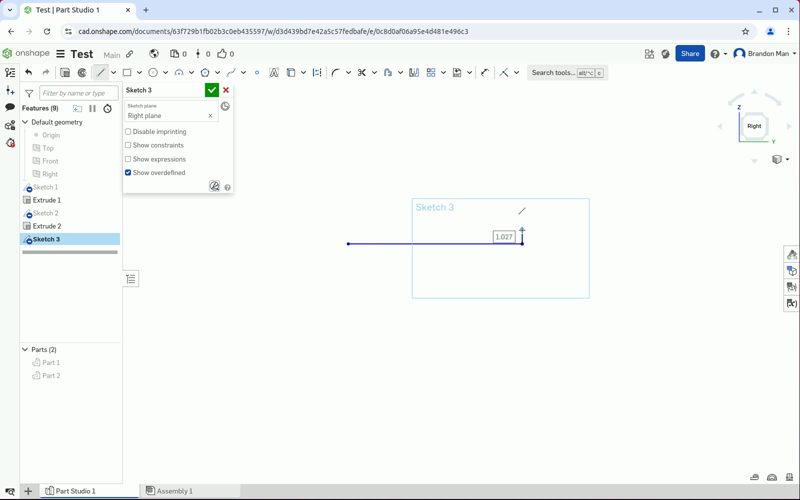
scroll(-6)
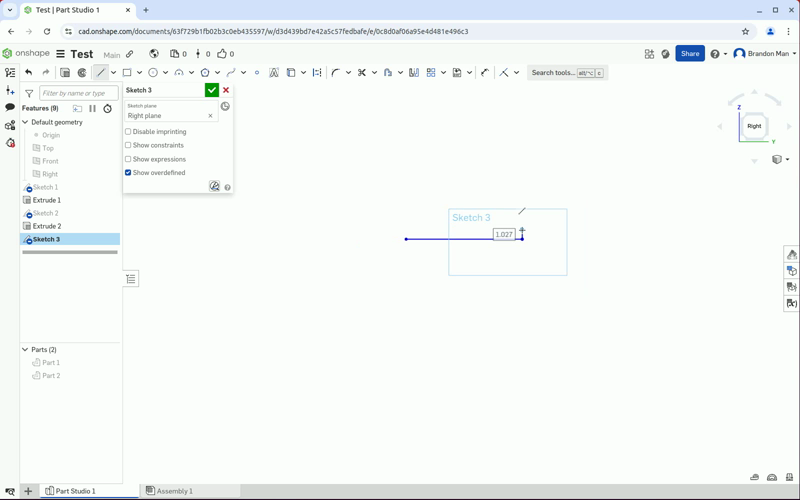
scroll(-6)
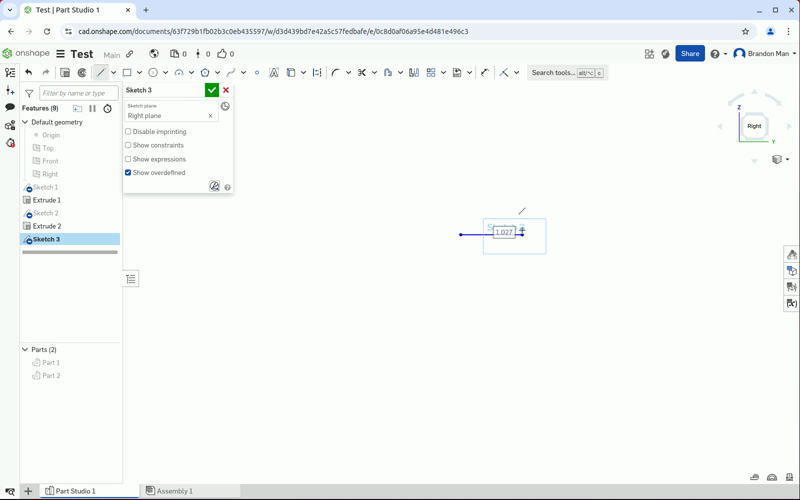
key_up(shift)
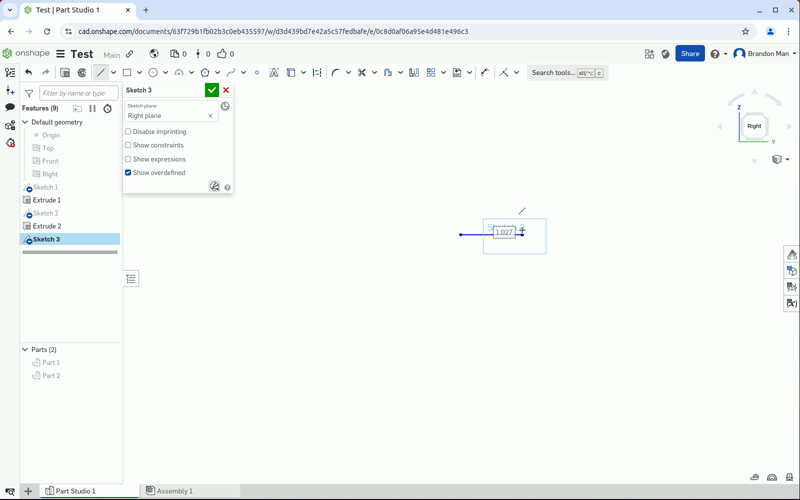
key_down(shift)
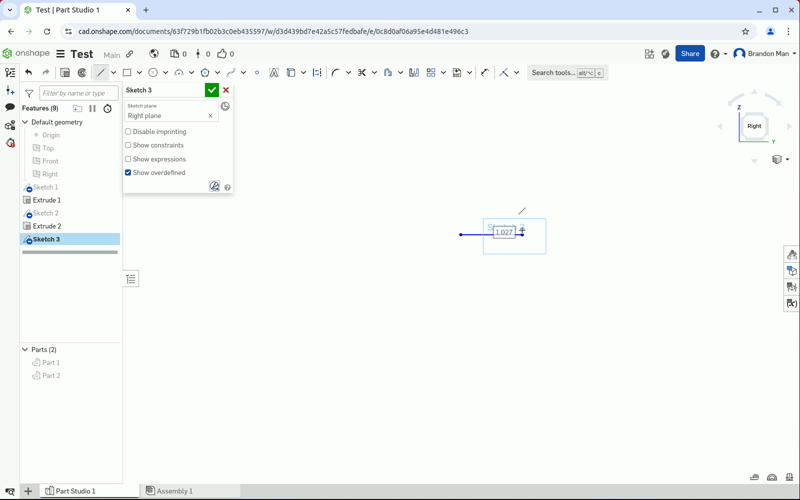
mouse_move(460, 229)
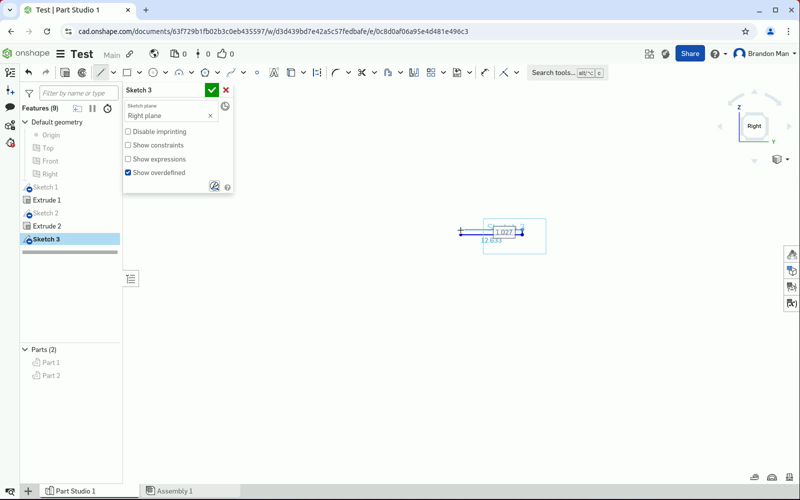
click(460, 229)
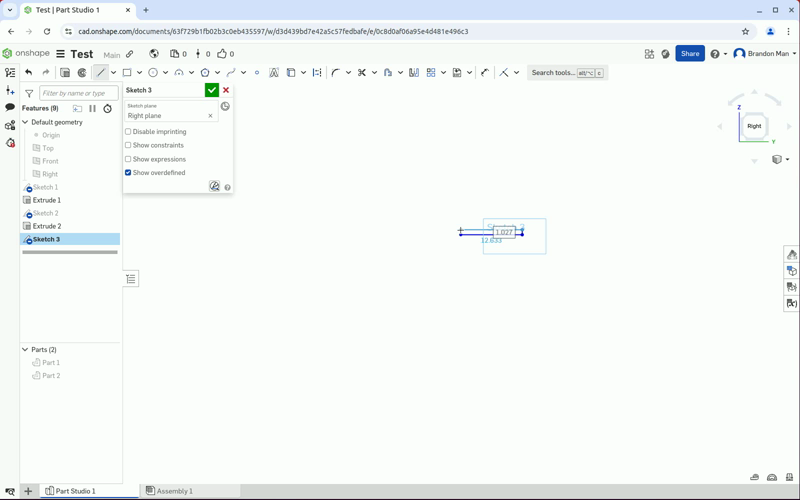
key_up(shift)
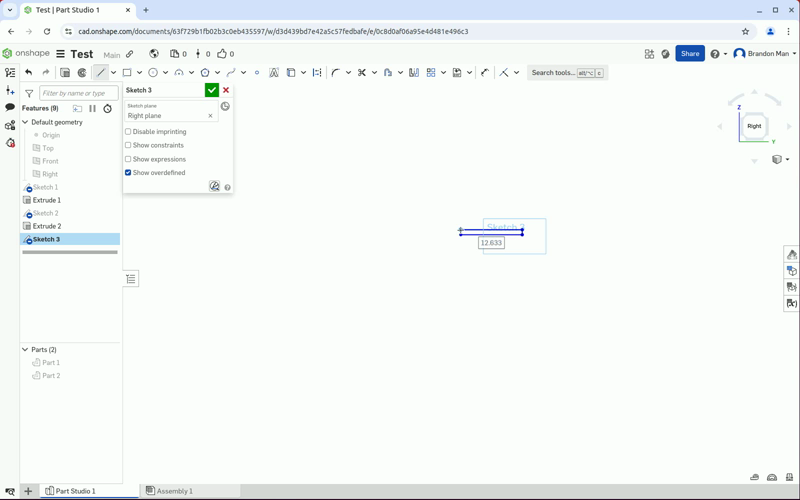
mouse_move(490, 229)
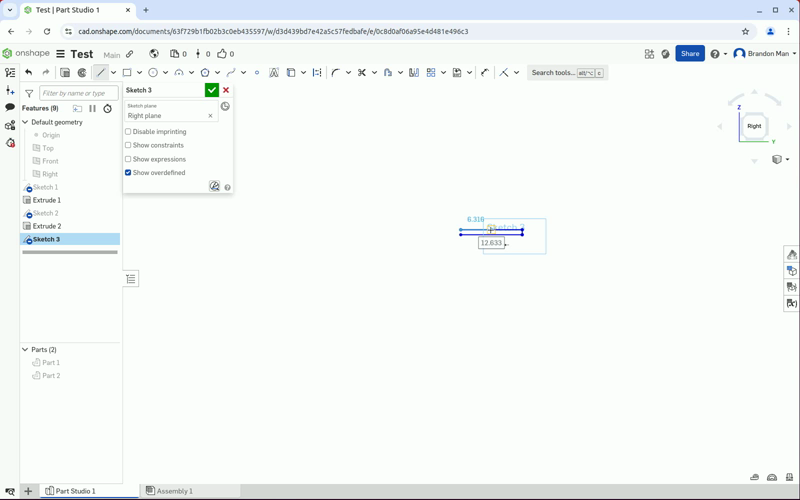
key_down(shift)
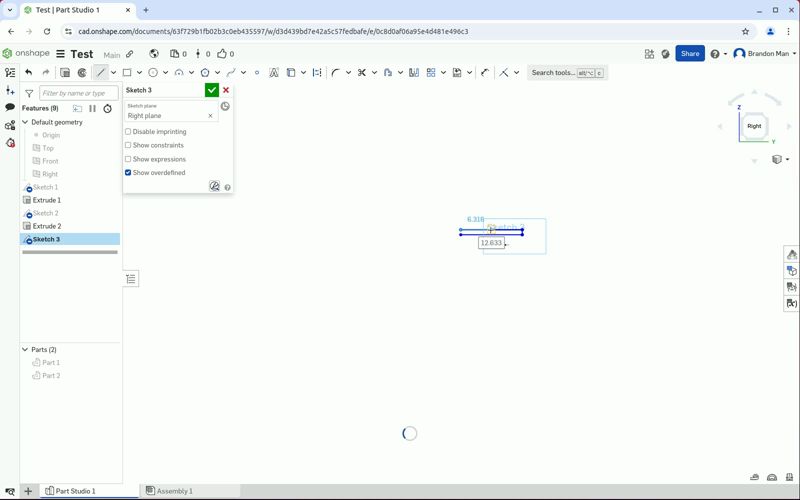
mouse_move(460, 234)
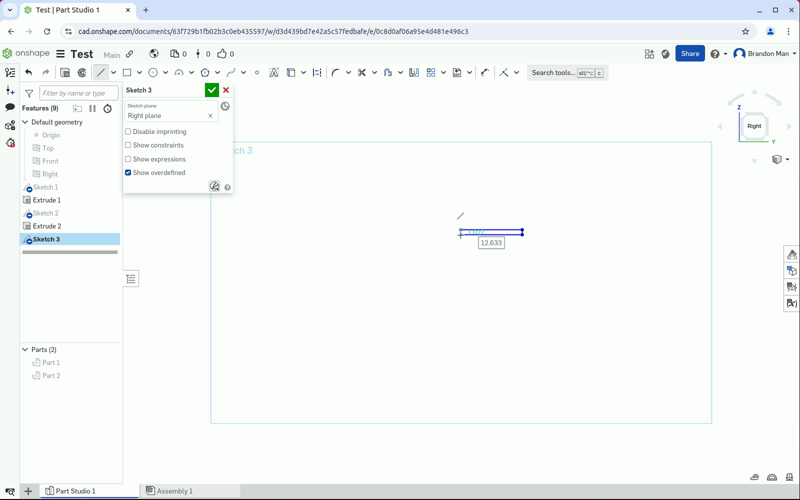
scroll(6)
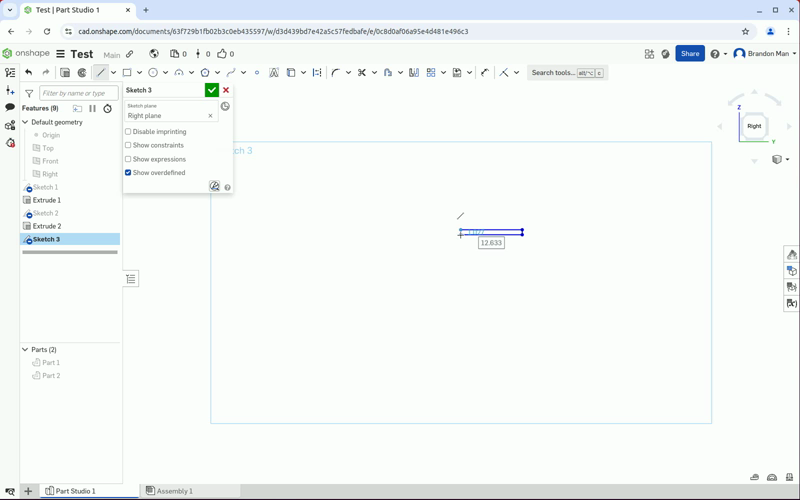
scroll(6)
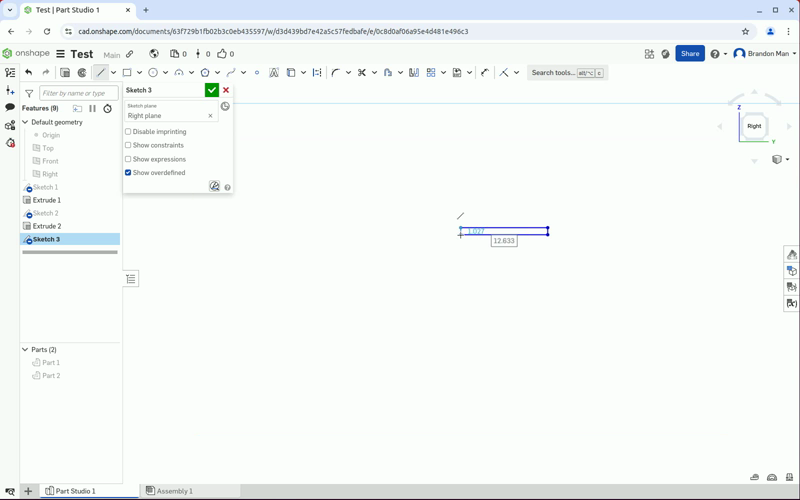
scroll(6)
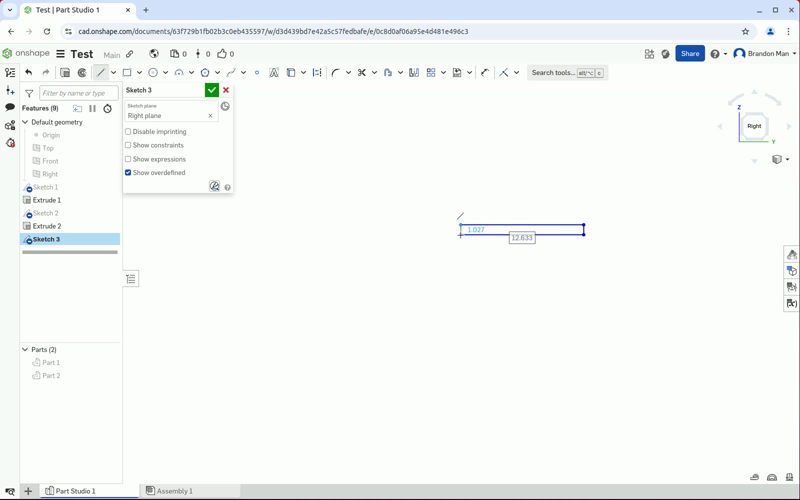
scroll(6)
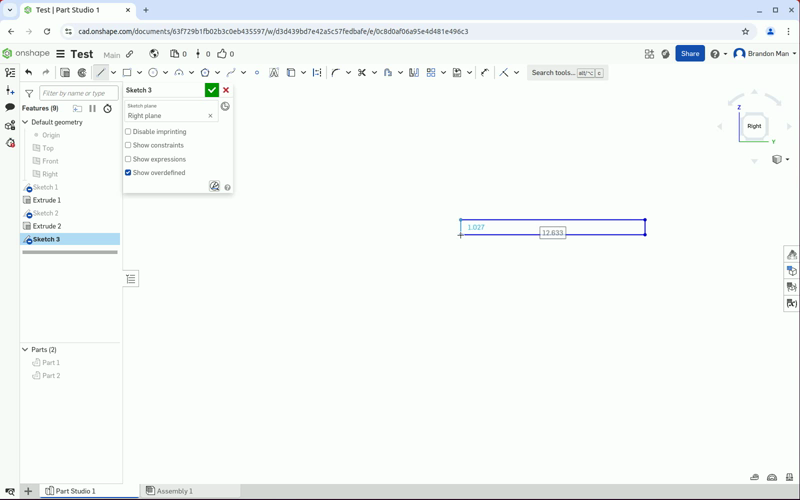
scroll(6)
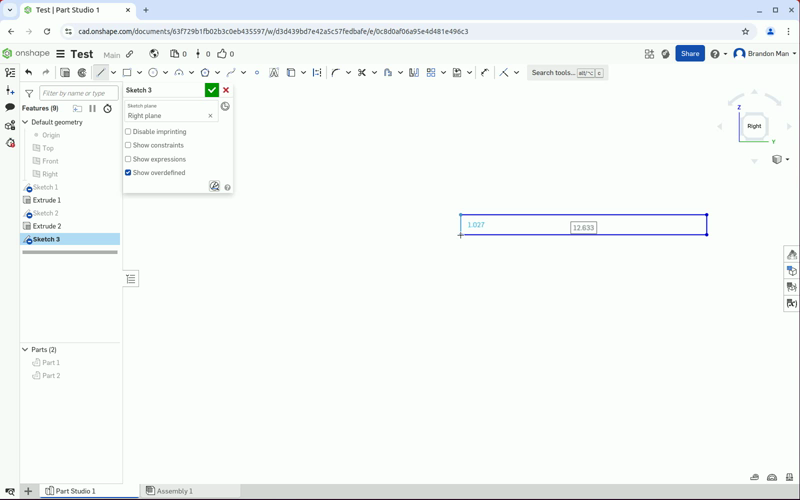
scroll(6)
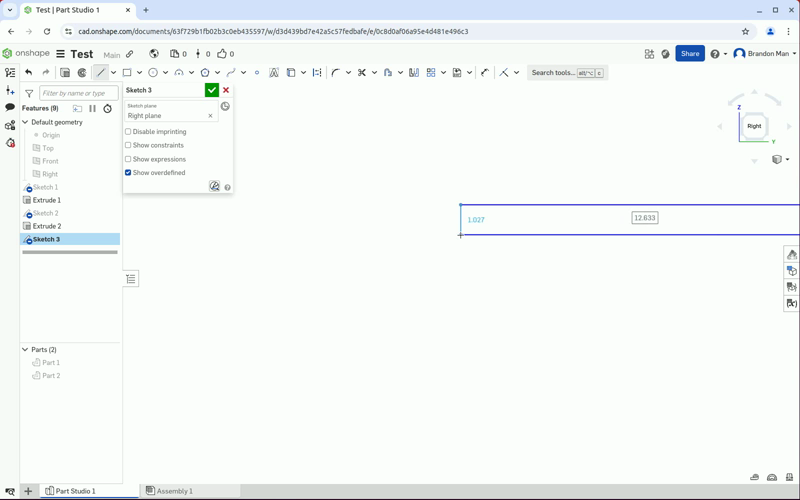
scroll(6)
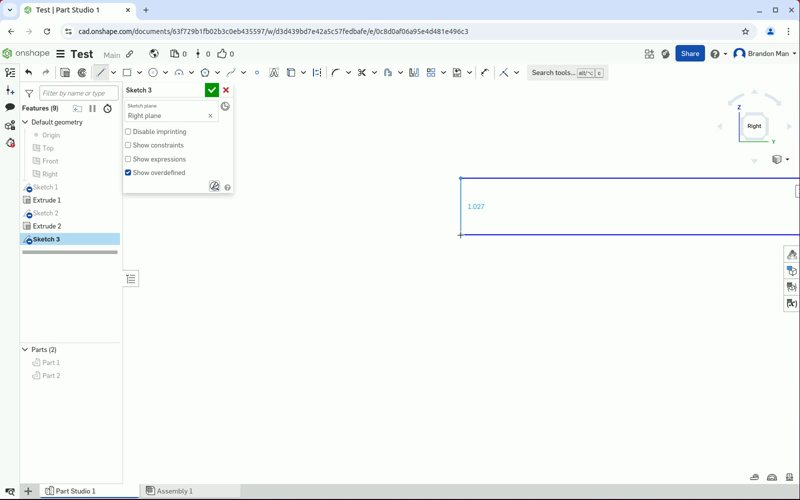
key_up(shift)
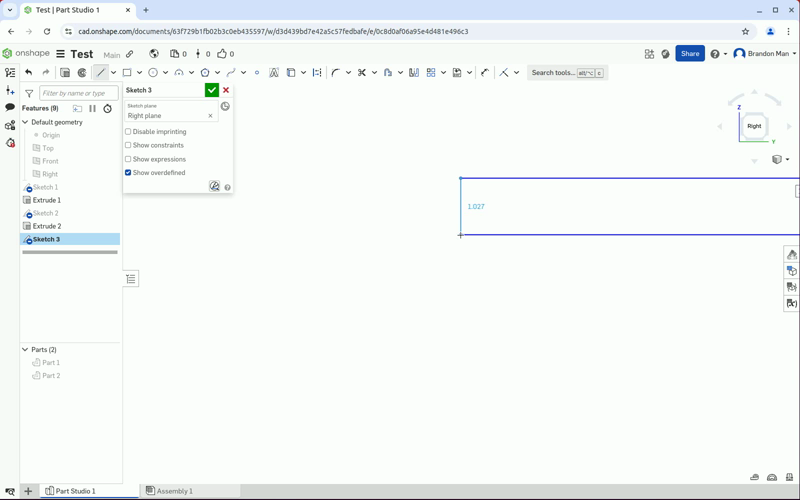
click(460, 234)
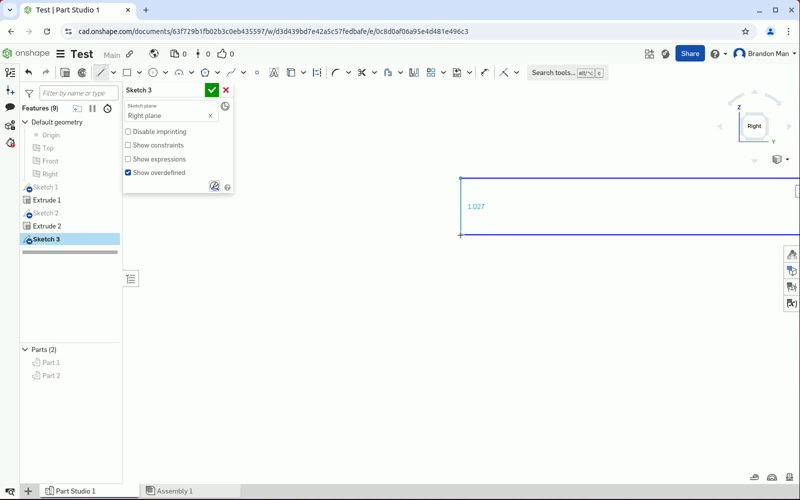
scroll(-6)
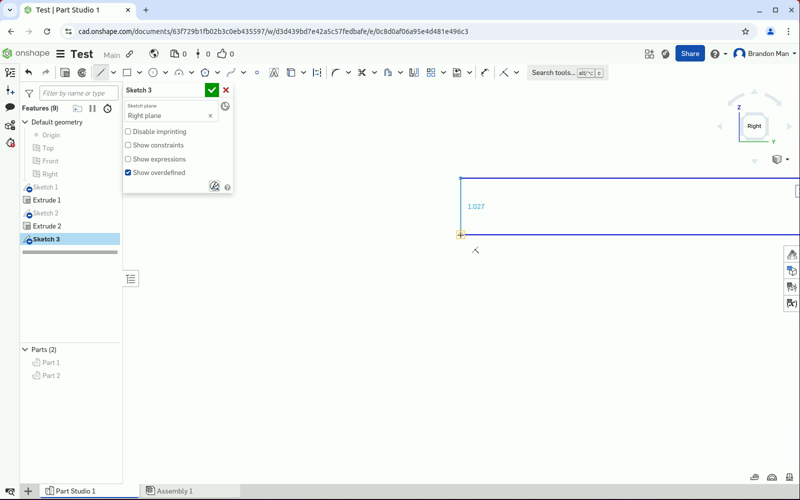
scroll(-6)
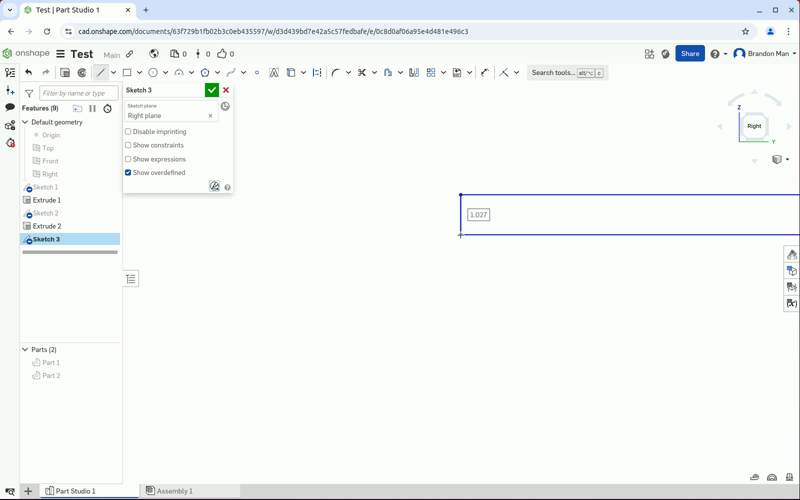
scroll(-6)
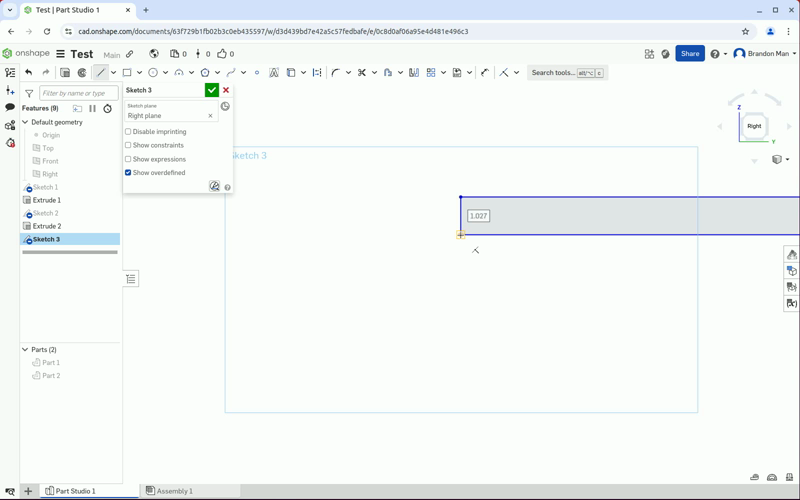
scroll(-6)
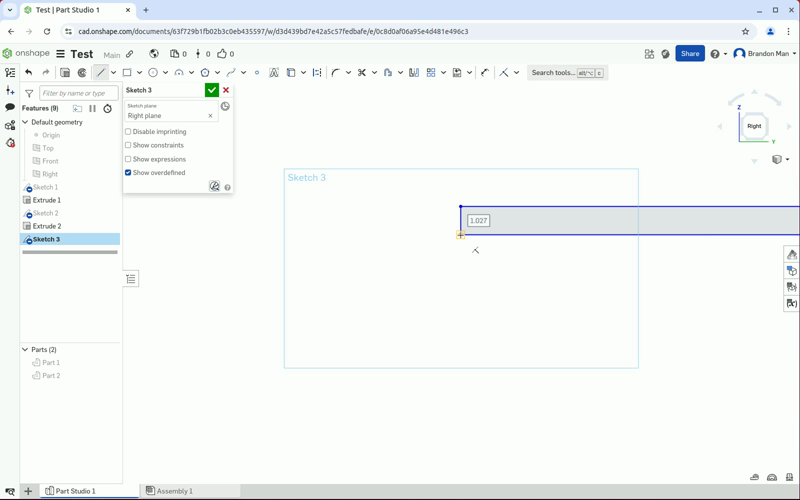
scroll(-6)
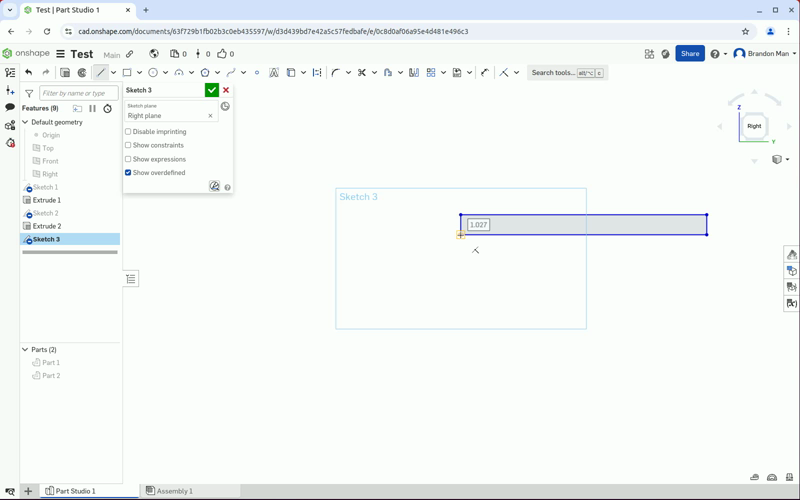
scroll(-6)
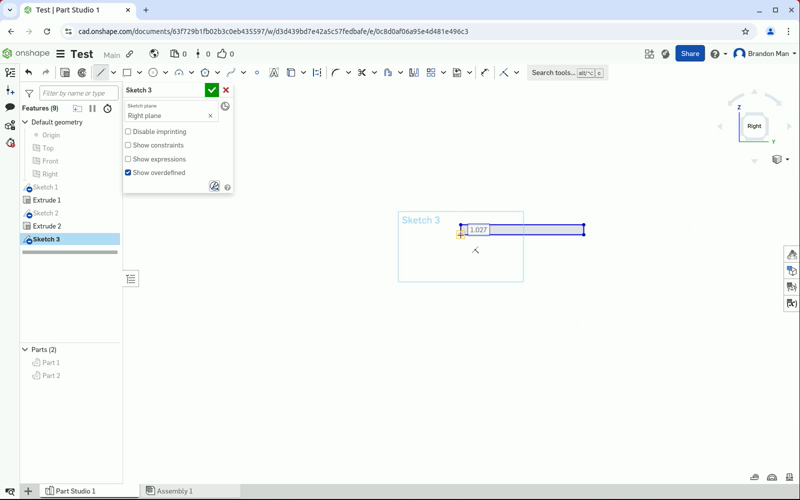
scroll(-6)
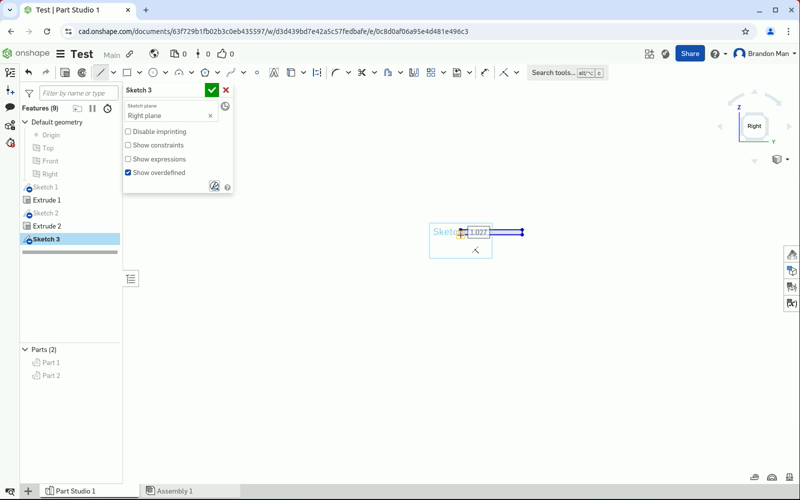
key(esc)
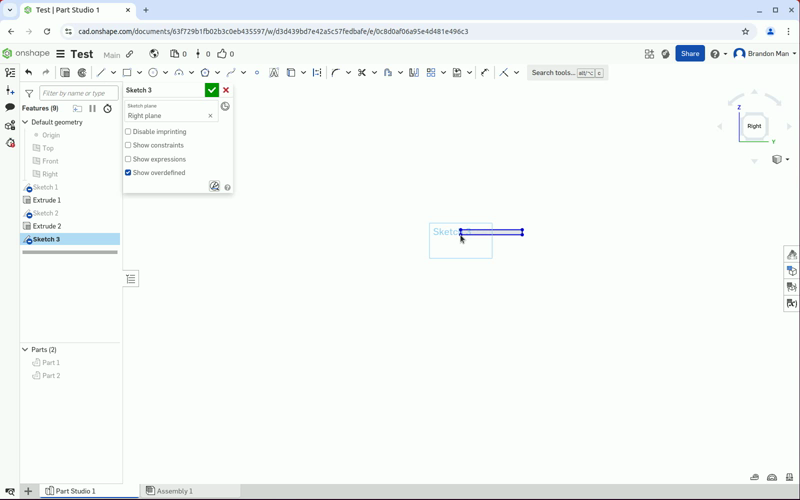
mouse_move(478, 234)
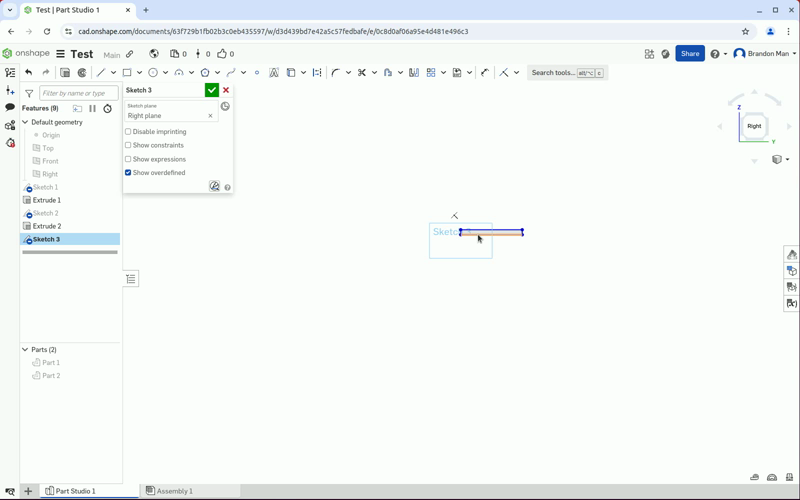
scroll(6)
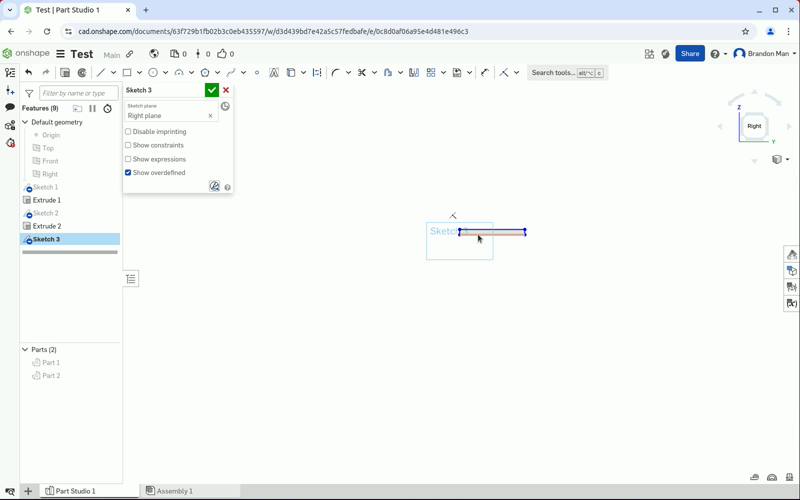
scroll(6)
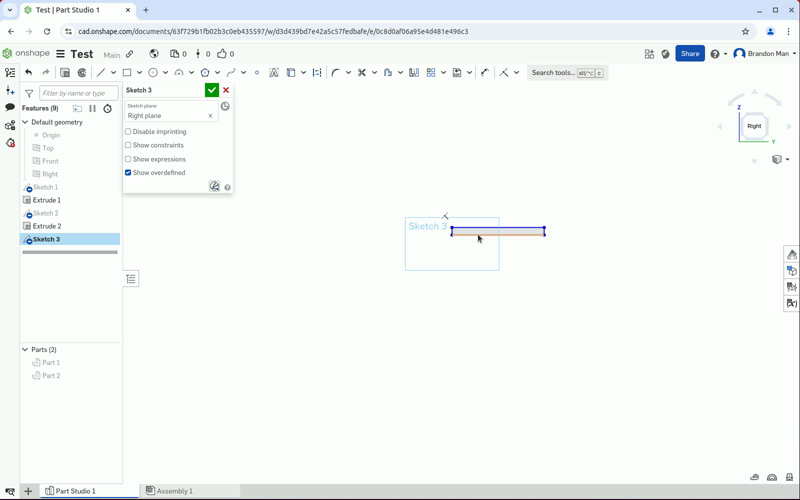
scroll(6)
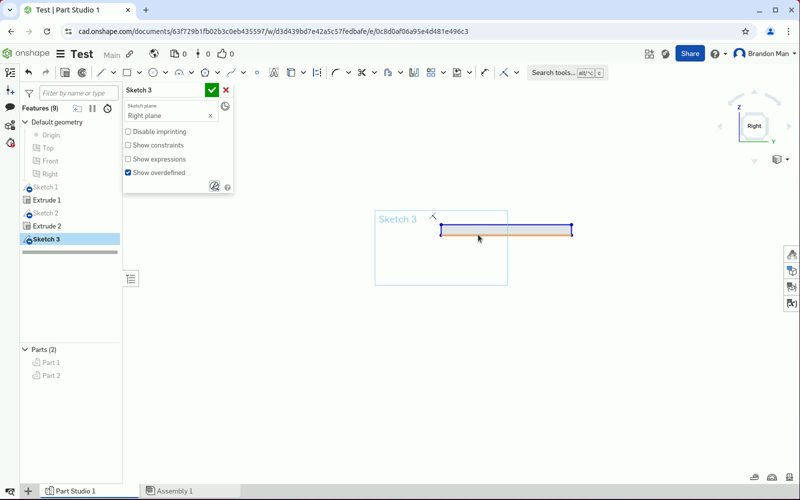
scroll(6)
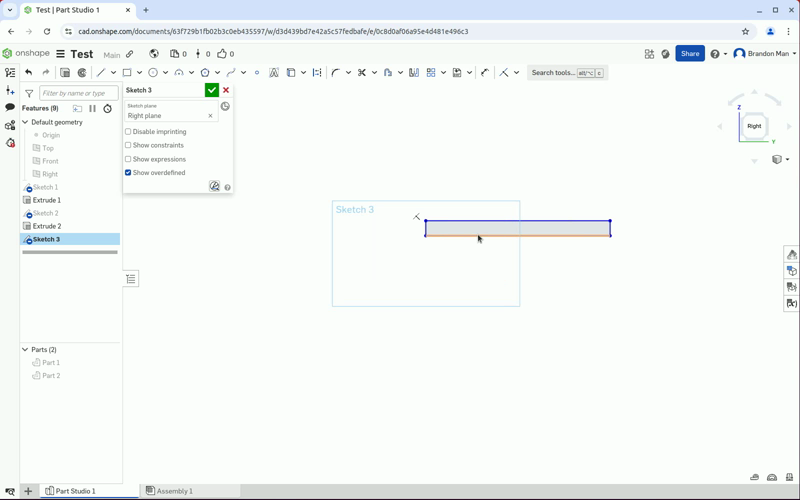
scroll(6)
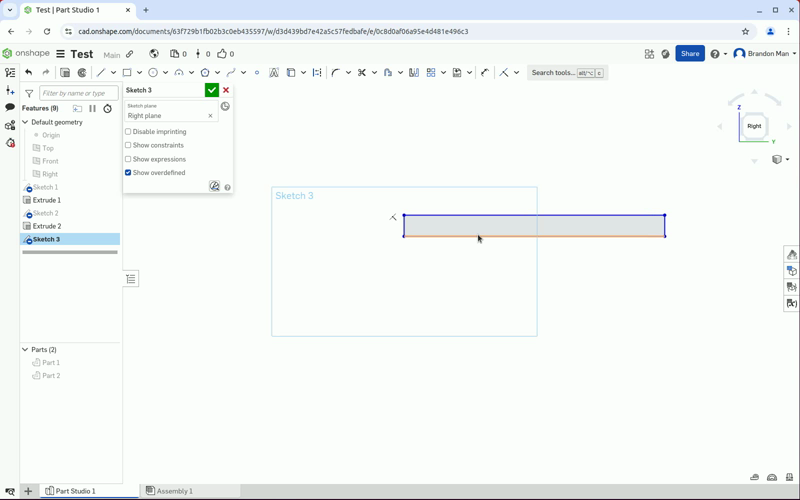
scroll(6)
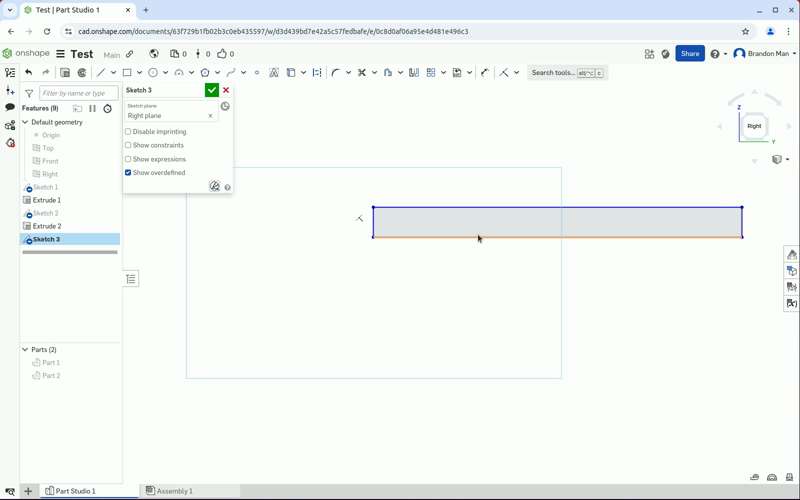
scroll(6)
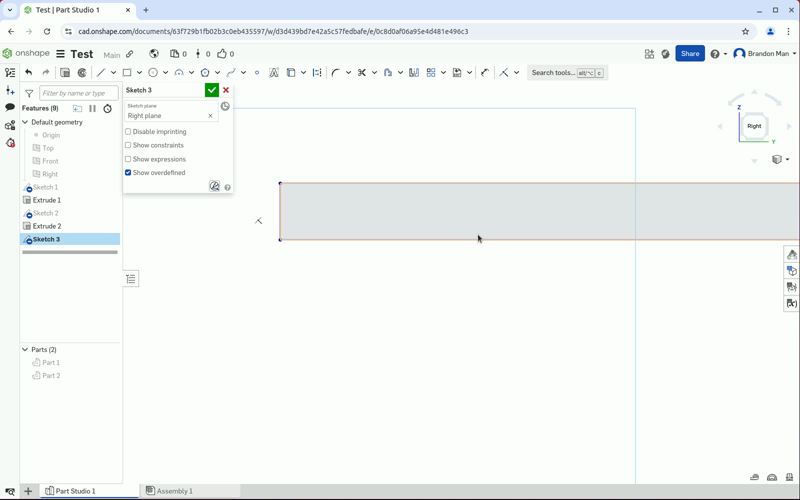
click(478, 234)
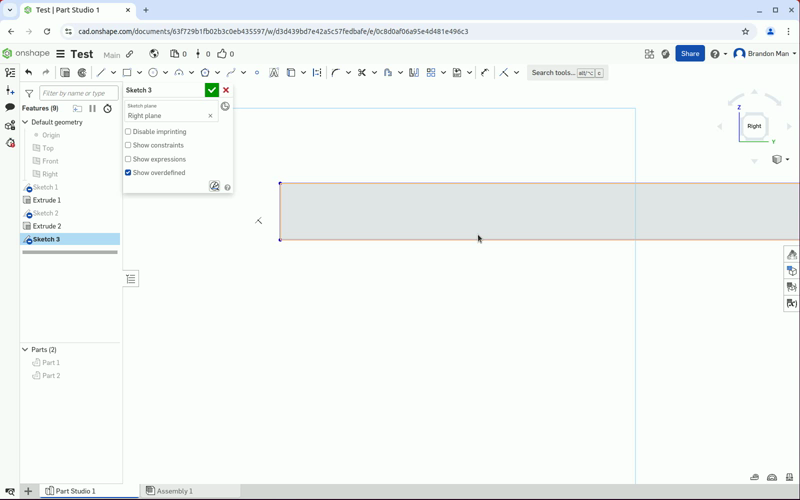
scroll(-6)
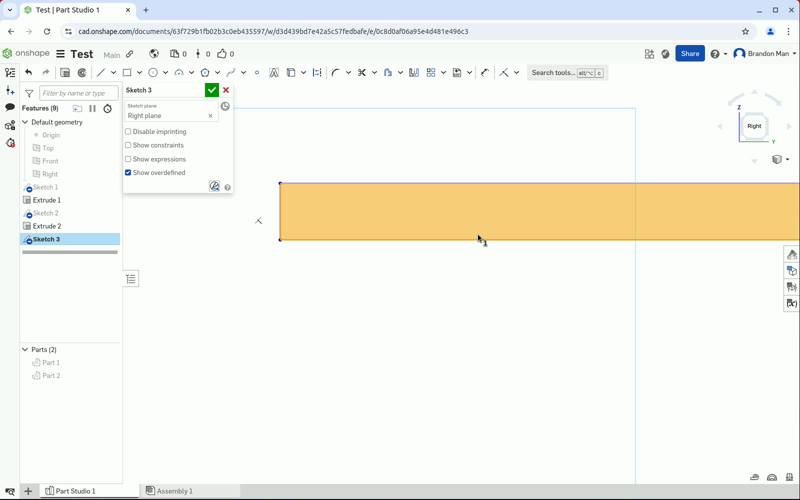
scroll(-6)
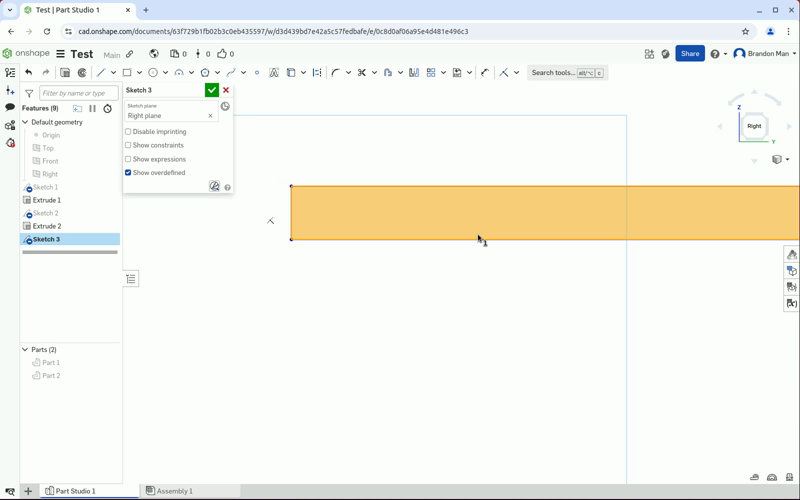
scroll(-6)
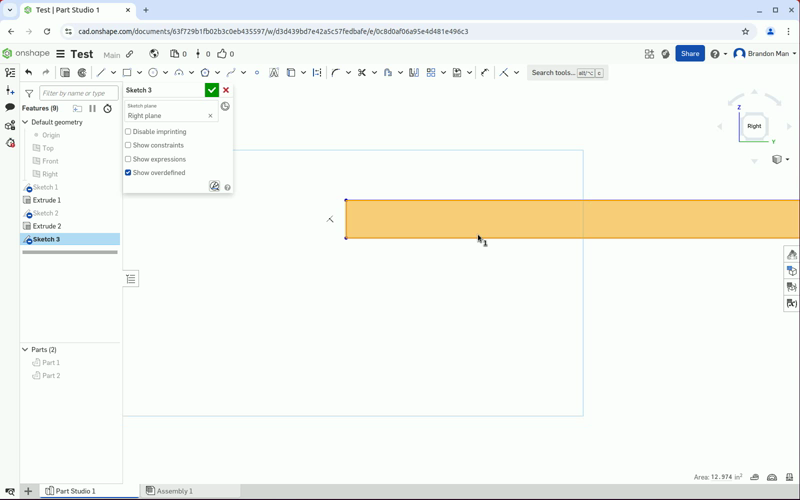
scroll(-6)
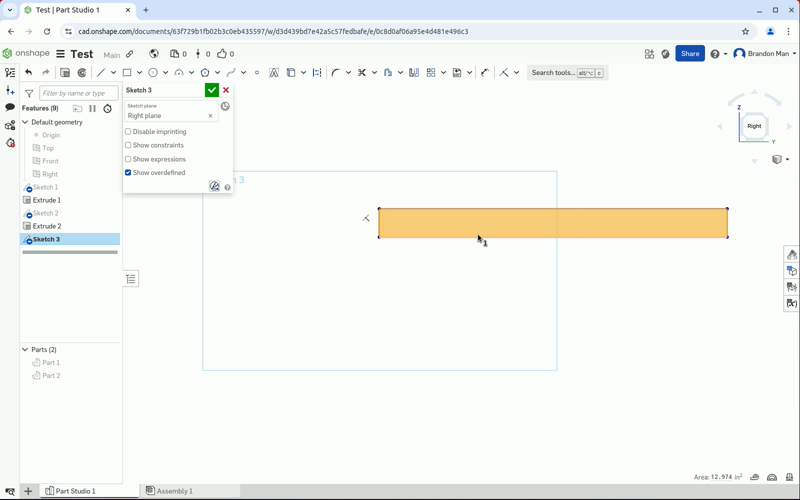
scroll(-6)
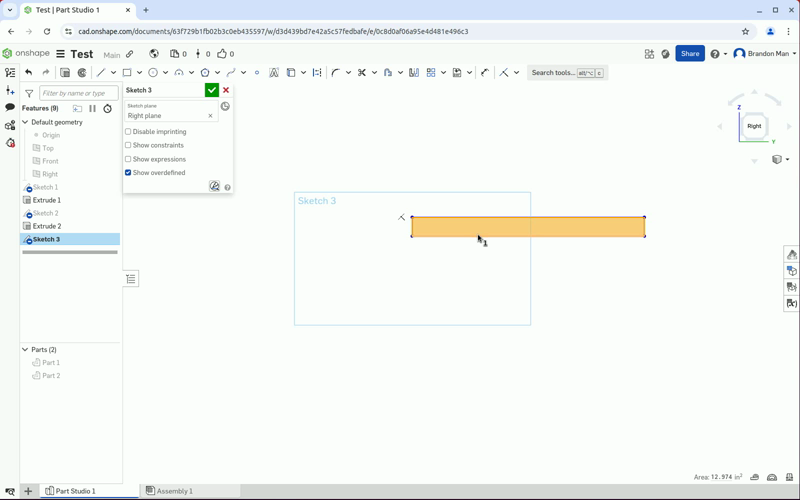
scroll(-6)
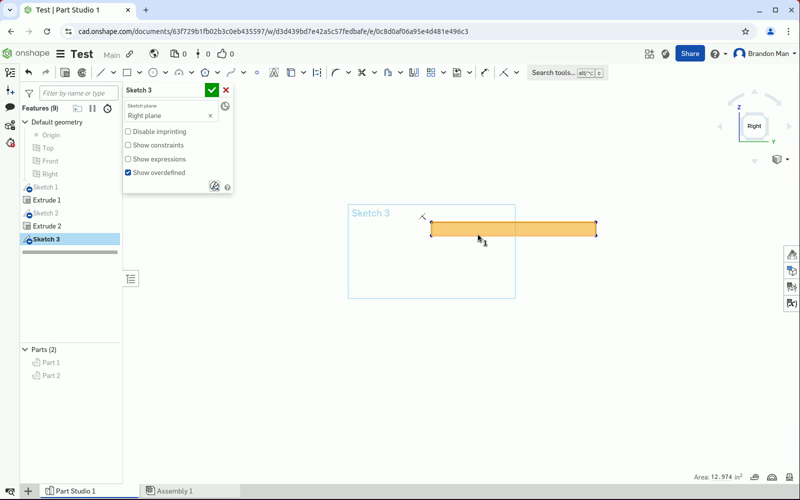
scroll(-6)
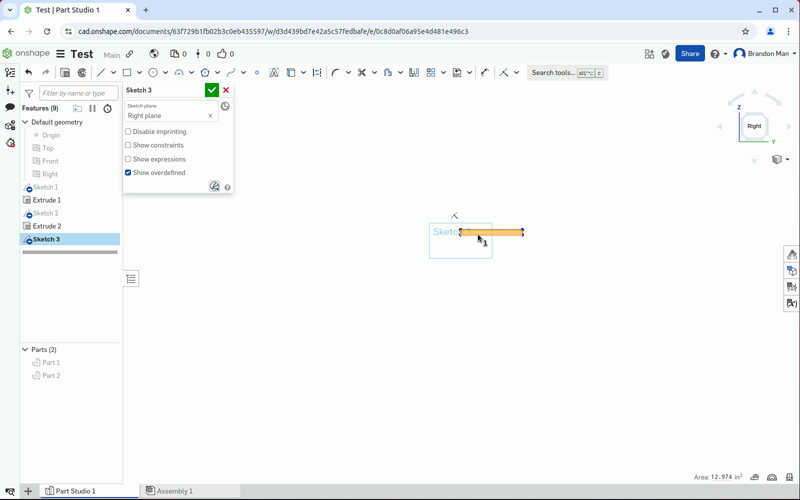
mouse_move(73, 352)
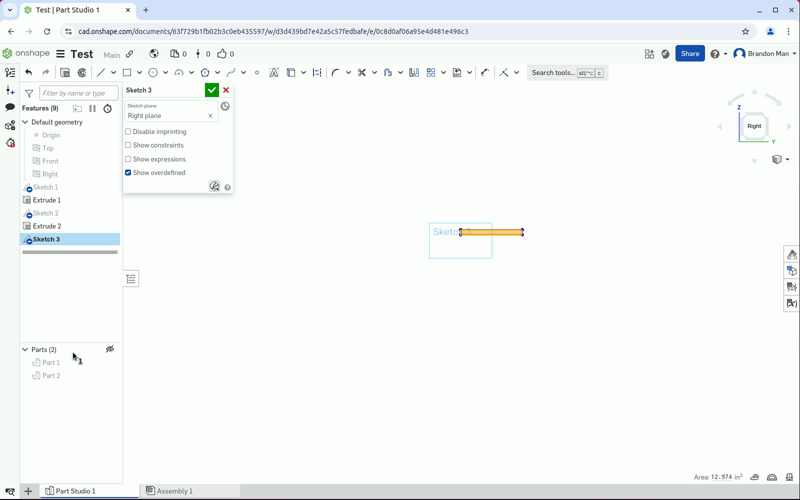
key(shift+y)
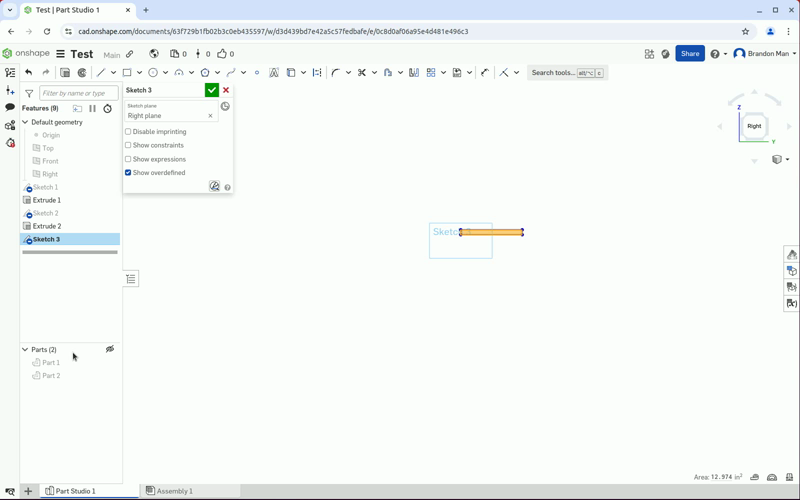
key(shift+e)
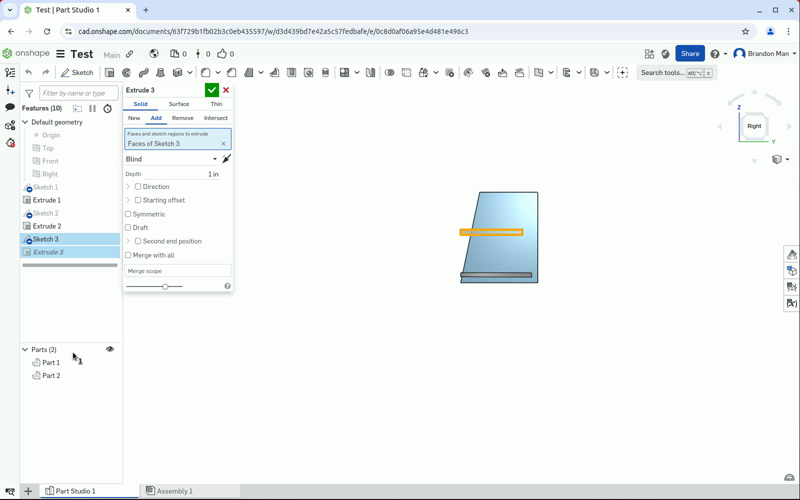
mouse_move(143, 106)
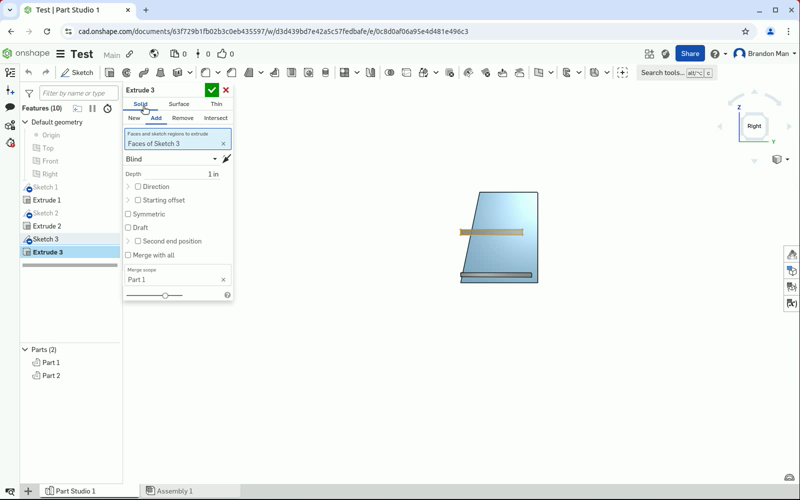
click(143, 106)
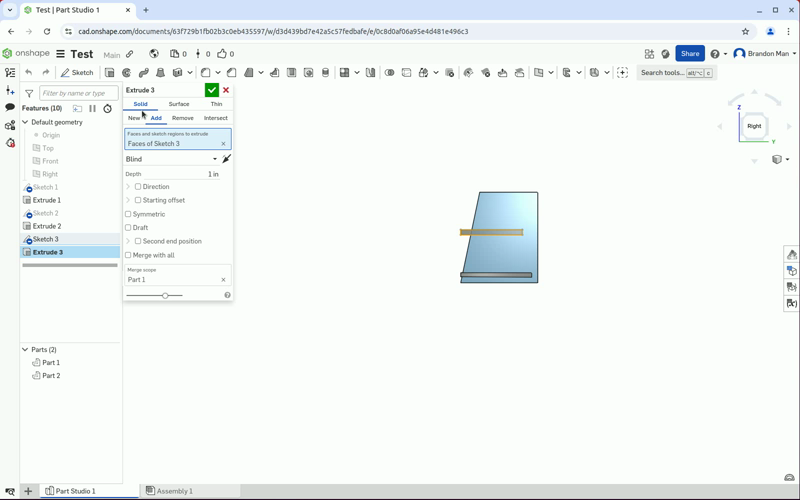
mouse_move(137, 120)
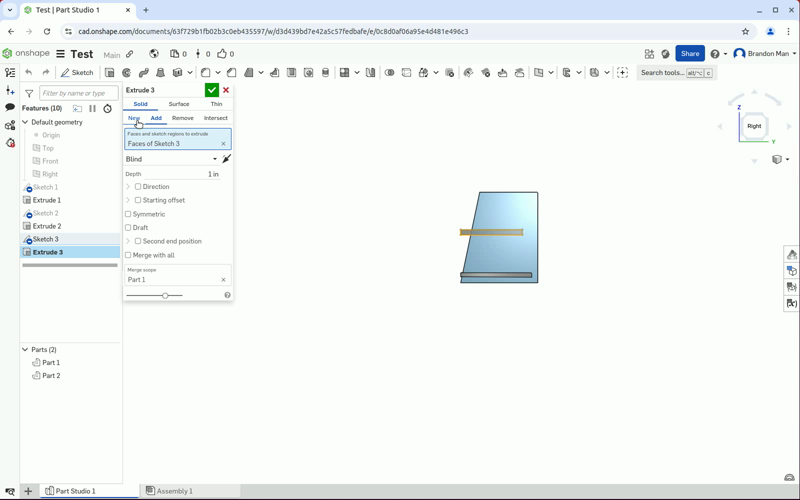
click(137, 120)
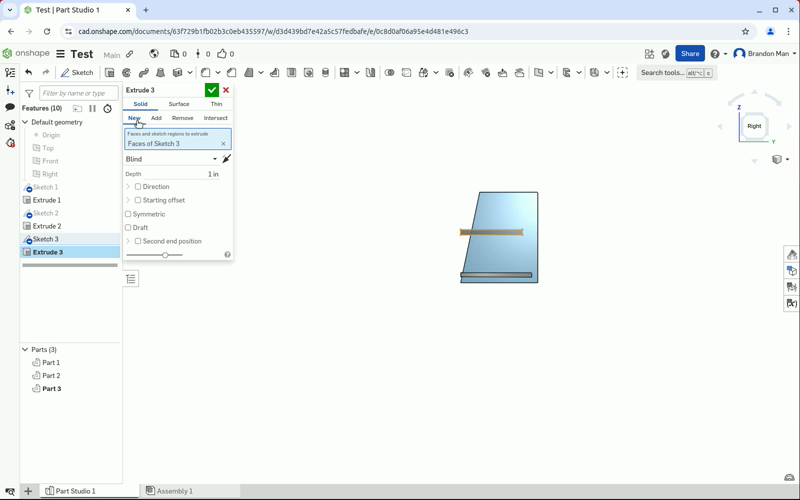
key(tab, 4)
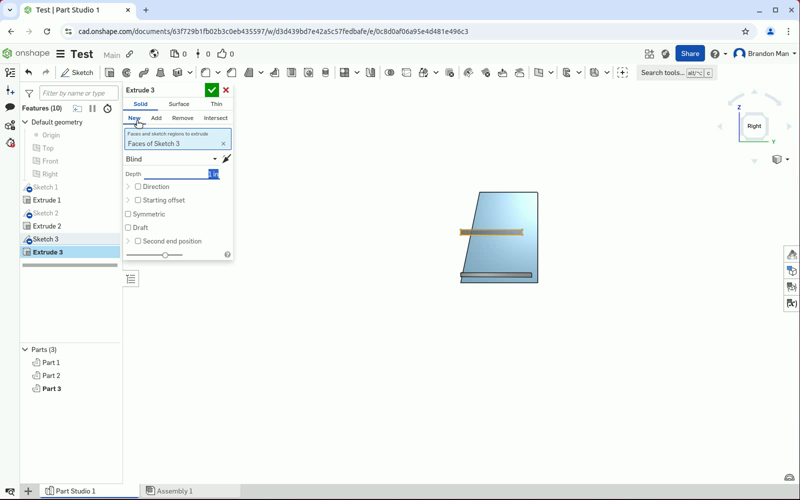
text(21.183)
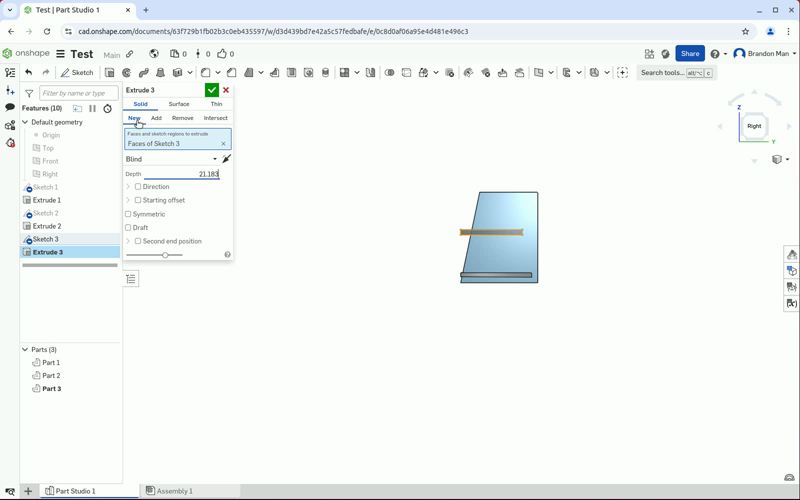
key(enter)
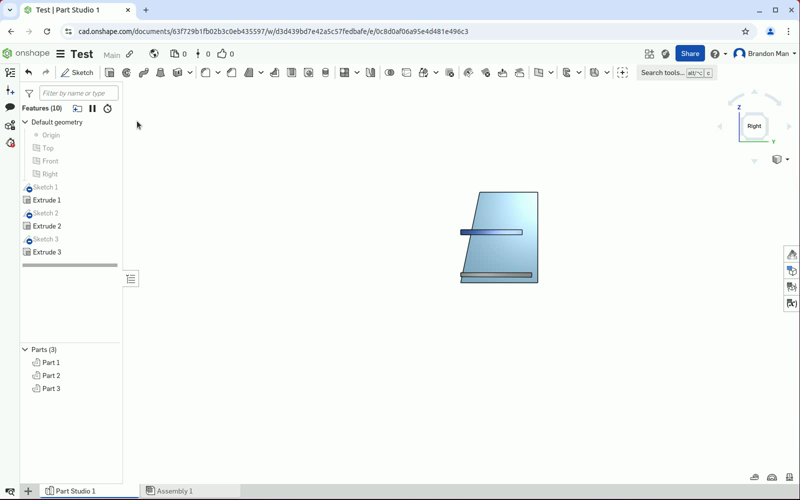
key(shift+h)
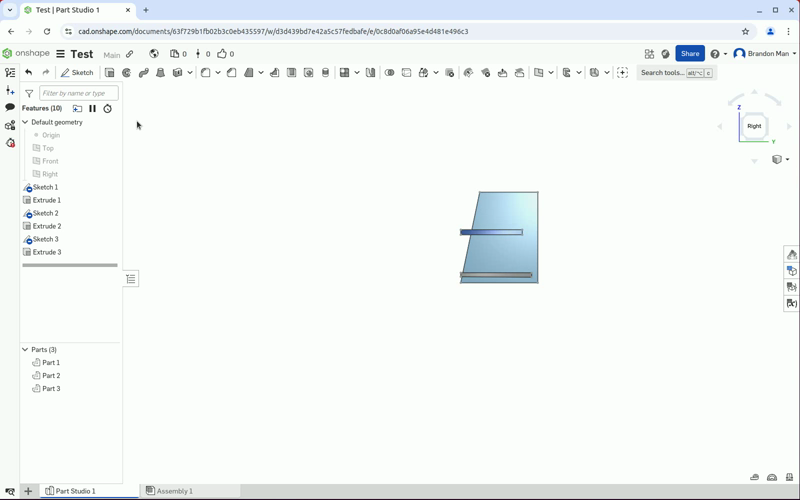
key(shift+h)
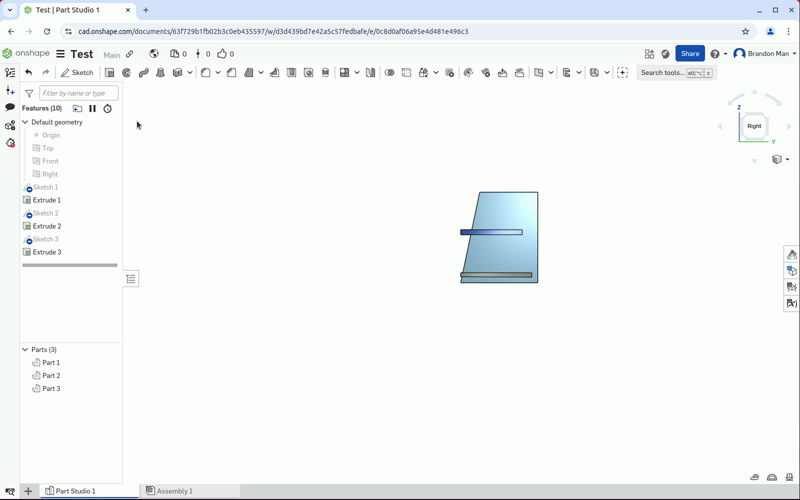
mouse_move(73, 189)
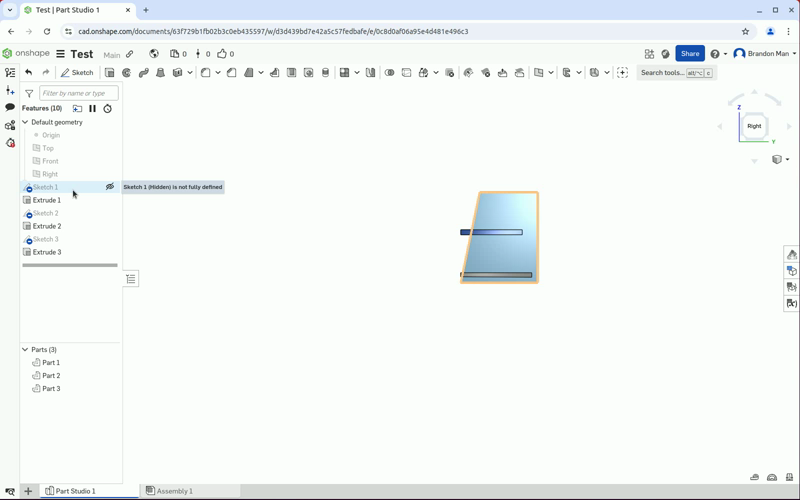
click(73, 189)
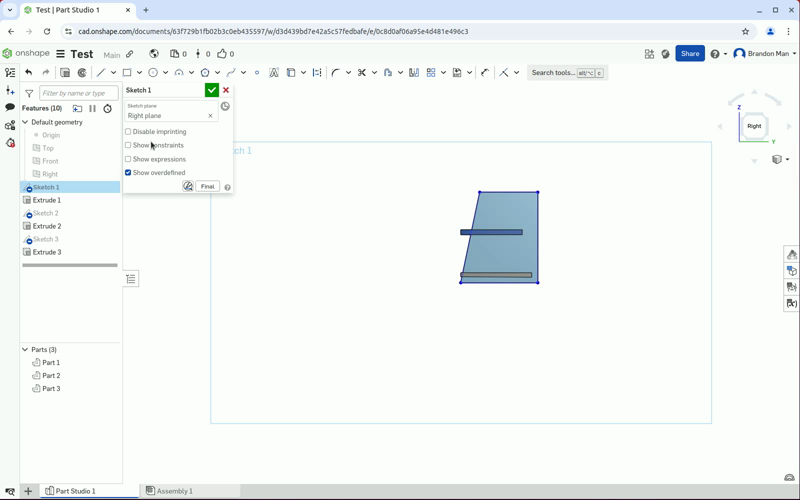
mouse_move(229, 92)
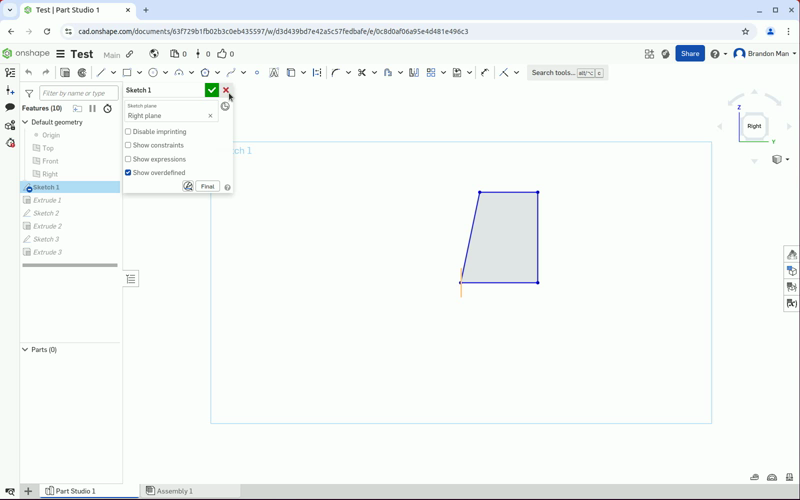
click(229, 92)
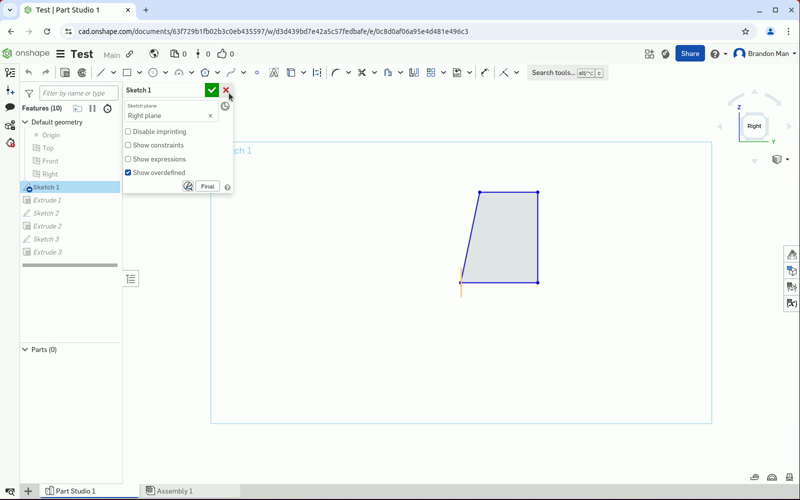
key(shift+s)
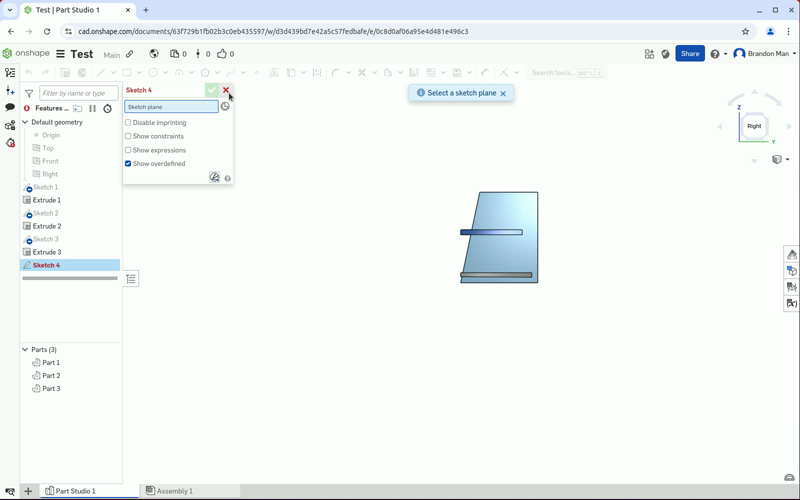
mouse_move(73, 176)
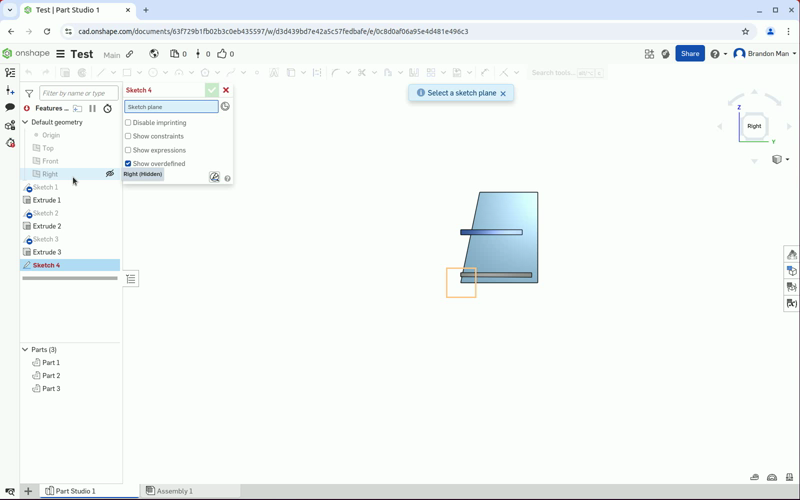
click(73, 176)
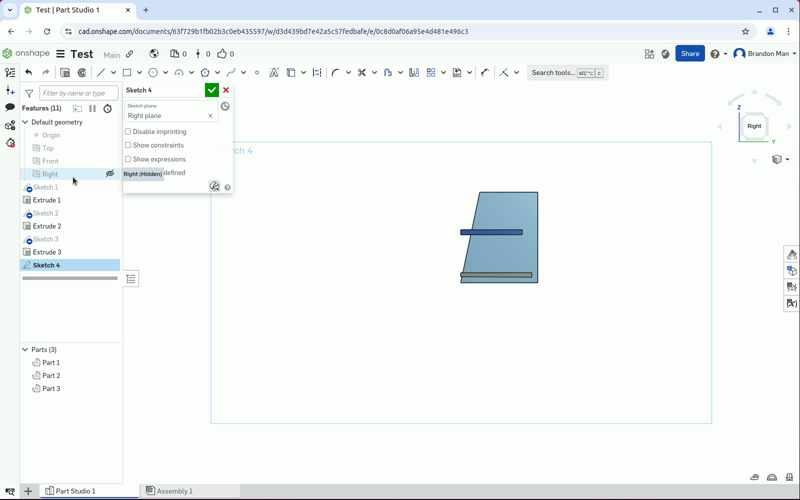
mouse_move(73, 352)
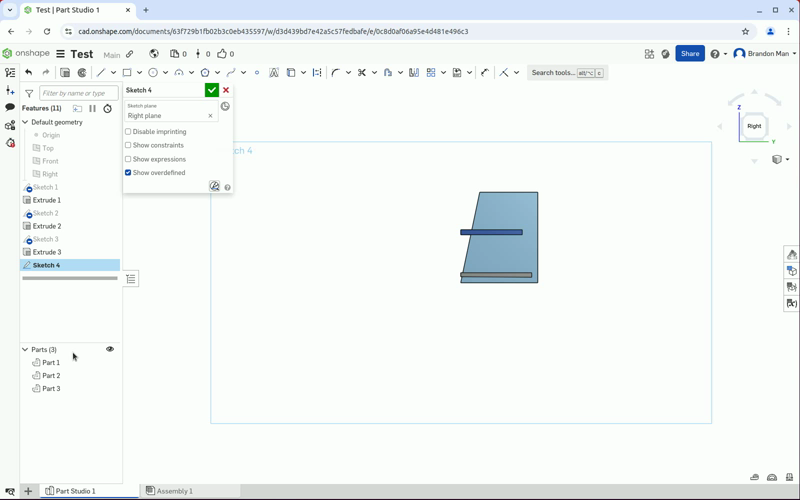
key(y)
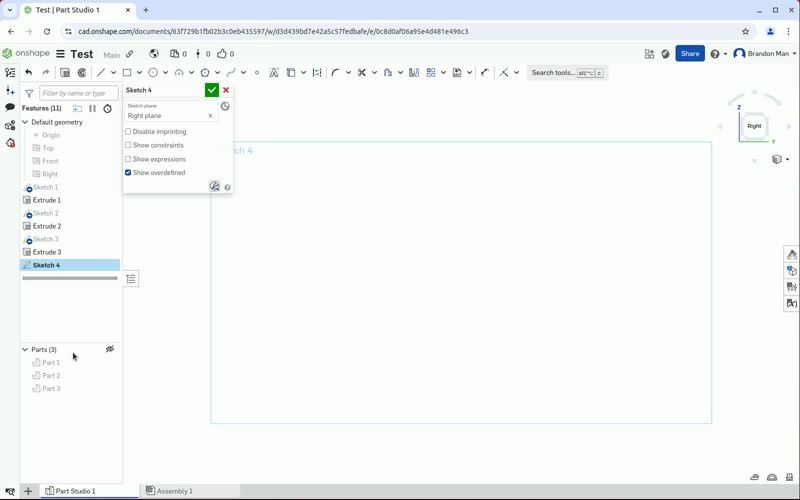
key(l)
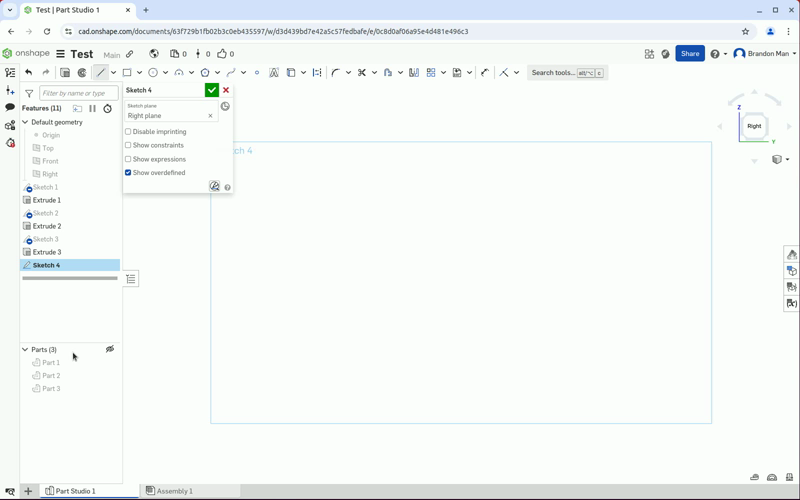
key_down(shift)
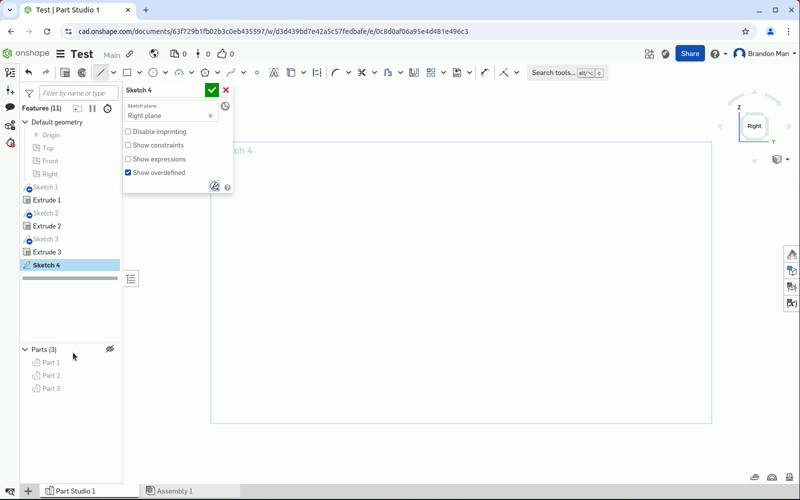
mouse_move(460, 212)
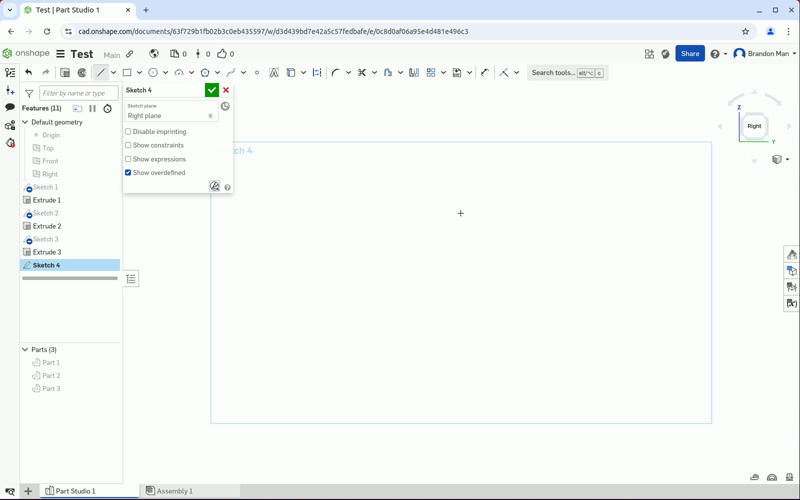
click(460, 212)
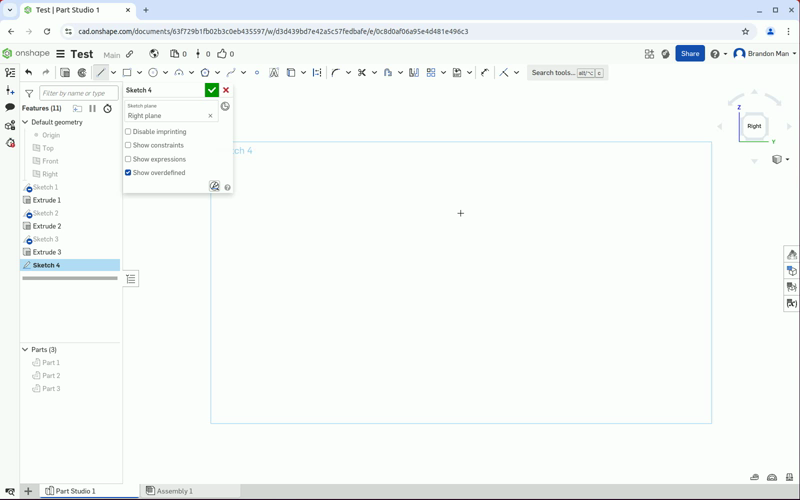
key_up(shift)
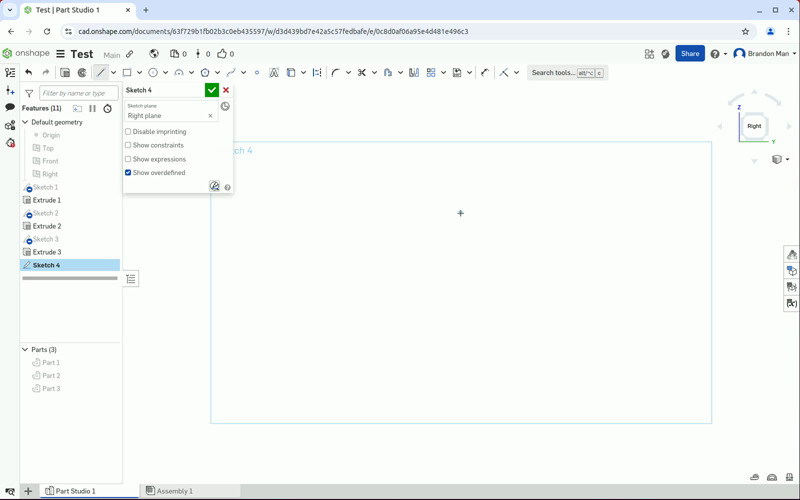
key_down(shift)
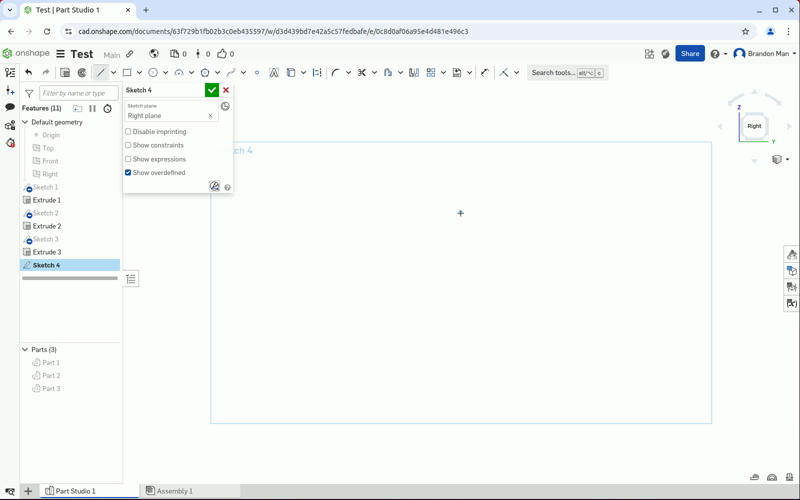
mouse_move(490, 212)
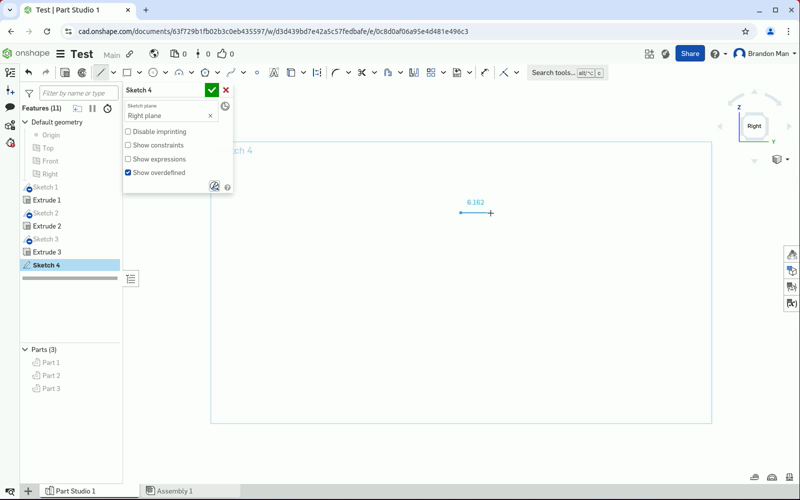
mouse_move(465, 212)
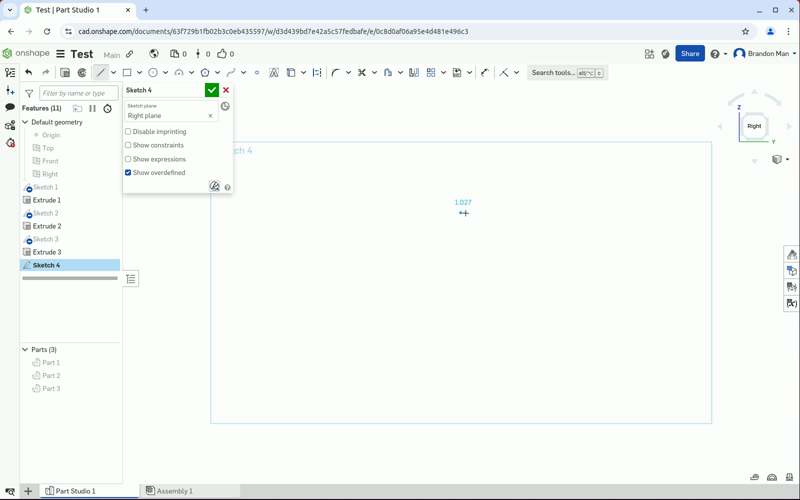
scroll(6)
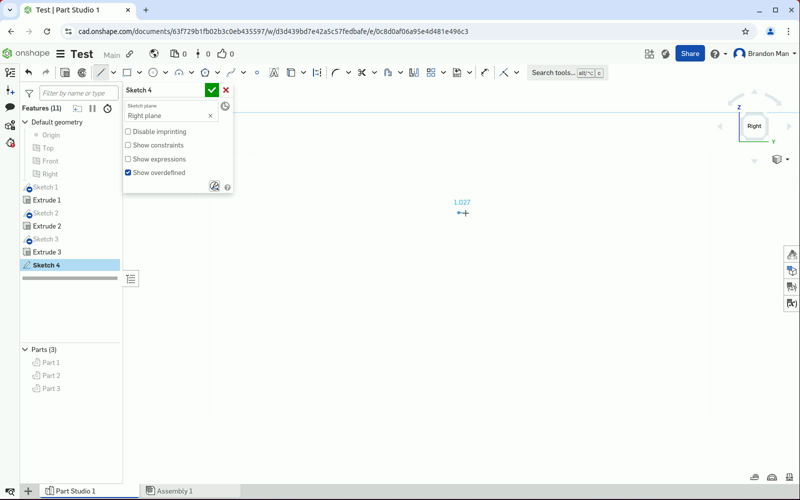
scroll(6)
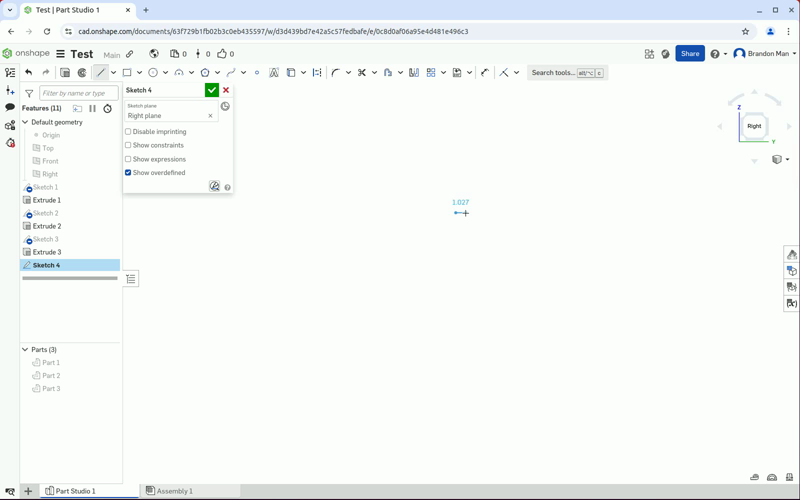
scroll(6)
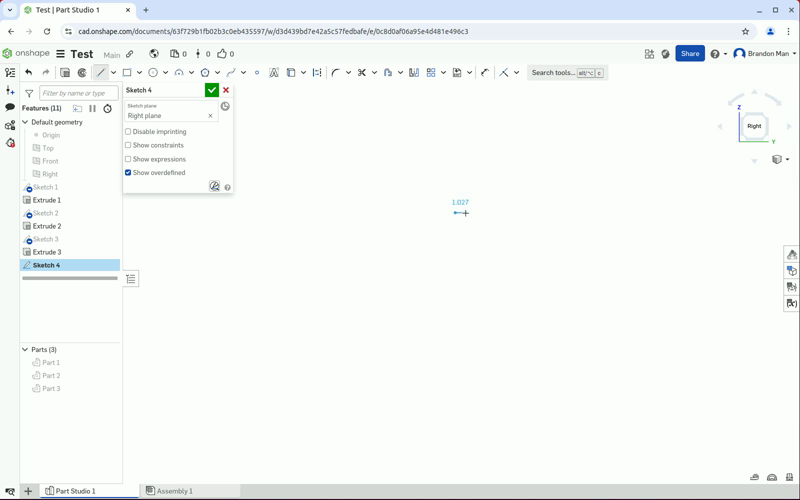
scroll(6)
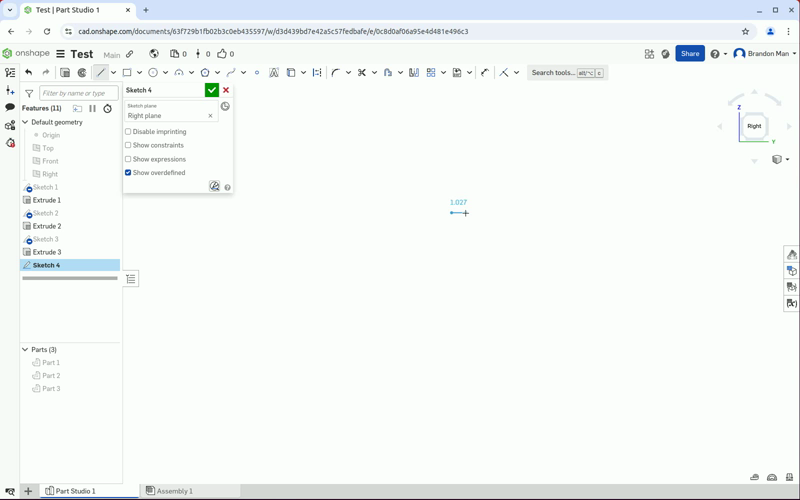
scroll(6)
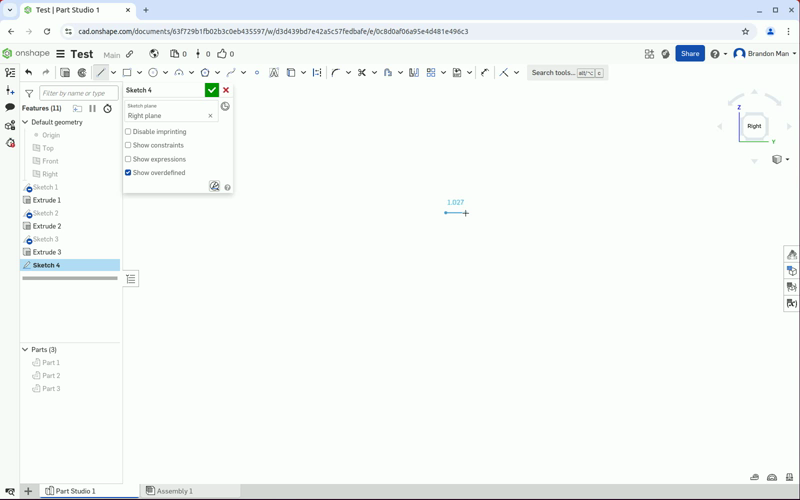
scroll(6)
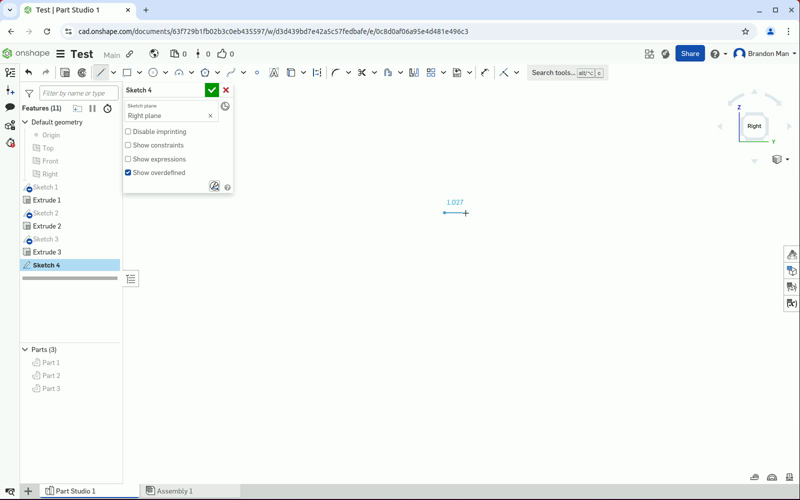
scroll(6)
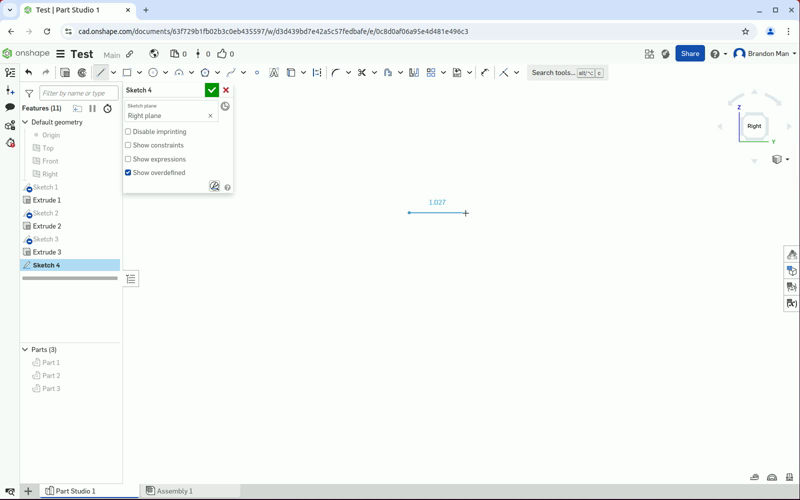
click(465, 212)
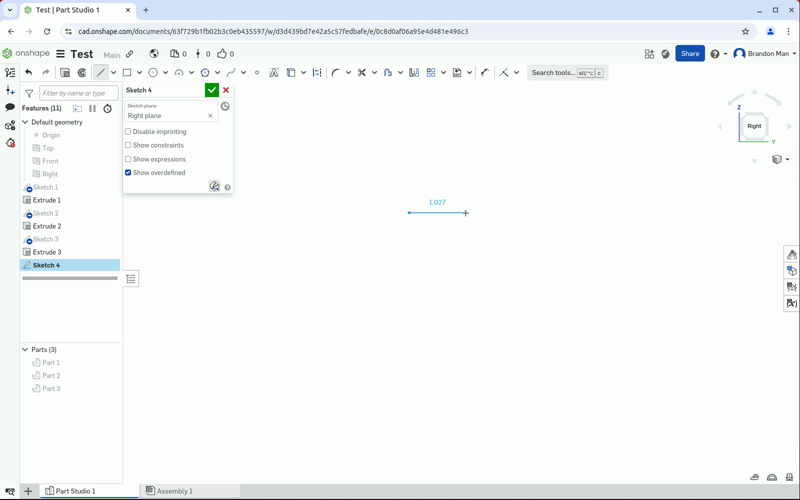
scroll(-6)
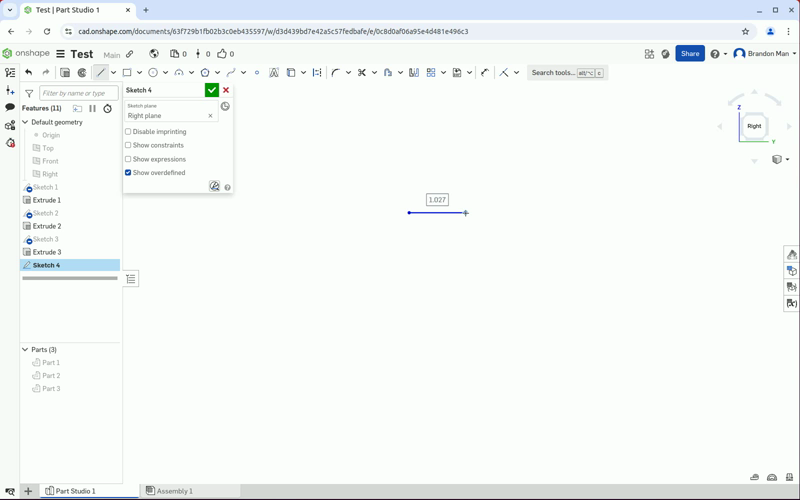
scroll(-6)
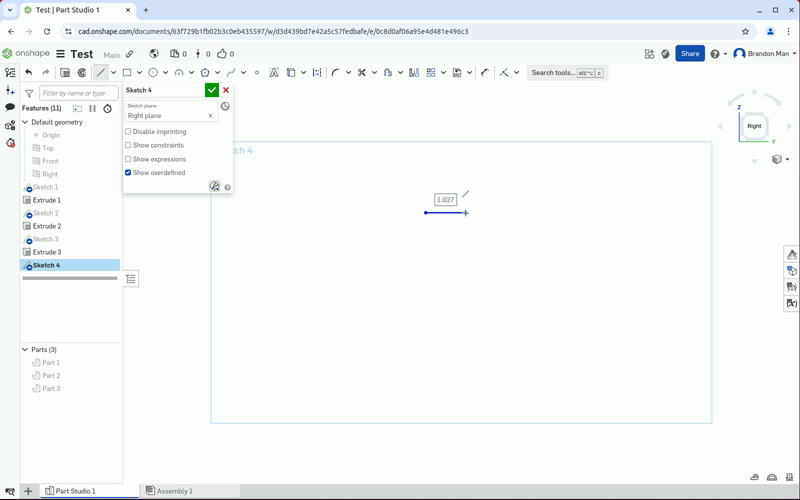
scroll(-6)
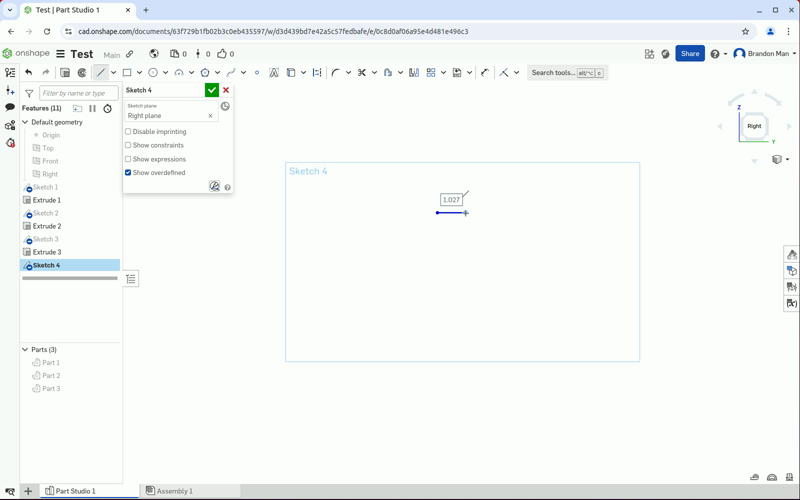
scroll(-6)
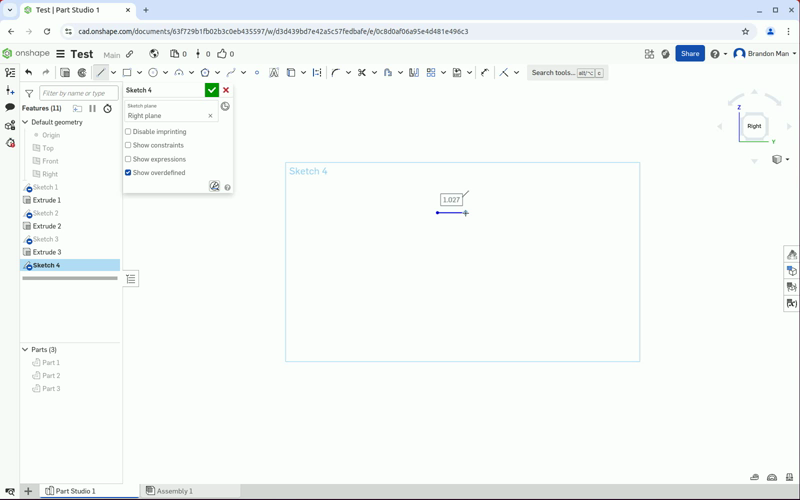
scroll(-6)
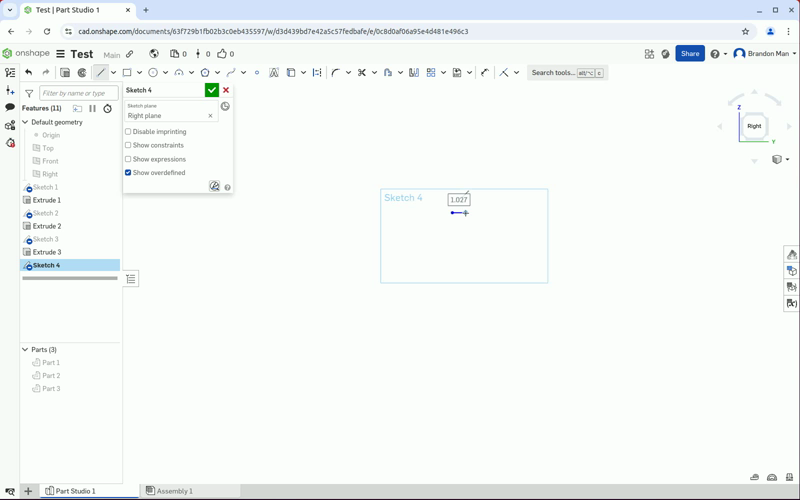
scroll(-6)
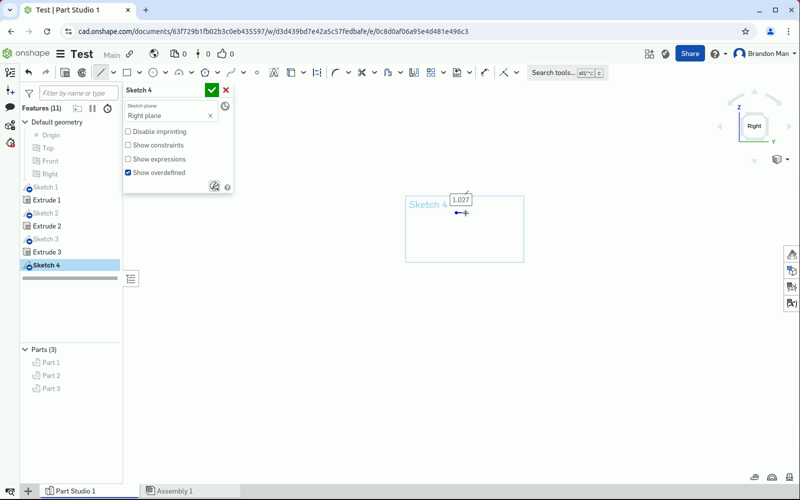
scroll(-6)
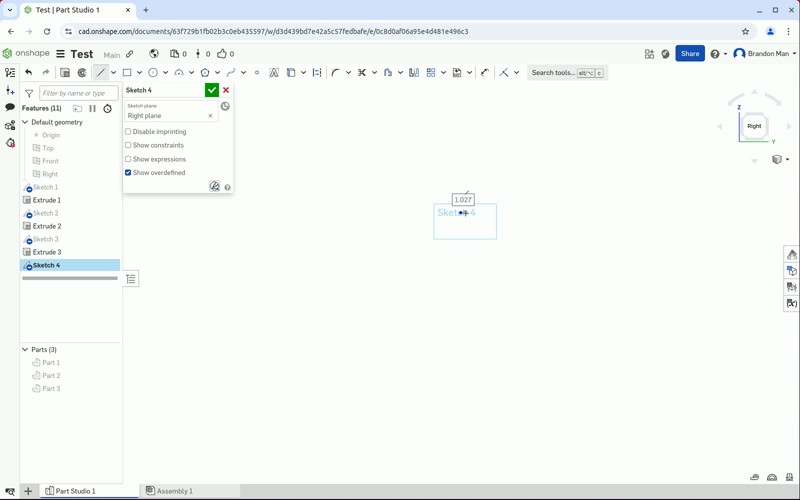
key_up(shift)
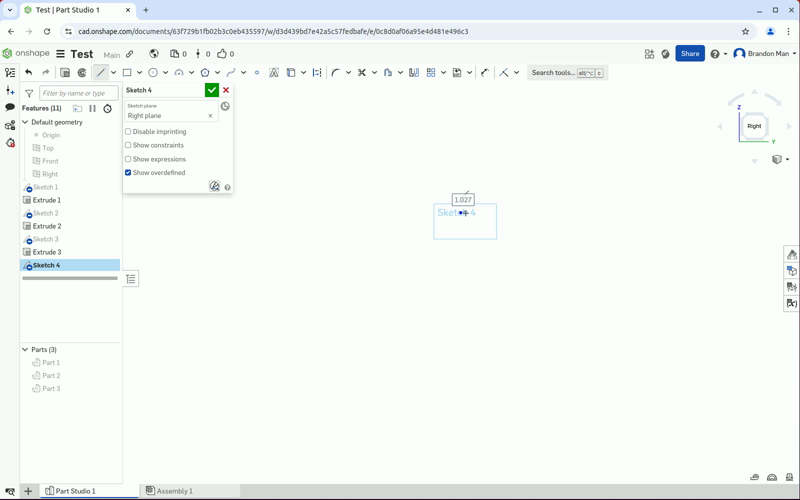
key_down(shift)
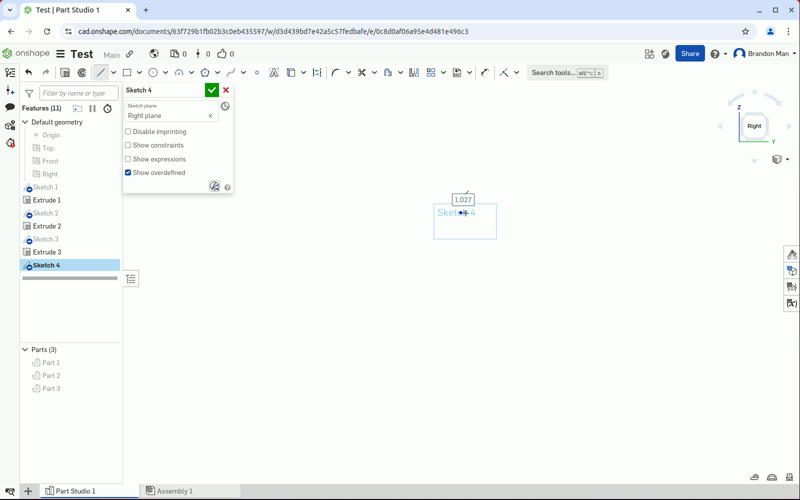
mouse_move(495, 212)
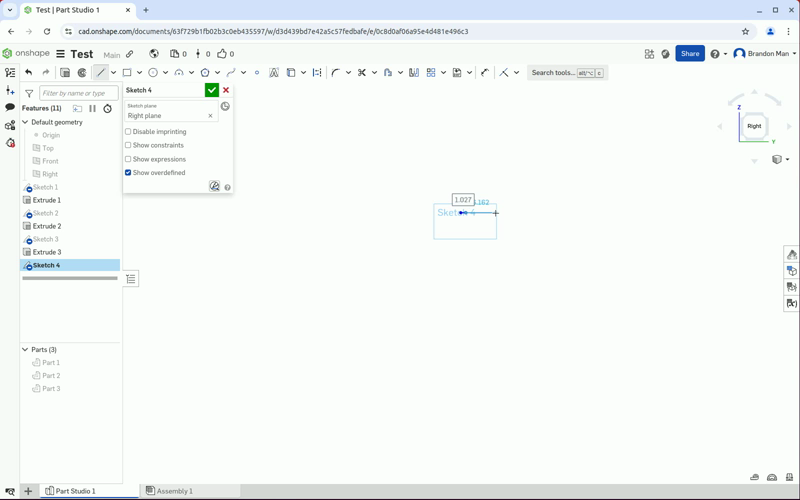
mouse_move(465, 192)
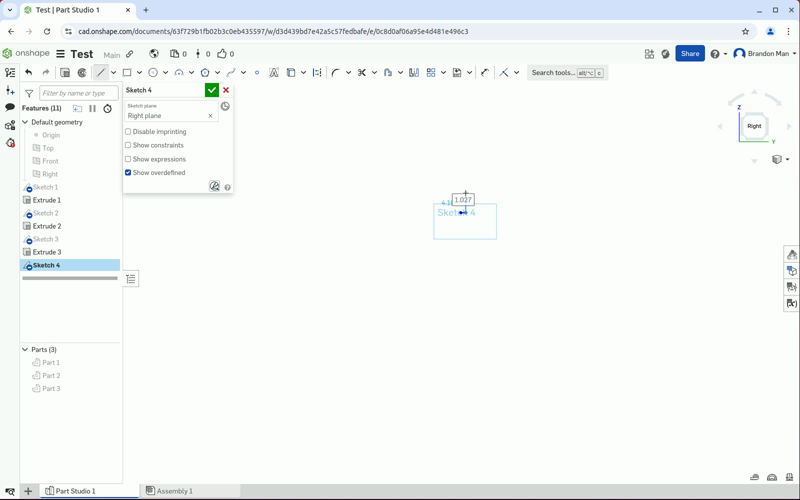
click(465, 192)
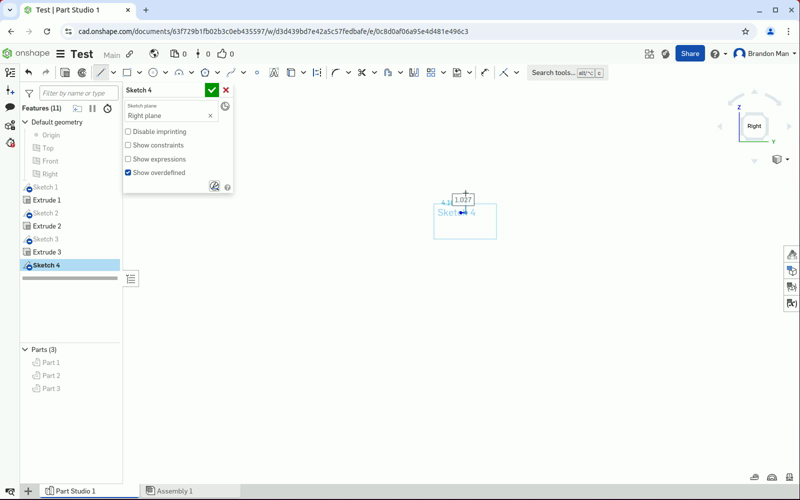
key_up(shift)
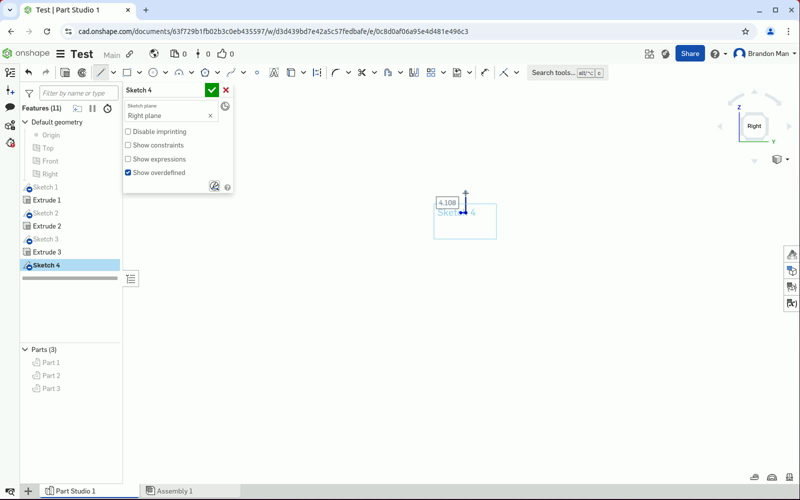
key_down(shift)
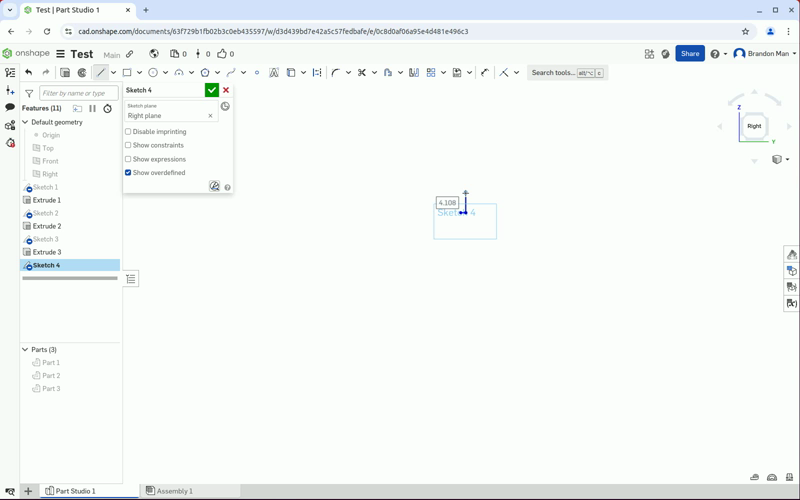
mouse_move(495, 192)
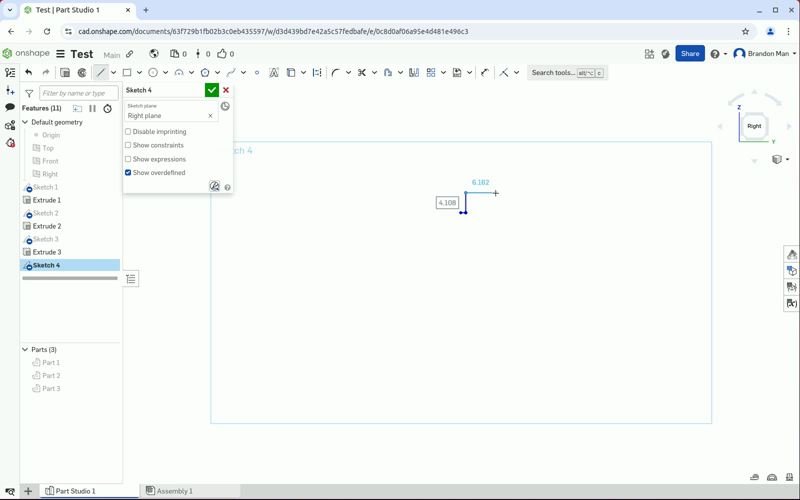
mouse_move(460, 192)
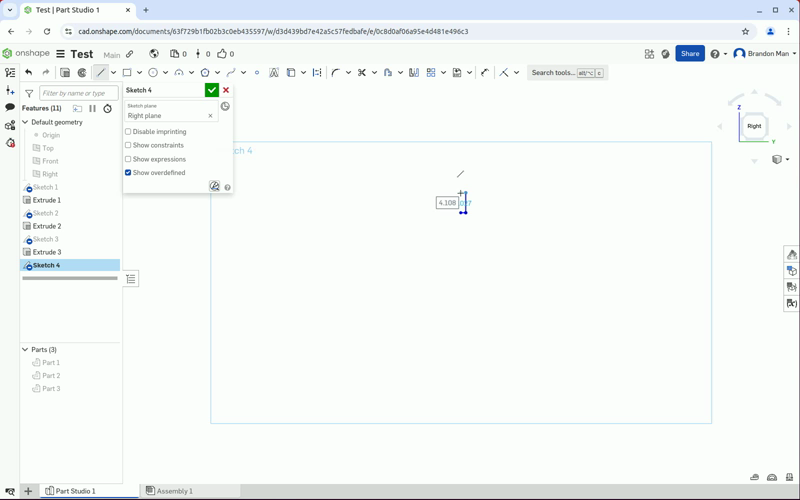
scroll(6)
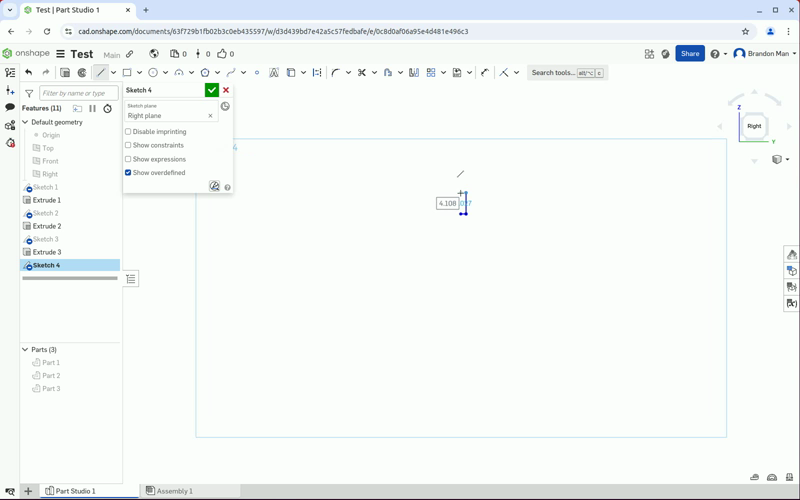
scroll(6)
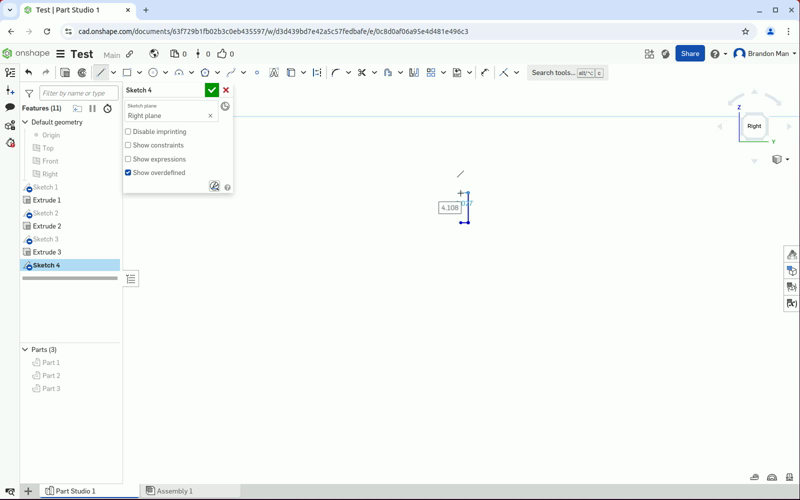
scroll(6)
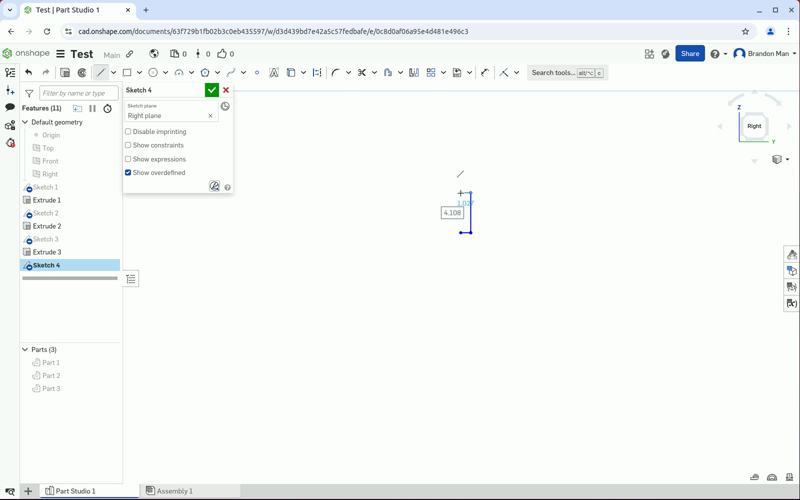
scroll(6)
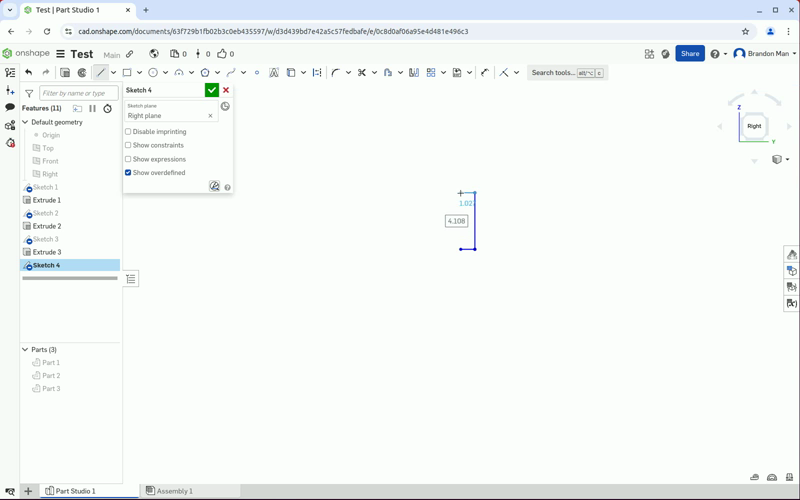
scroll(6)
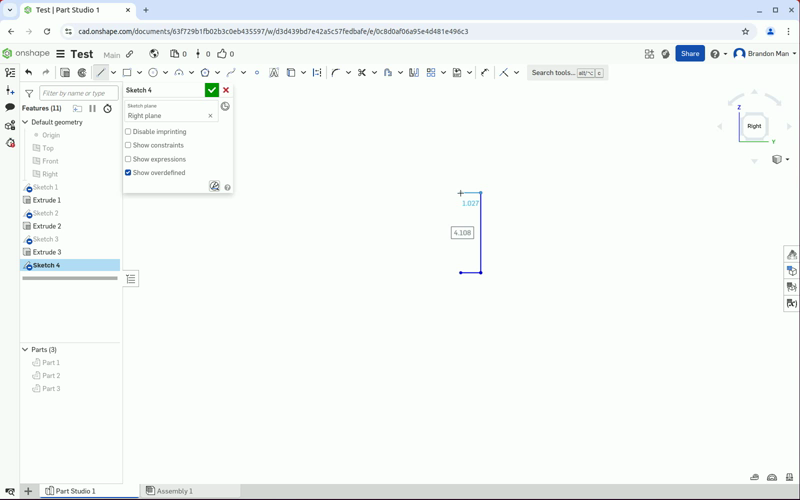
scroll(6)
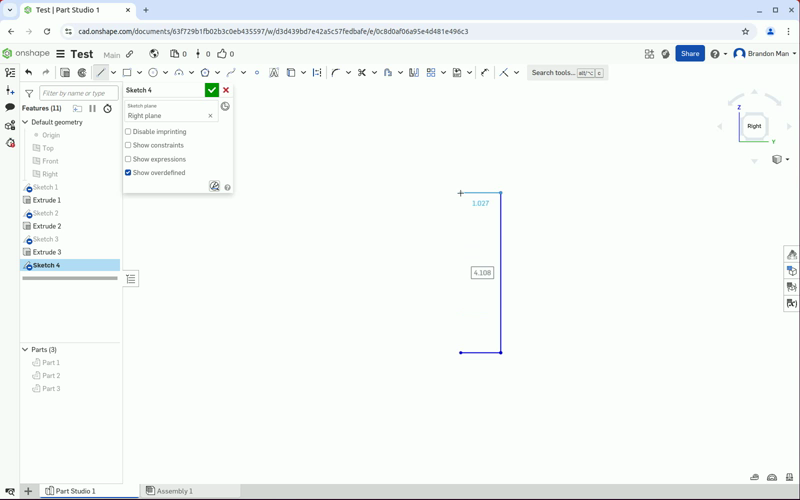
scroll(6)
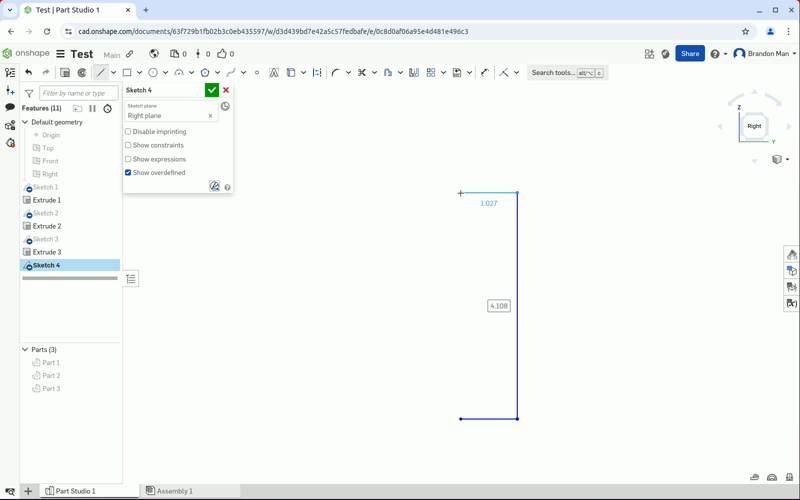
click(460, 192)
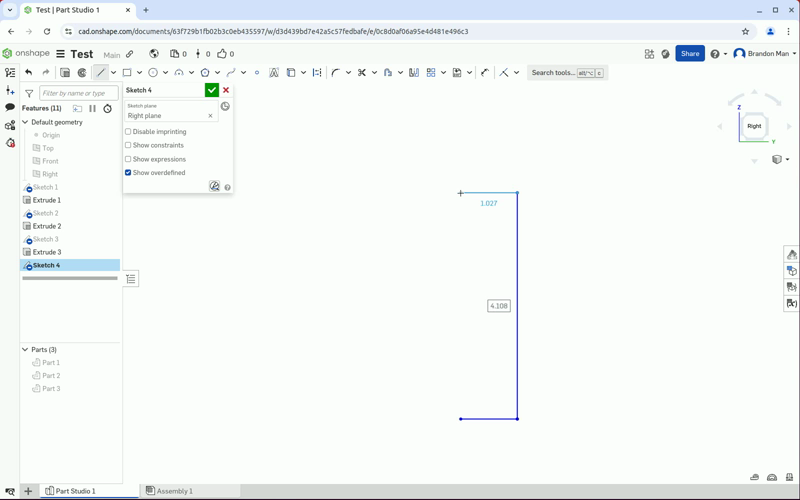
scroll(-6)
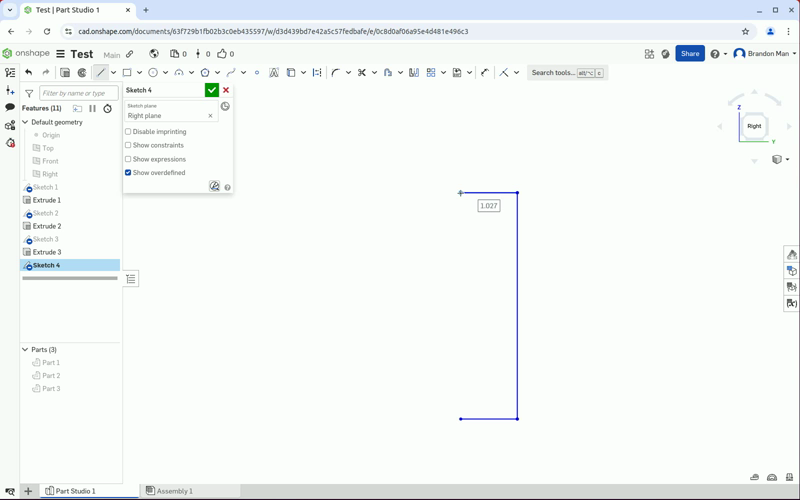
scroll(-6)
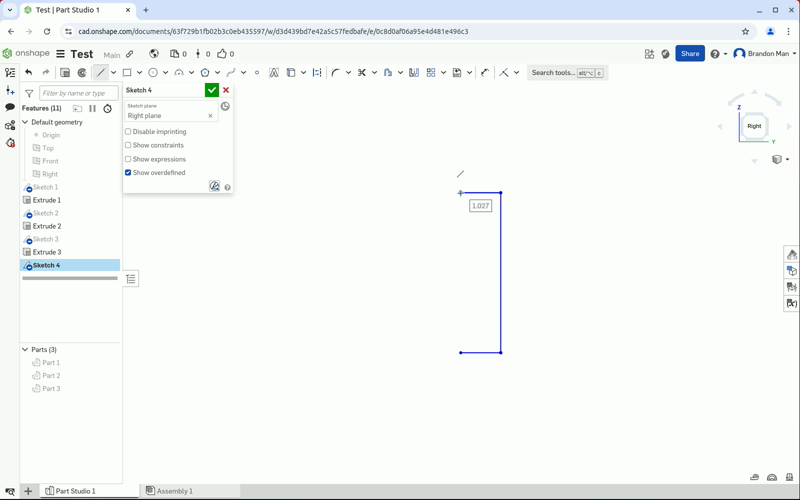
scroll(-6)
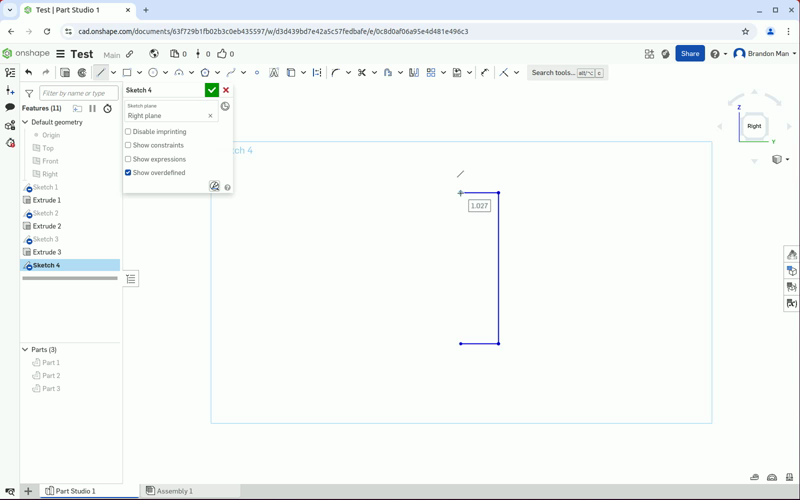
scroll(-6)
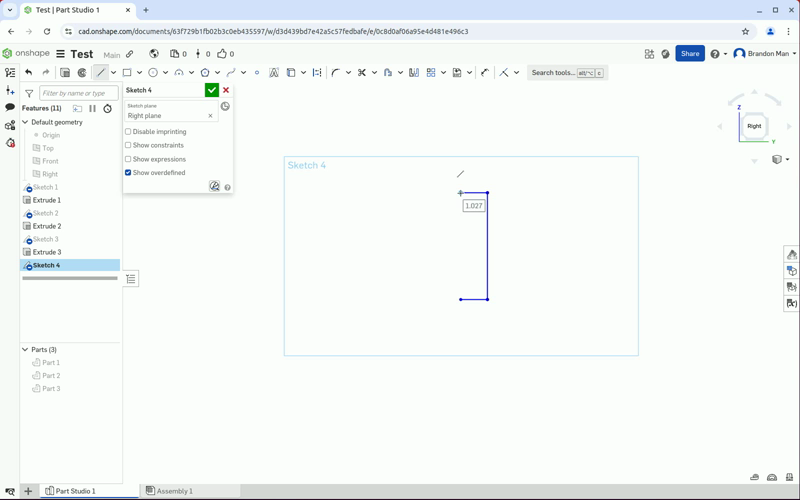
scroll(-6)
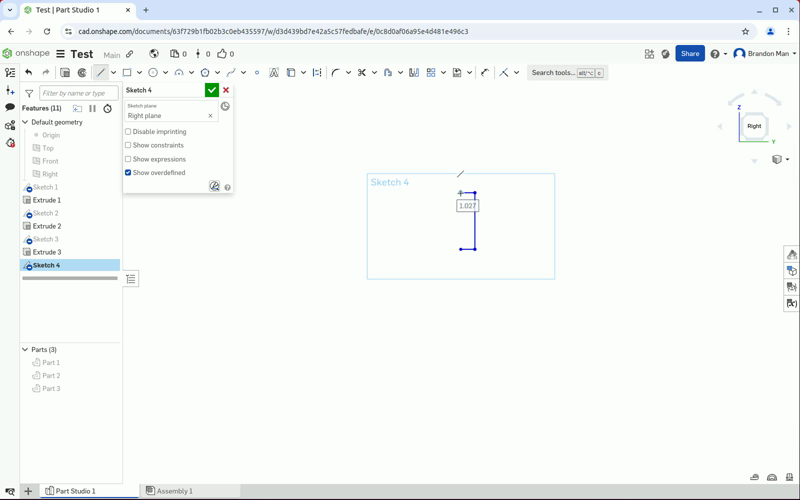
scroll(-6)
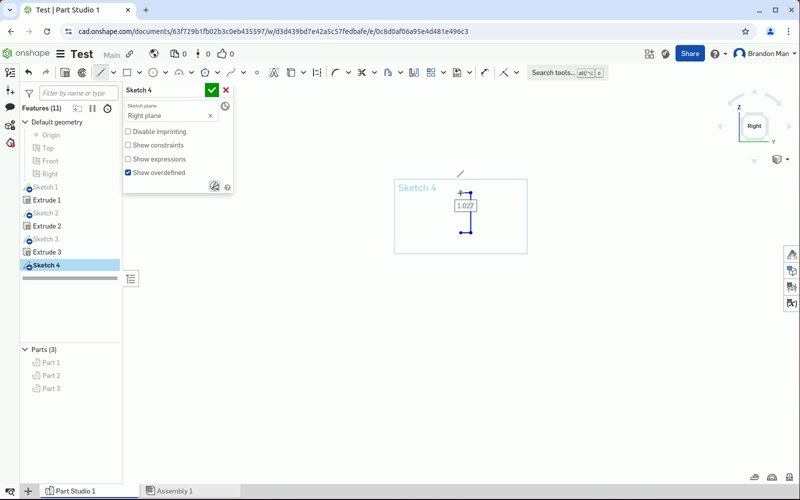
scroll(-6)
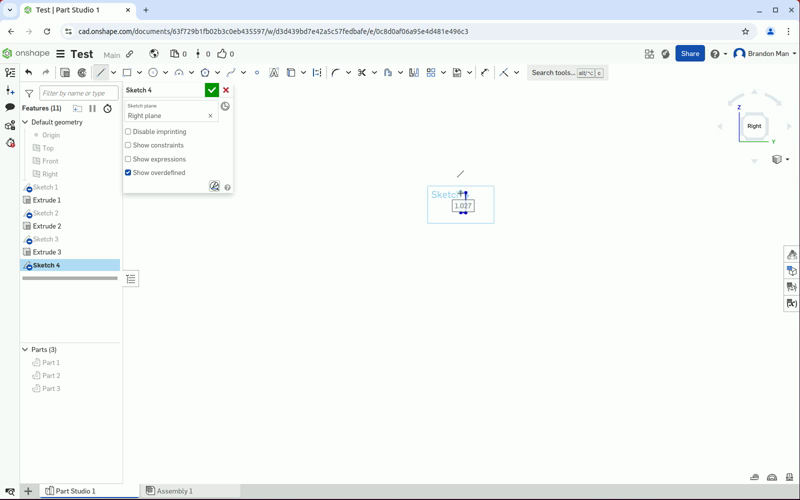
key_up(shift)
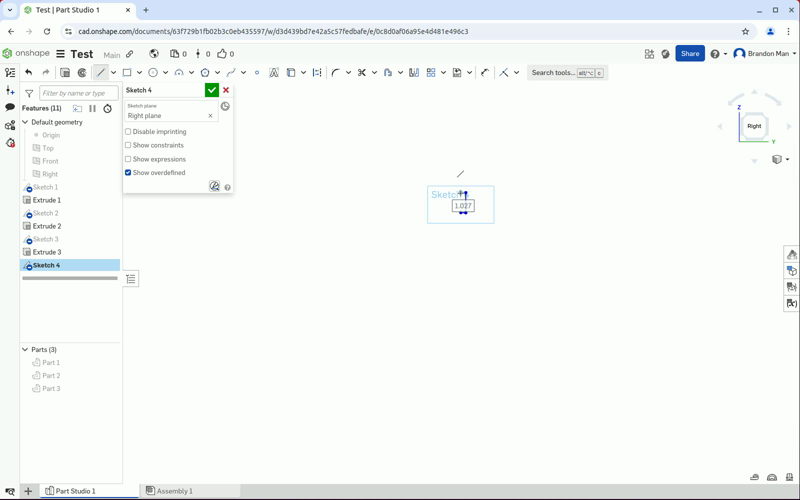
mouse_move(490, 192)
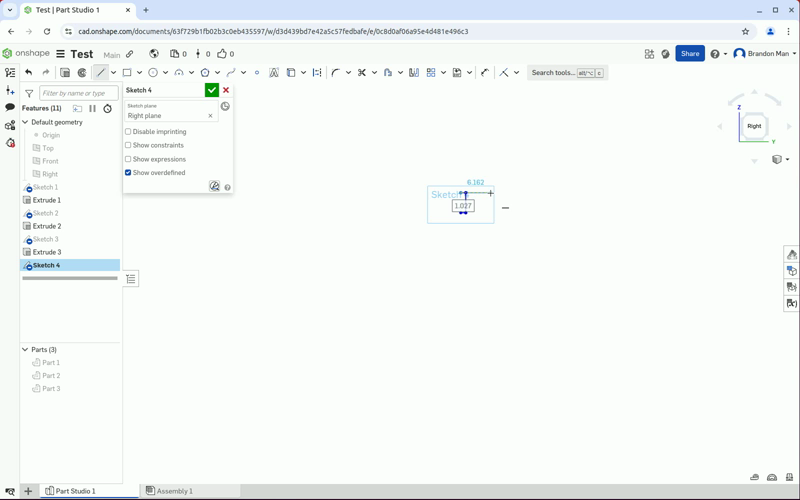
key_down(shift)
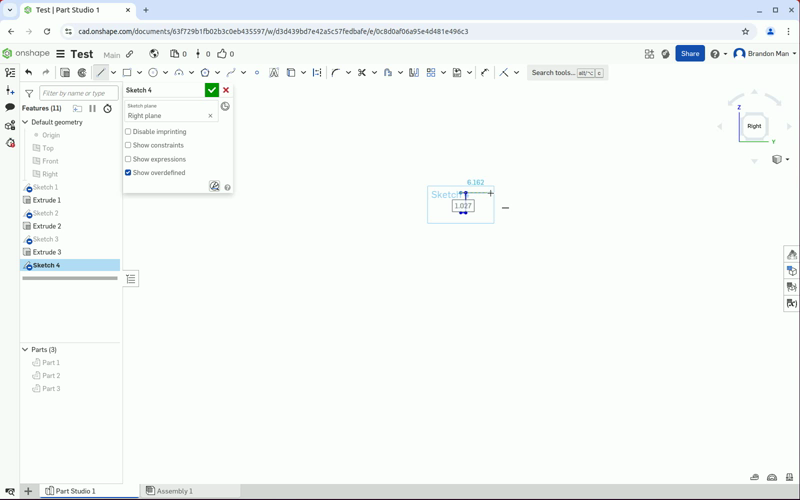
mouse_move(460, 212)
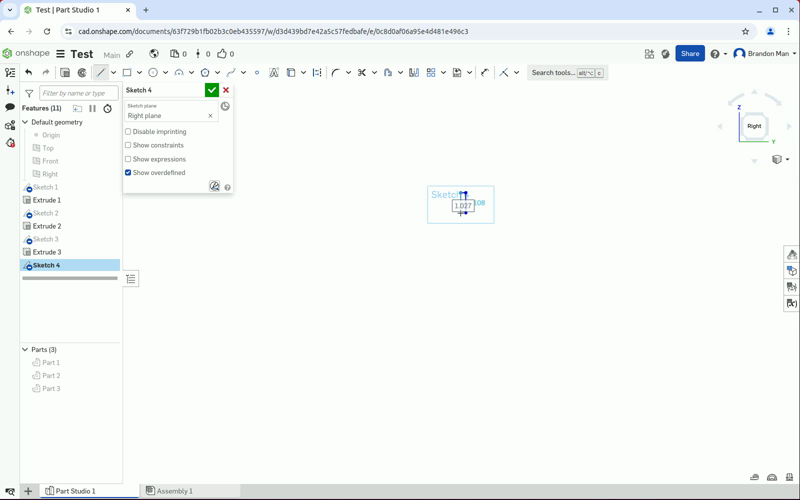
key_up(shift)
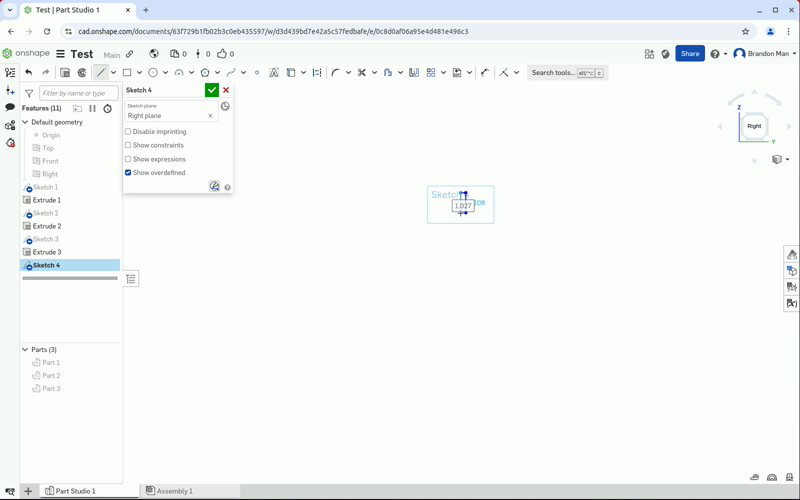
click(460, 212)
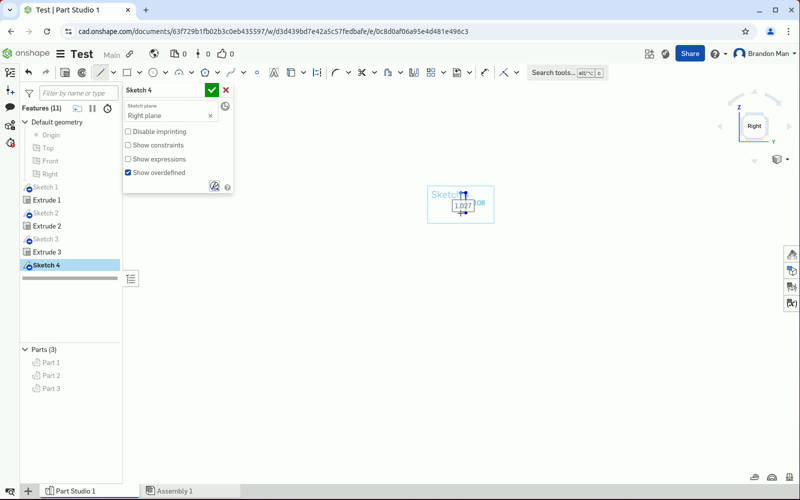
key(esc)
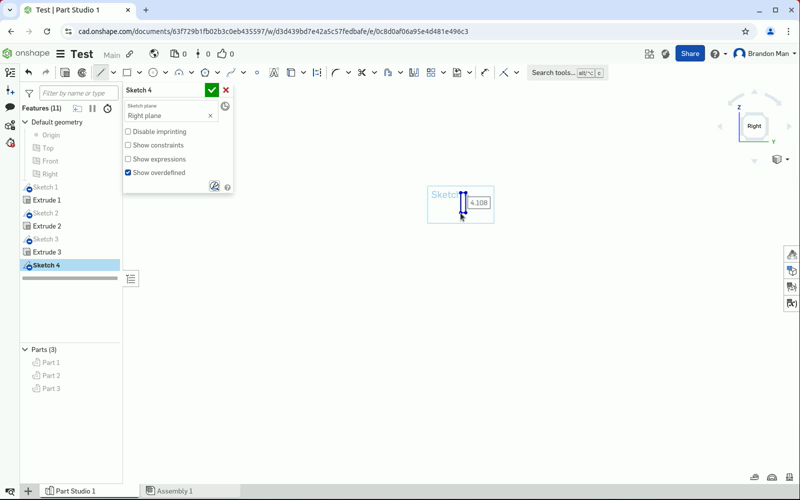
mouse_move(461, 199)
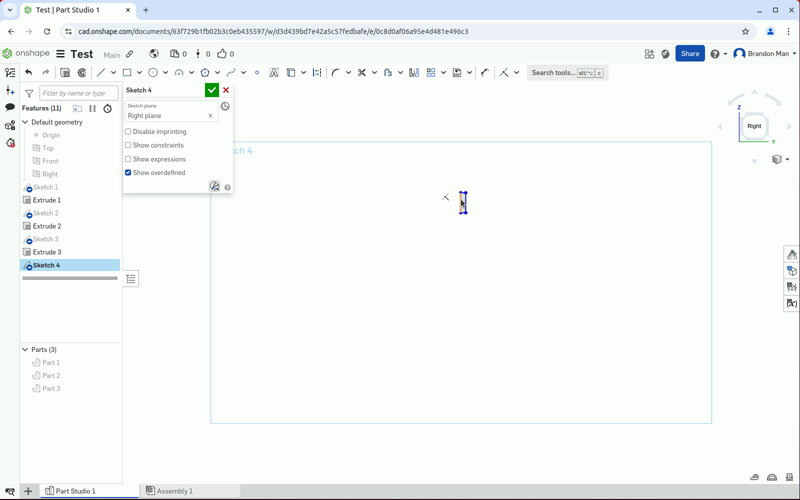
scroll(6)
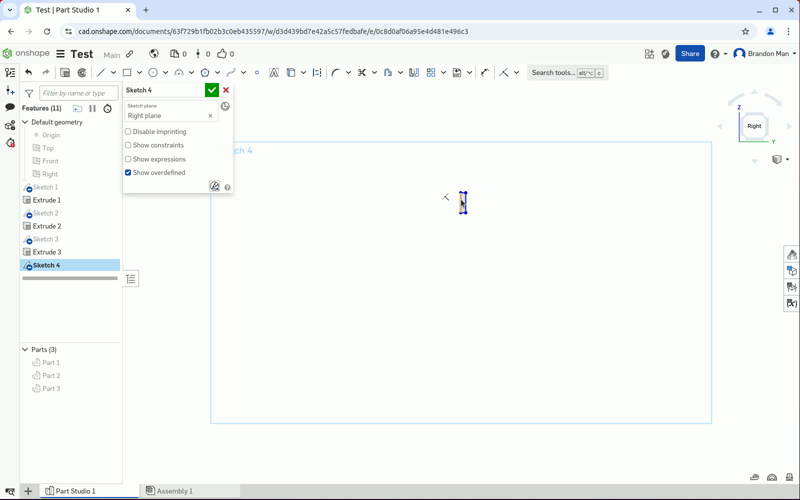
scroll(6)
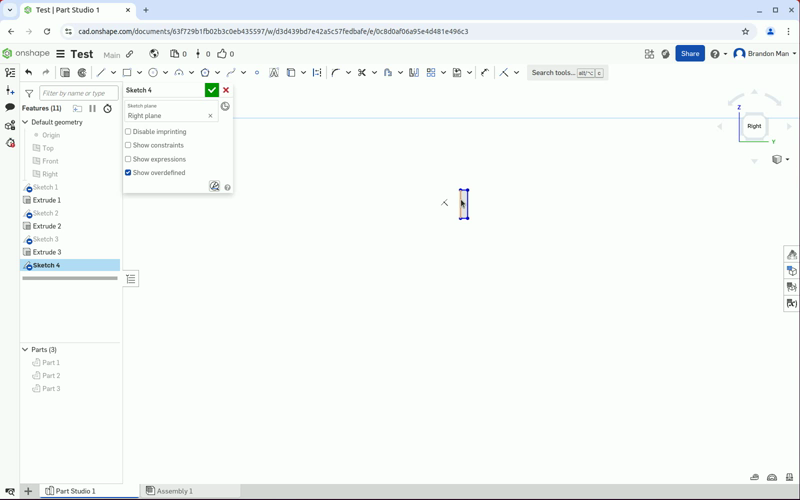
scroll(6)
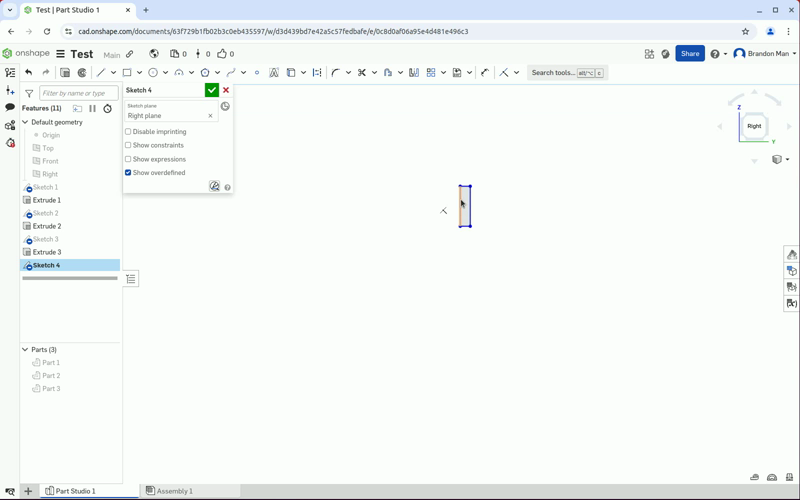
scroll(6)
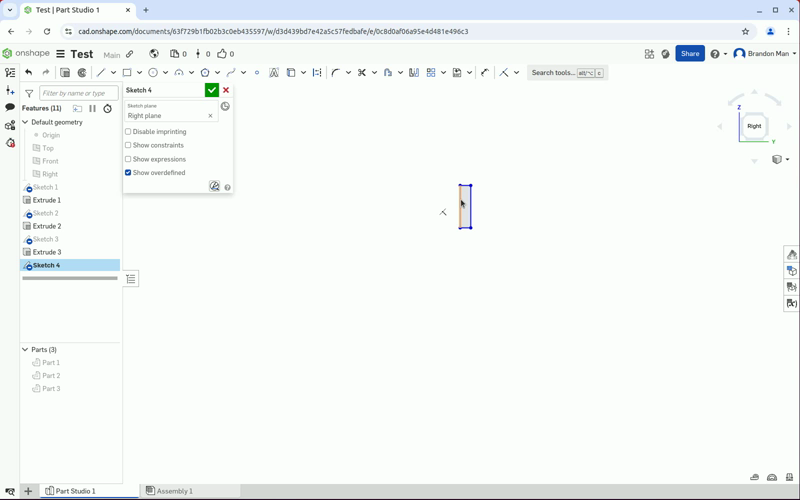
scroll(6)
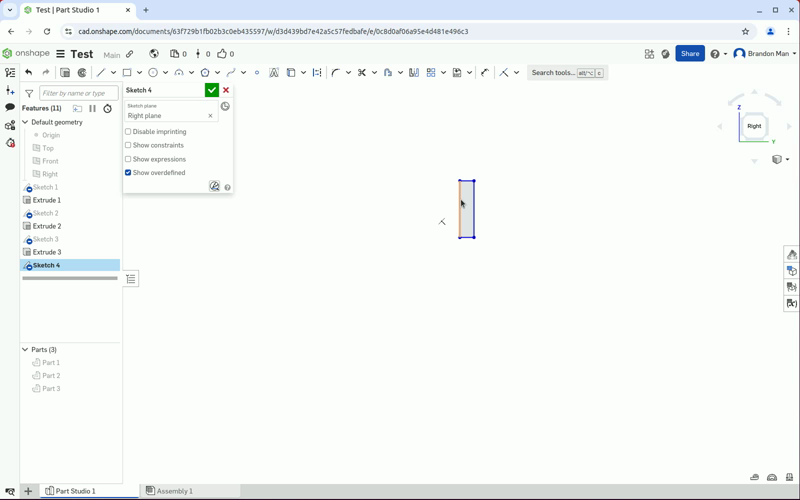
scroll(6)
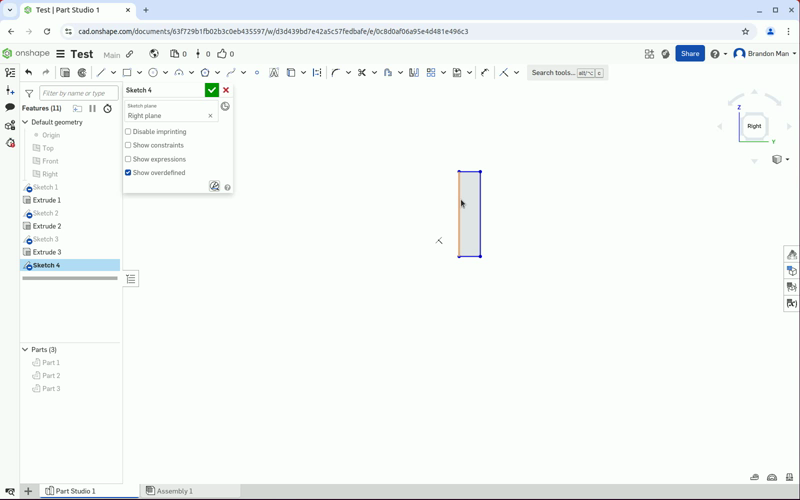
scroll(6)
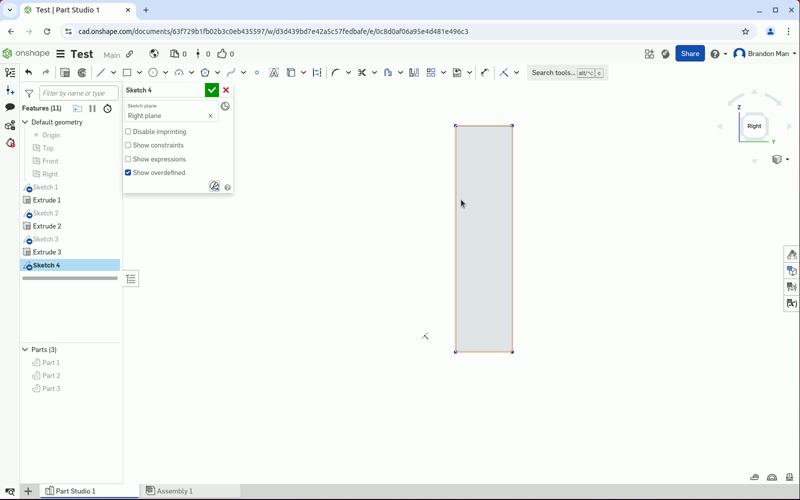
click(461, 199)
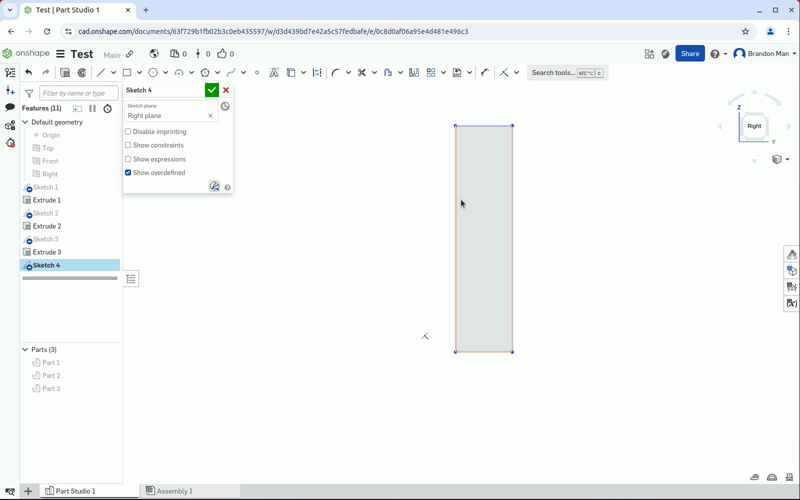
scroll(-6)
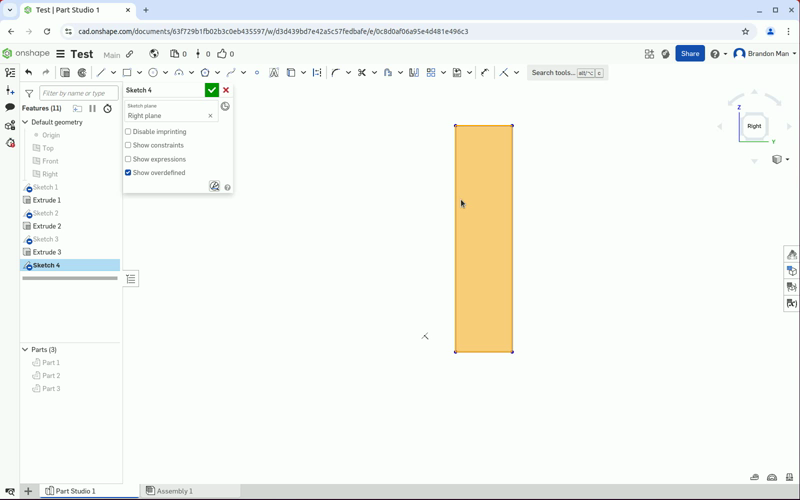
scroll(-6)
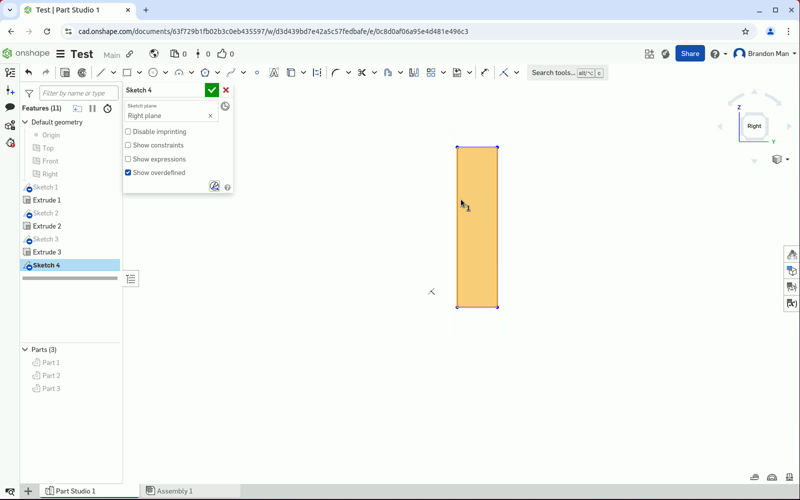
scroll(-6)
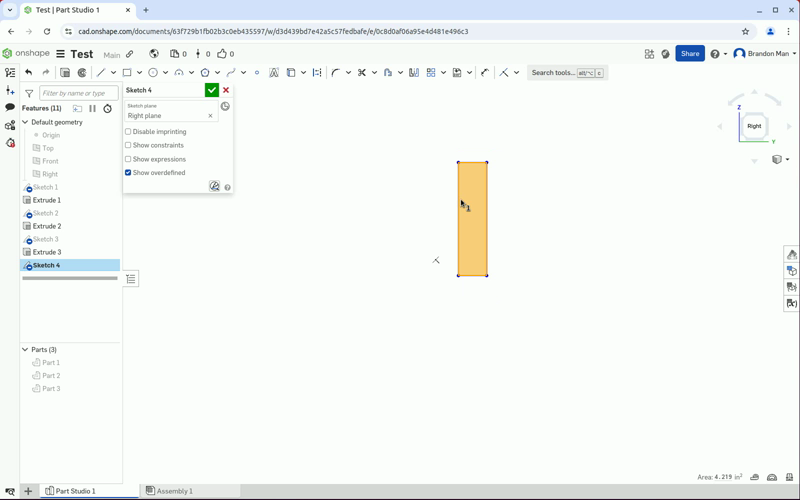
scroll(-6)
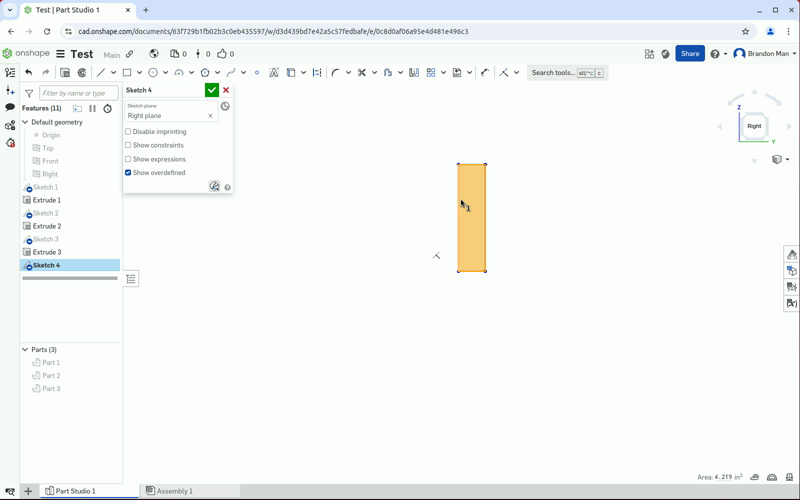
scroll(-6)
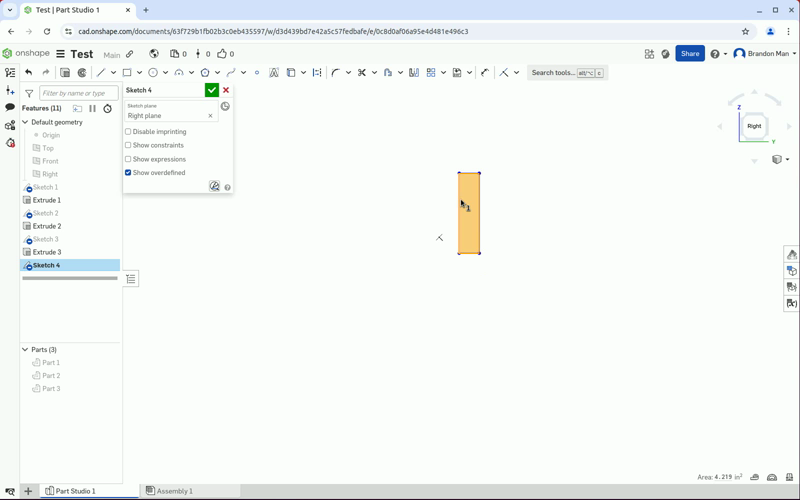
scroll(-6)
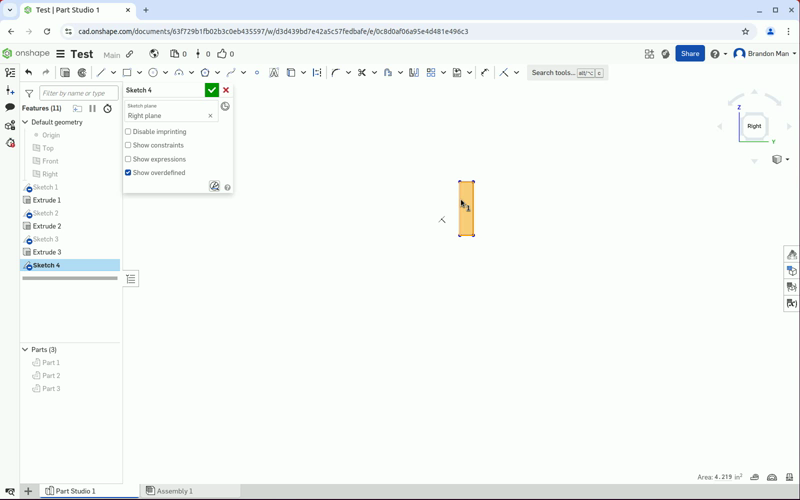
scroll(-6)
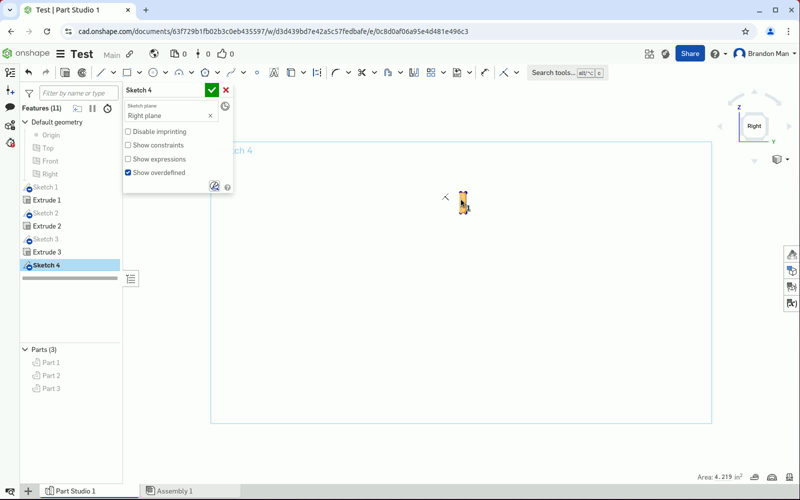
mouse_move(73, 352)
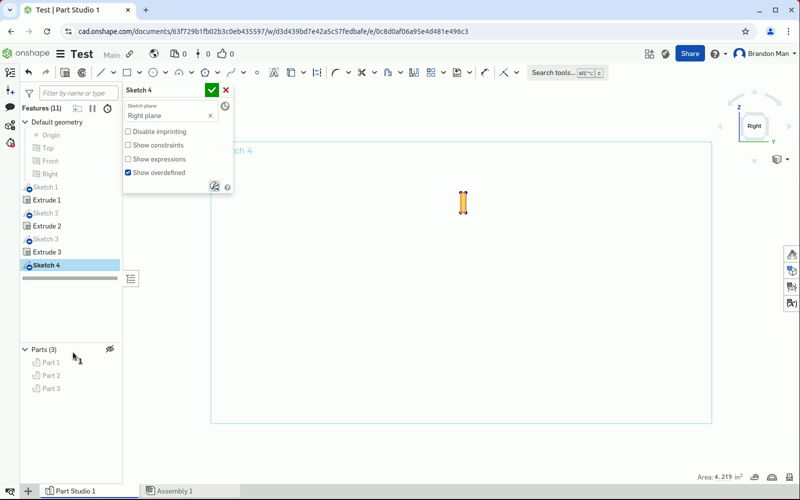
key(shift+y)
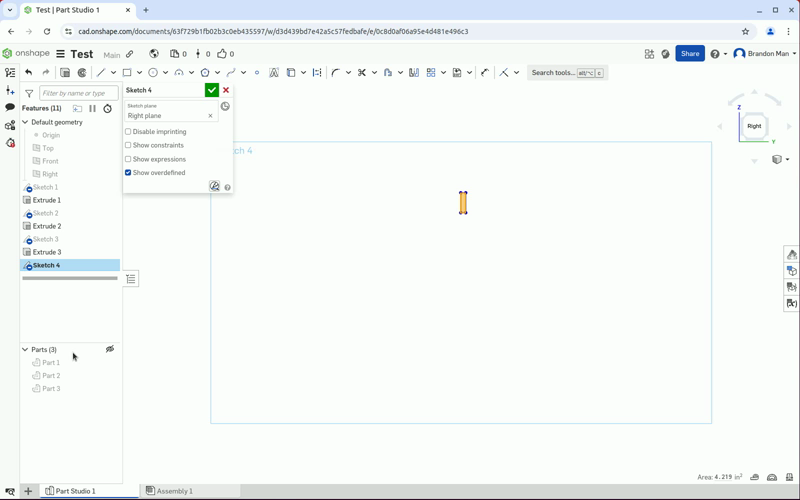
key(shift+e)
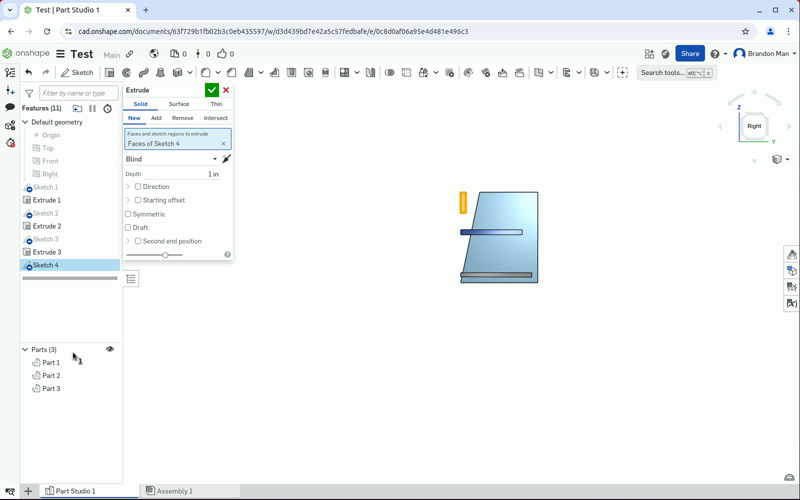
mouse_move(143, 106)
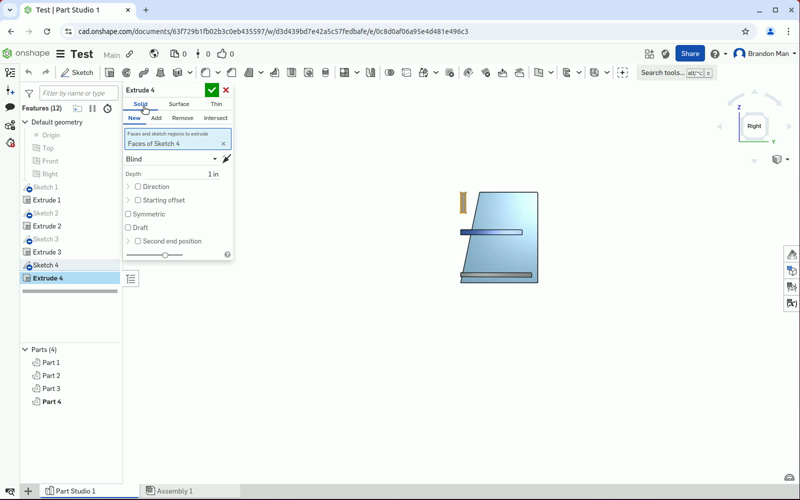
click(143, 106)
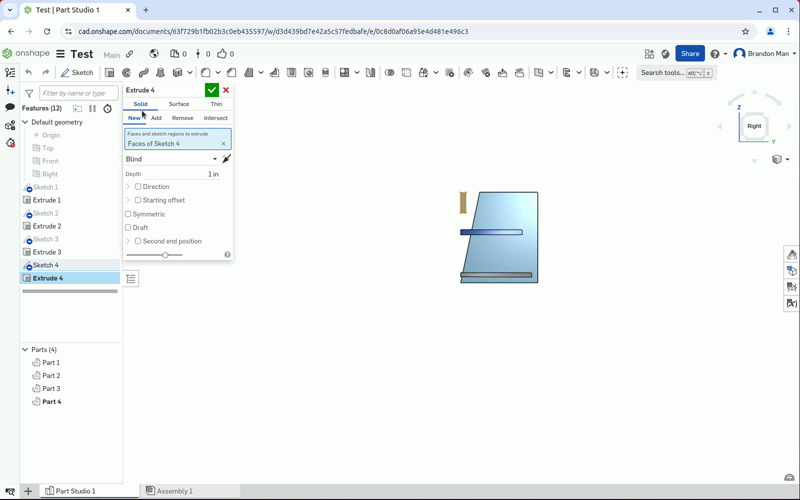
mouse_move(137, 120)
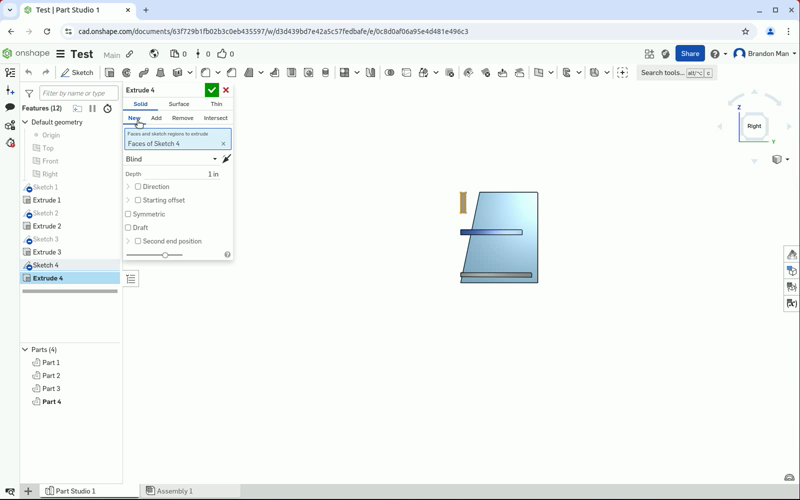
click(137, 120)
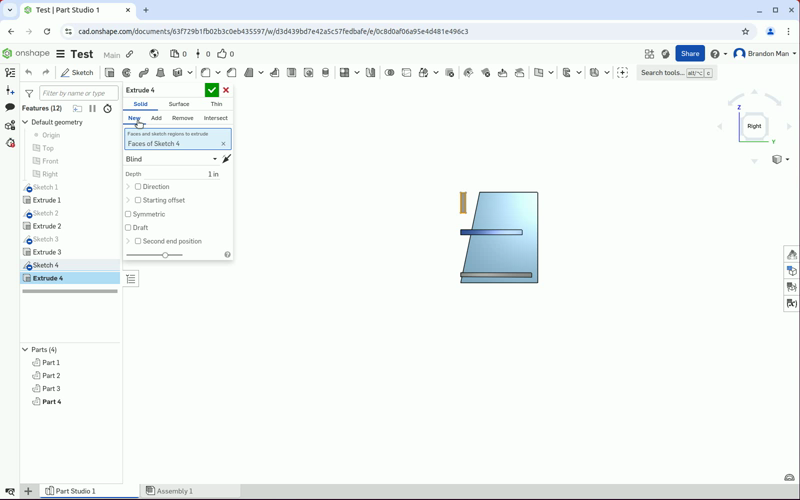
key(tab, 4)
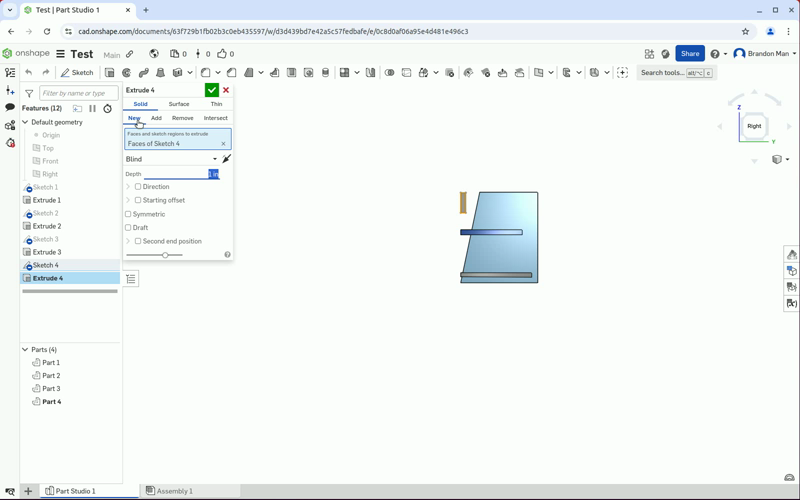
text(21.183)
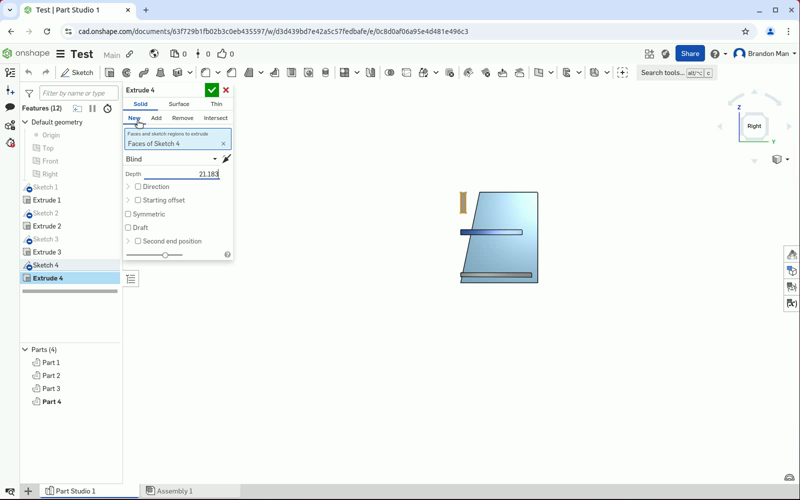
key(enter)
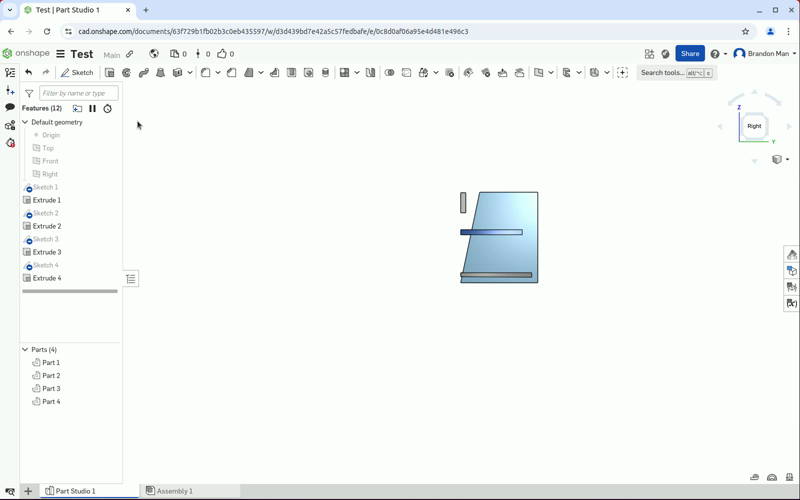
key(shift+h)
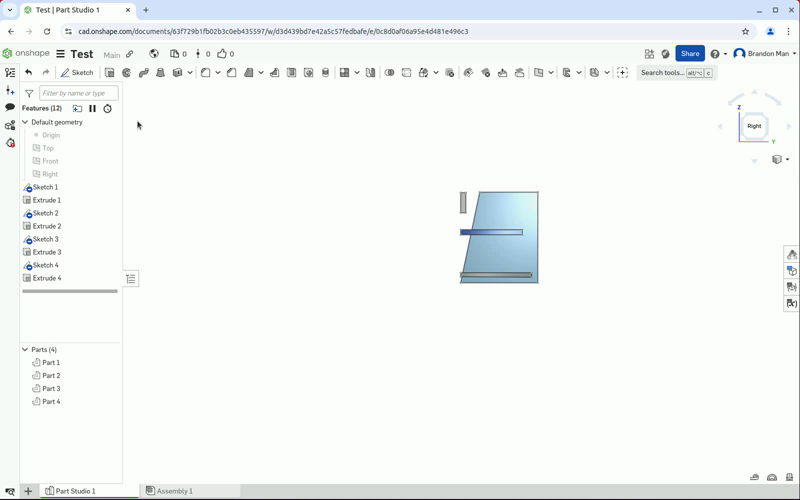
key(shift+h)
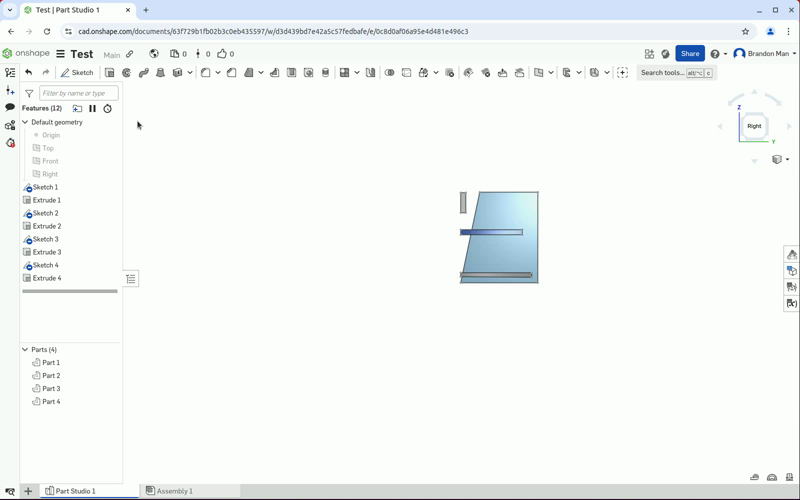
key(shift+7)
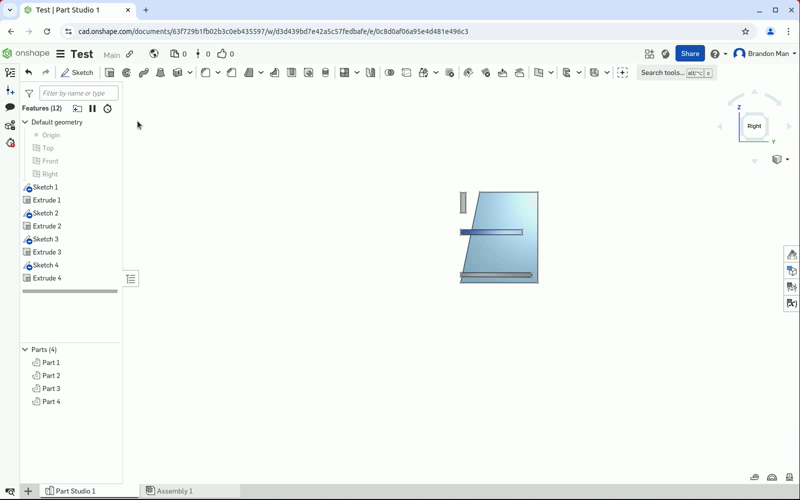
key(right, 2)
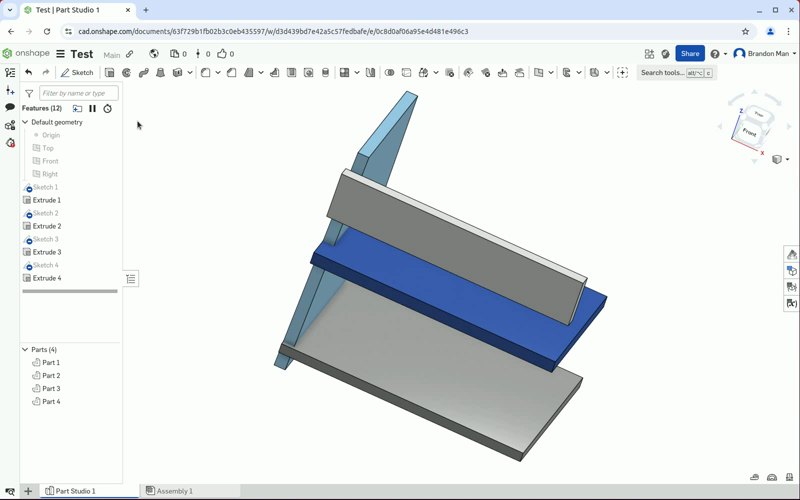
key(down, 2)
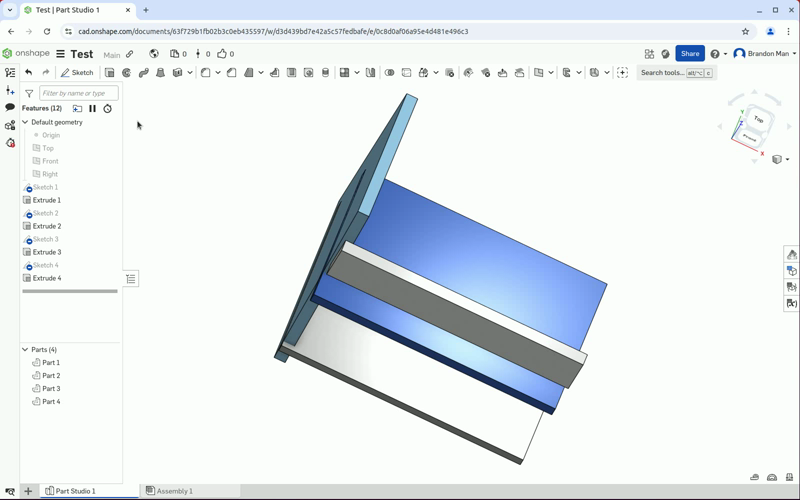
key(up, 2)
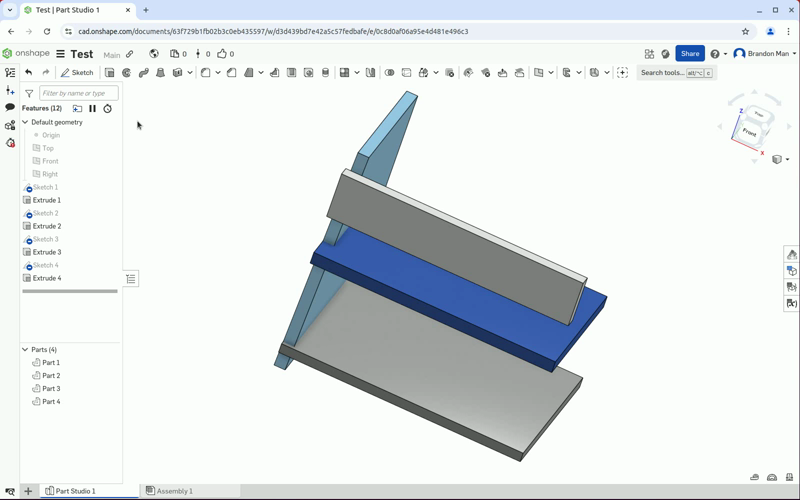
key(left, 2)
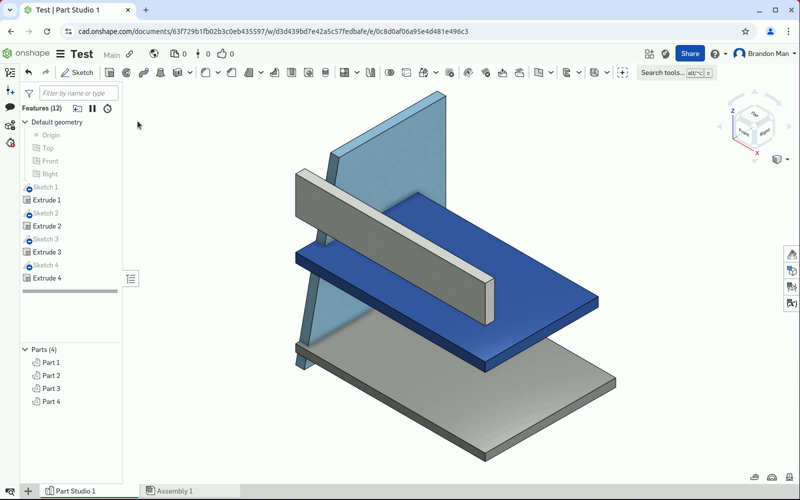
mouse_move(73, 189)
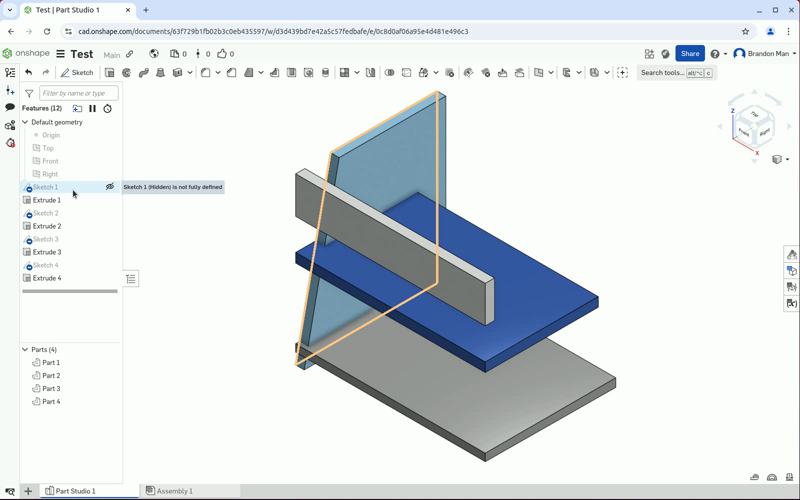
click(73, 189)